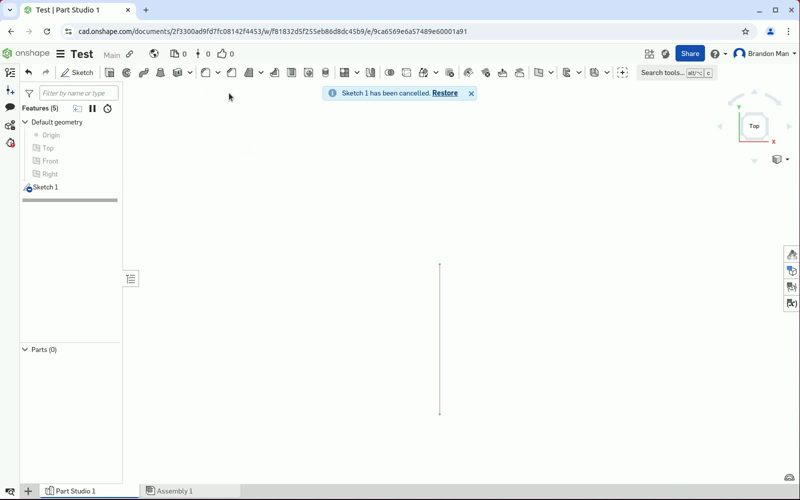
key(shift+h)
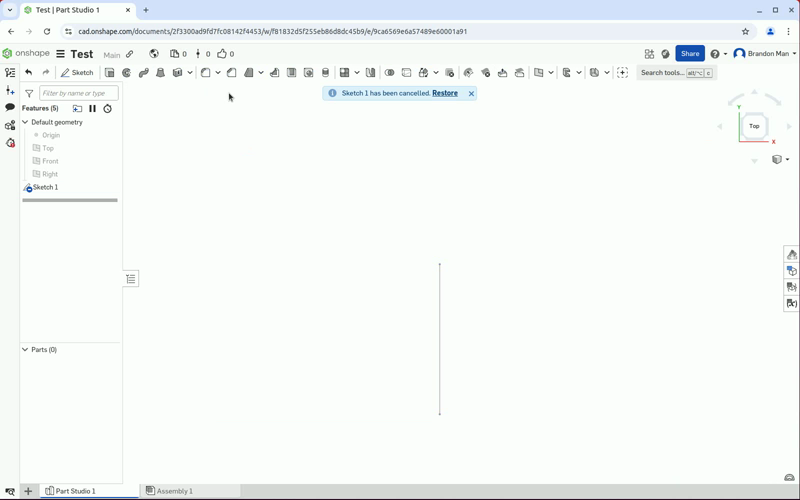
key(shift+s)
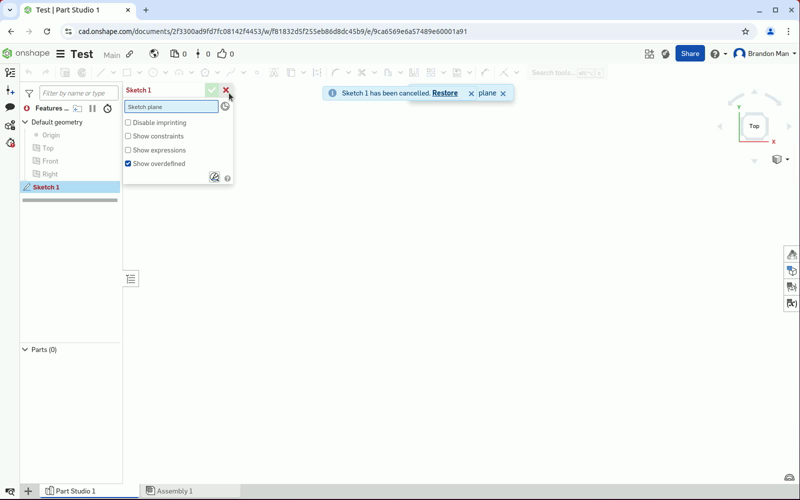
mouse_move(73, 150)
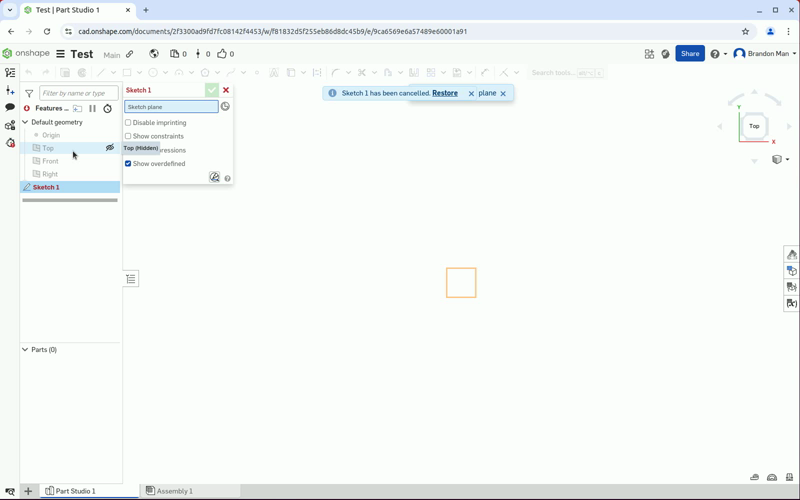
click(73, 150)
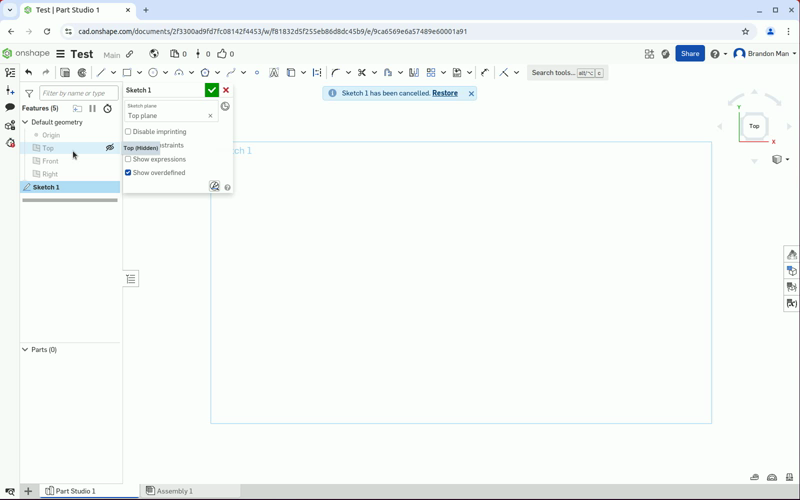
mouse_move(73, 352)
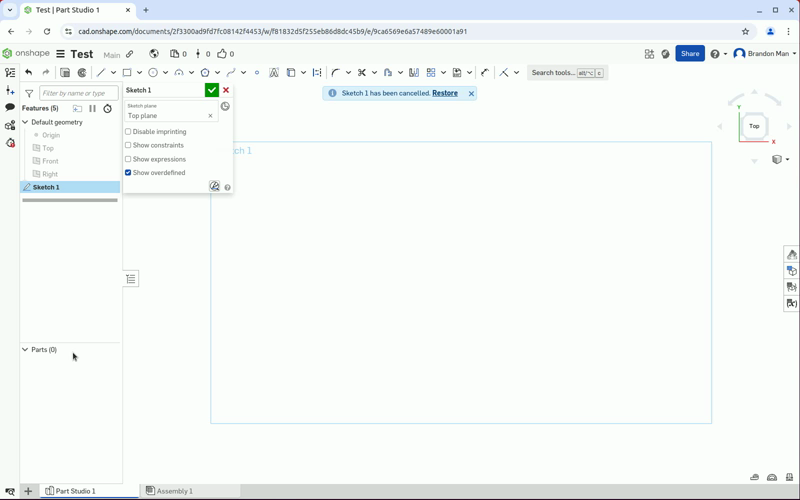
key(y)
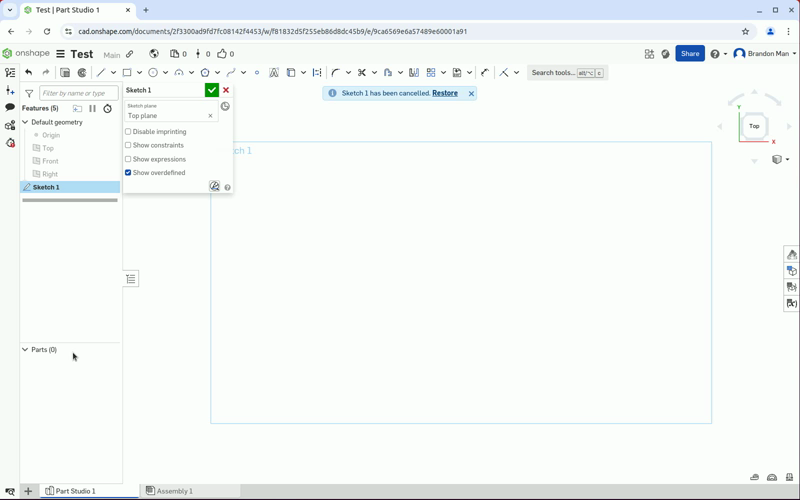
key(c)
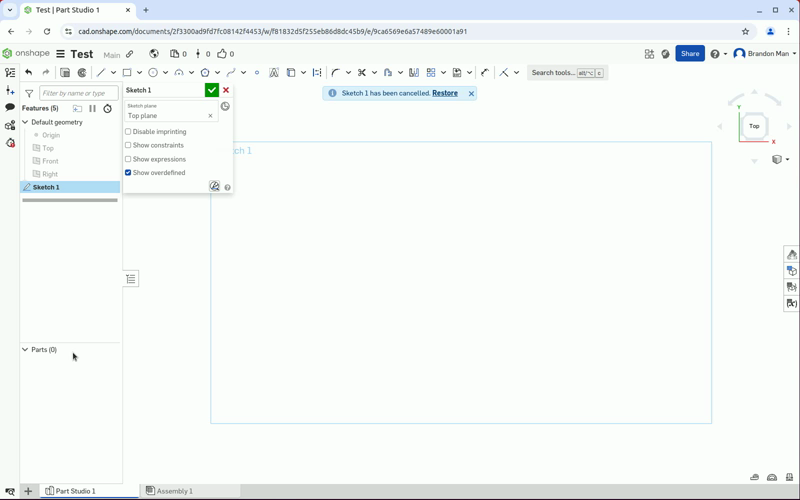
key_down(shift)
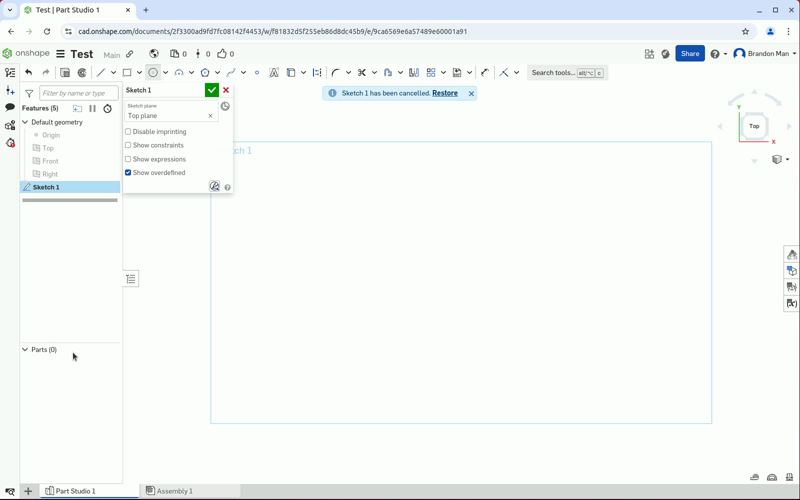
mouse_move(461, 282)
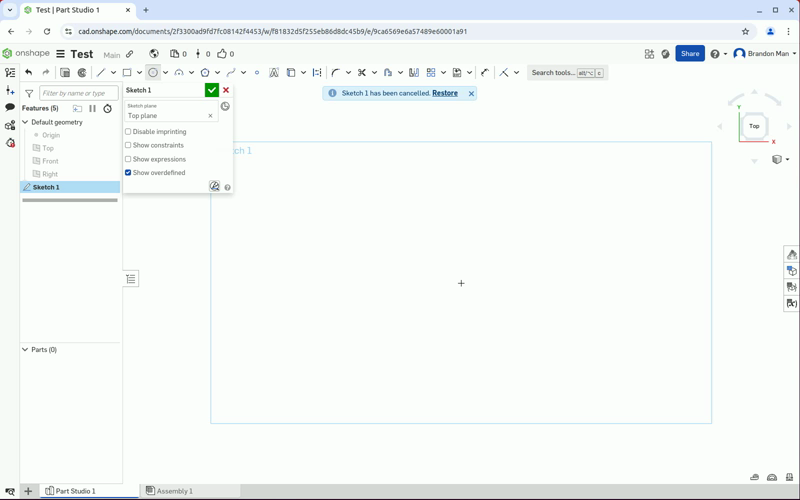
click(461, 282)
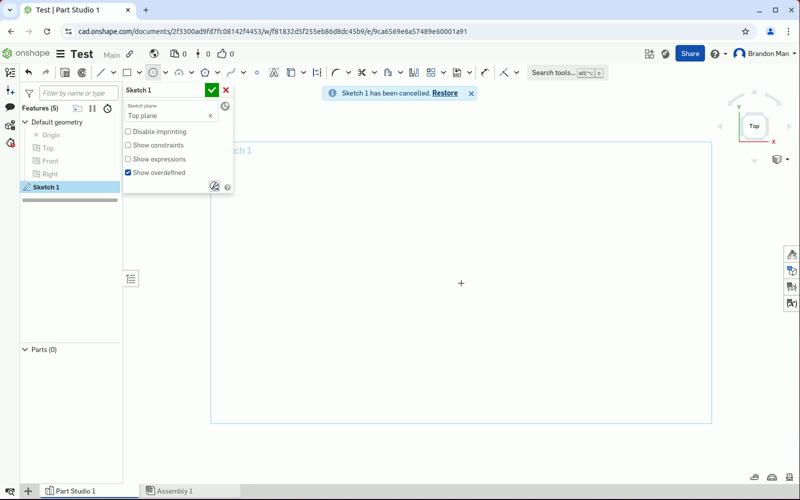
key_up(shift)
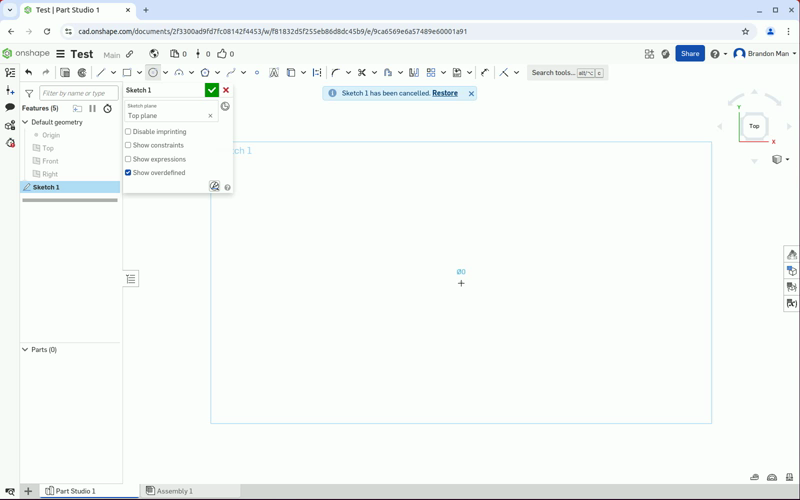
mouse_move(574, 282)
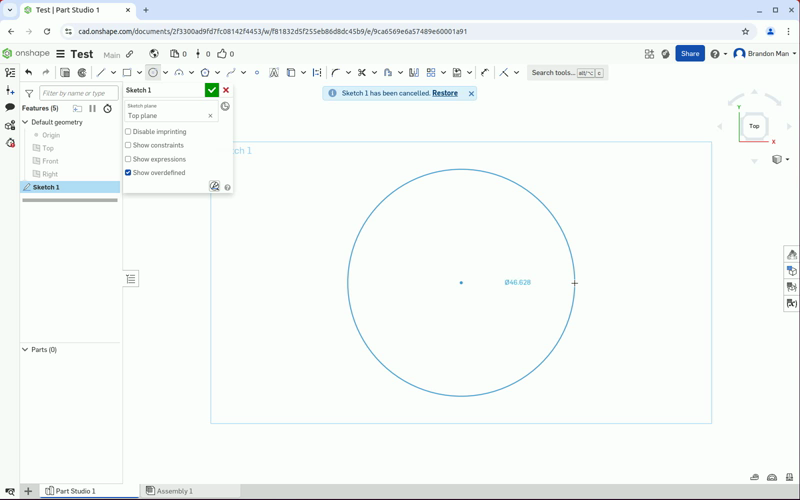
click(574, 282)
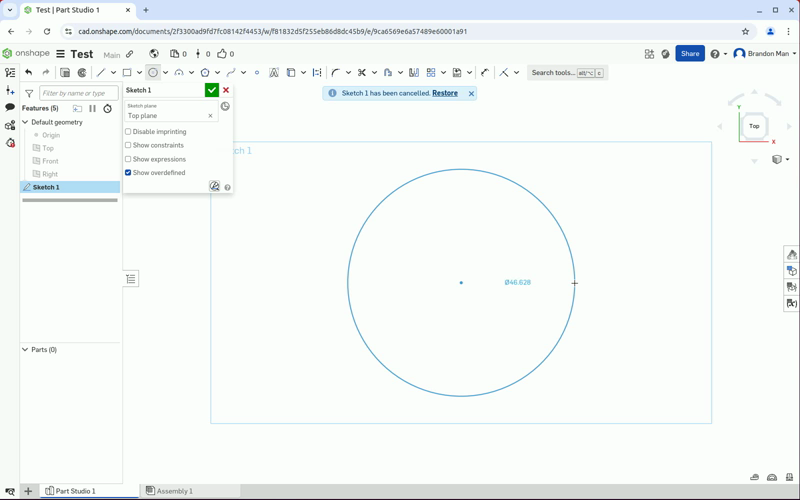
key(esc)
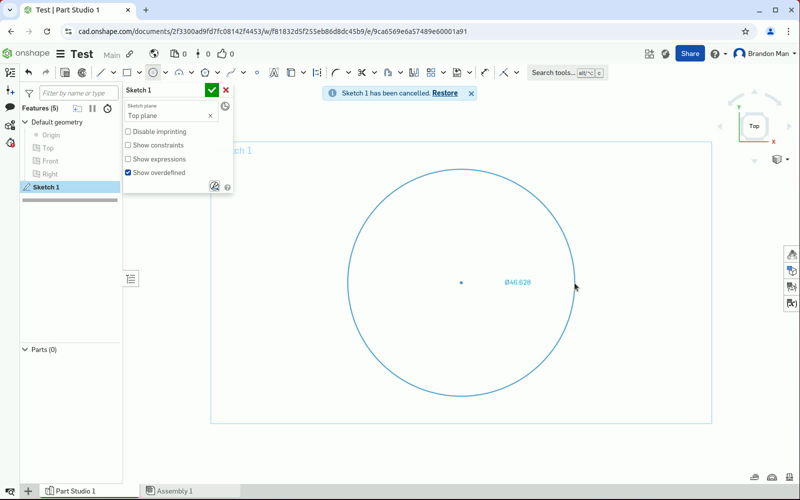
mouse_move(401, 327)
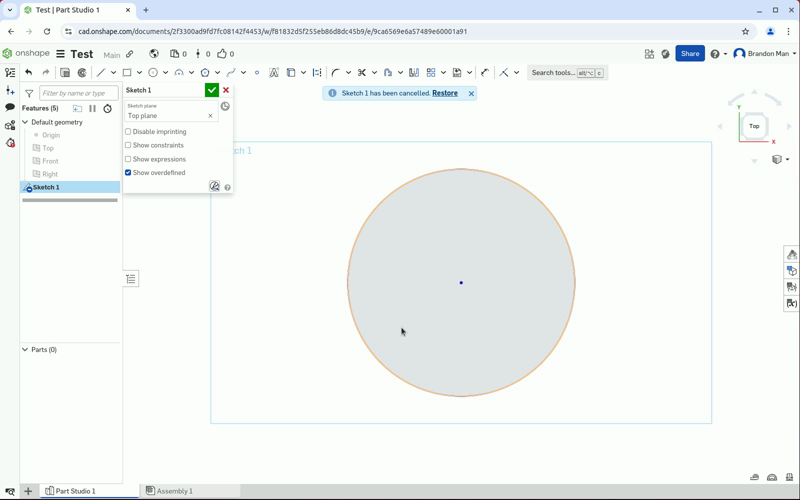
click(401, 327)
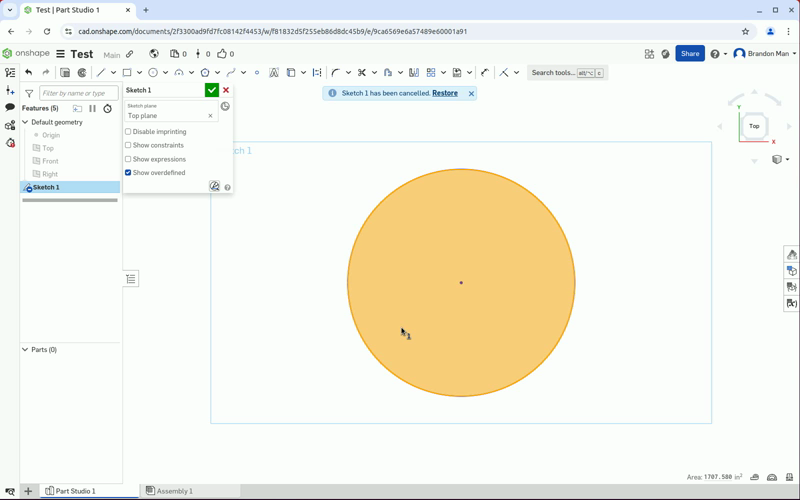
mouse_move(73, 352)
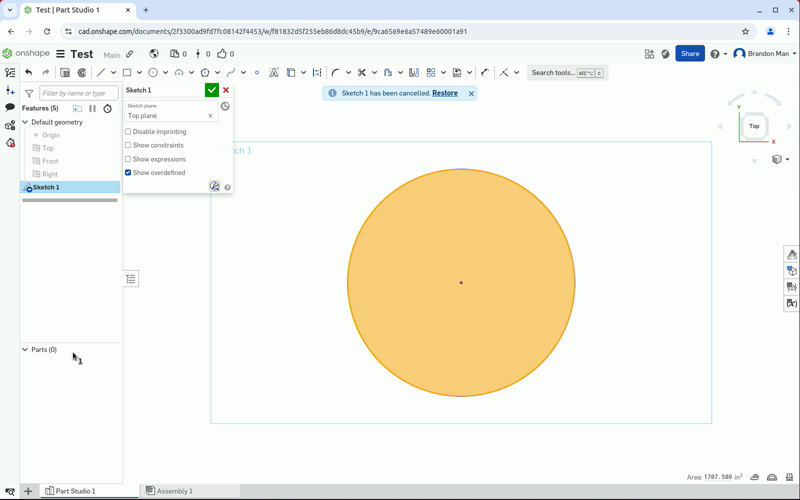
key(shift+y)
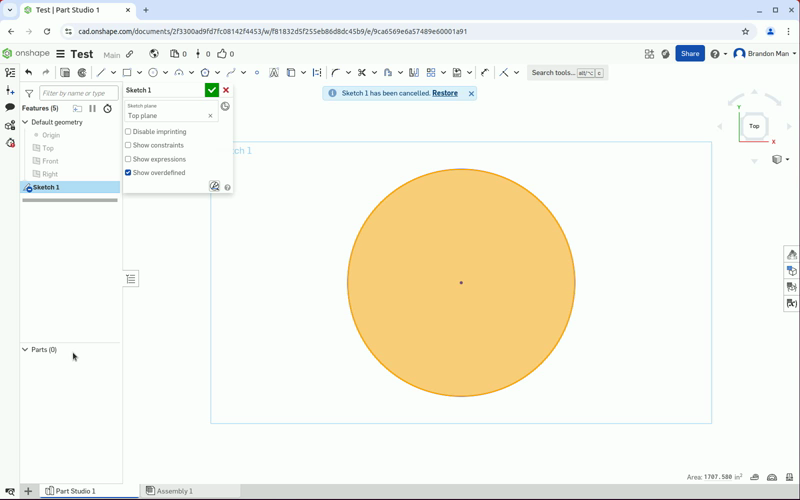
key(shift+e)
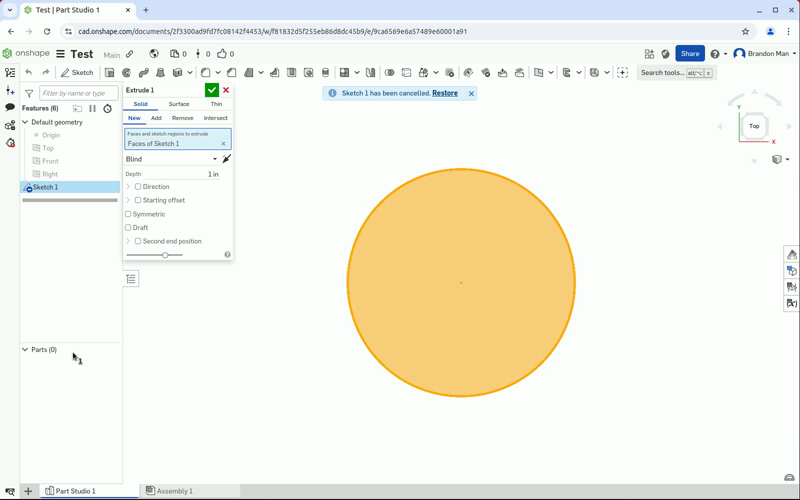
mouse_move(143, 106)
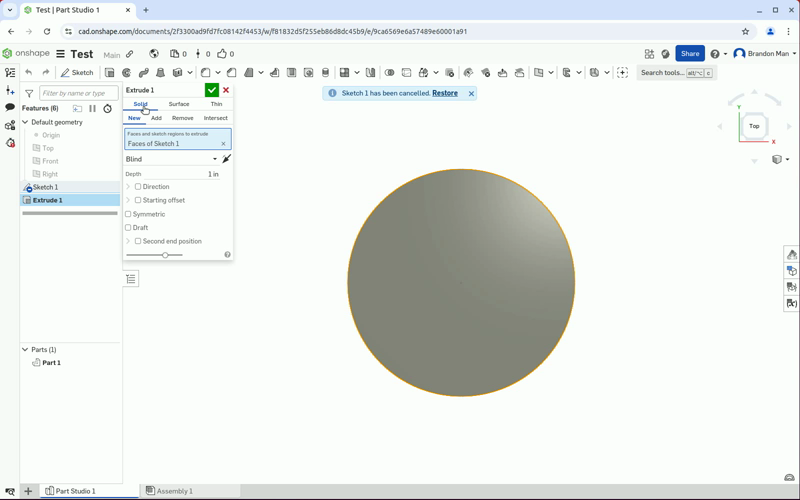
click(143, 106)
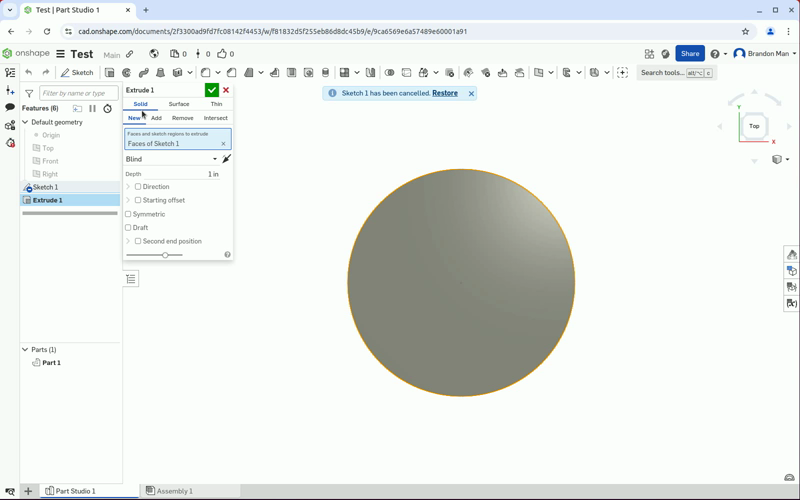
mouse_move(137, 120)
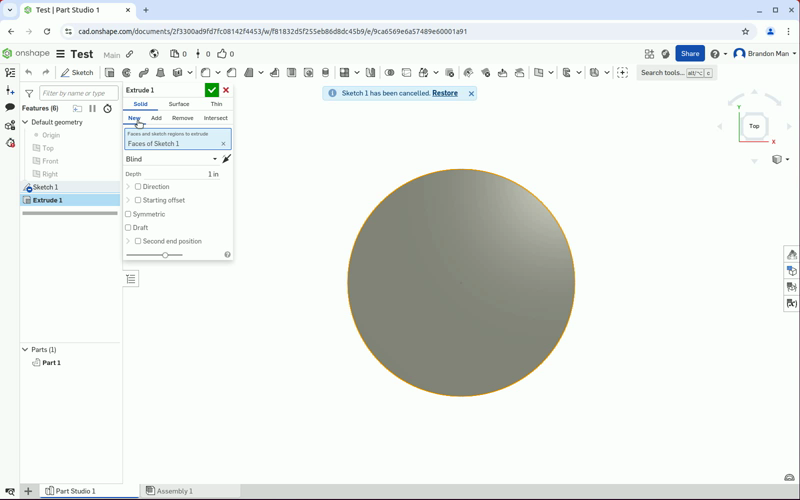
click(137, 120)
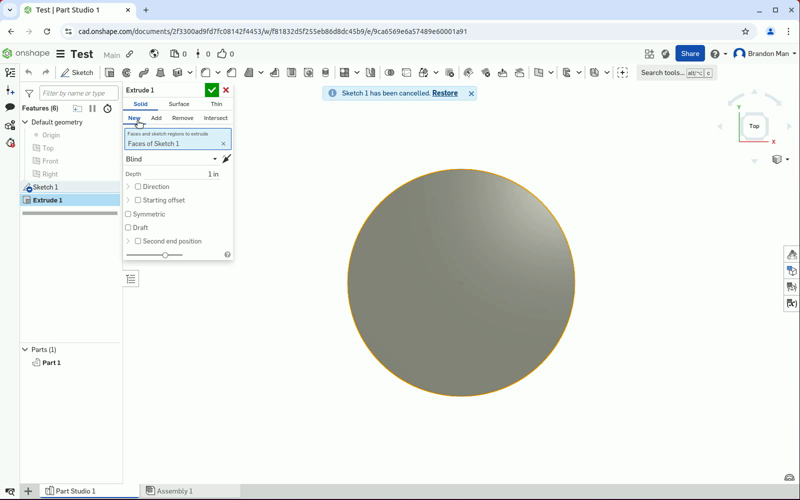
key(tab, 4)
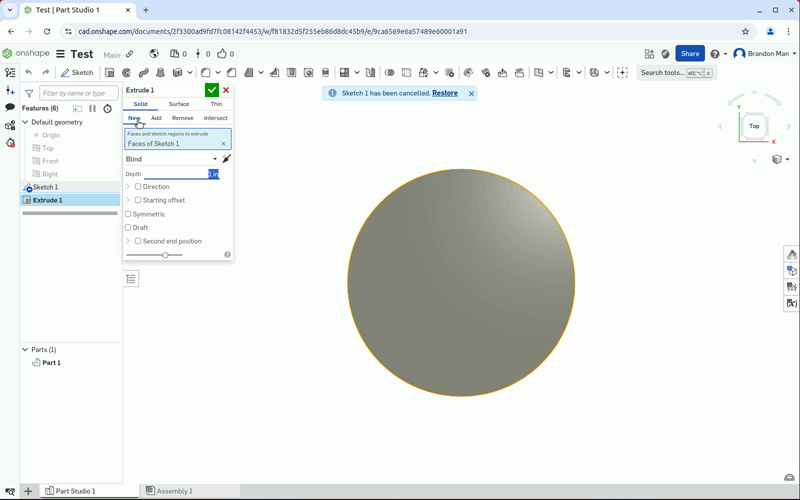
text(13.239)
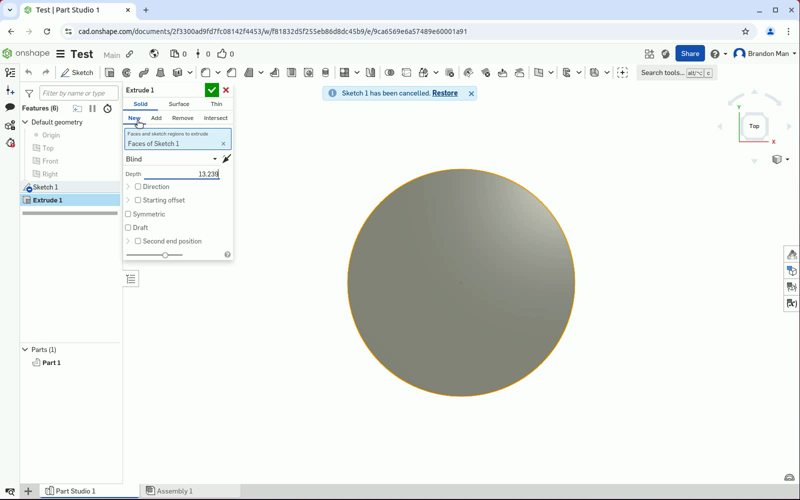
key(enter)
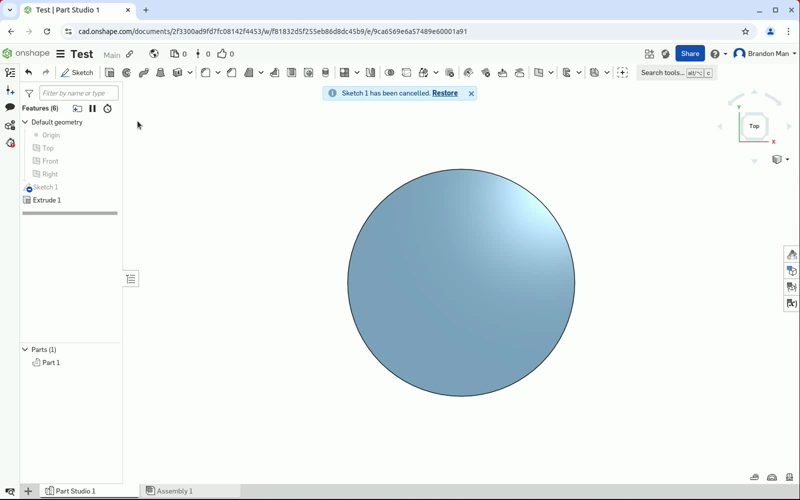
key(shift+h)
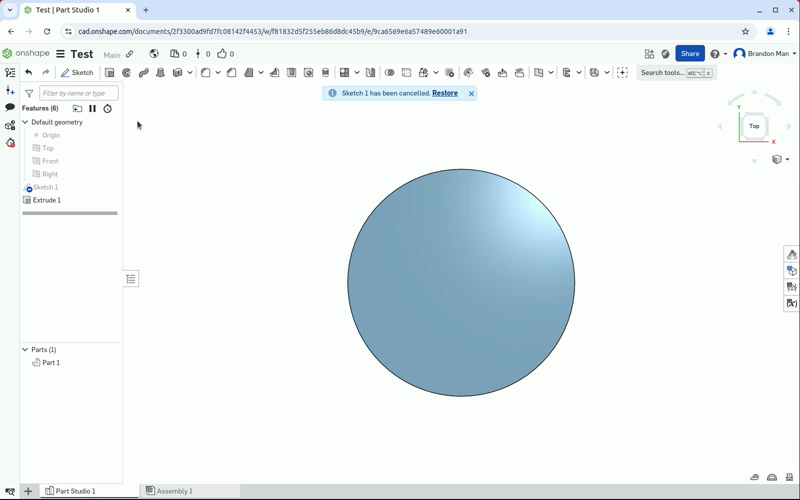
key(shift+h)
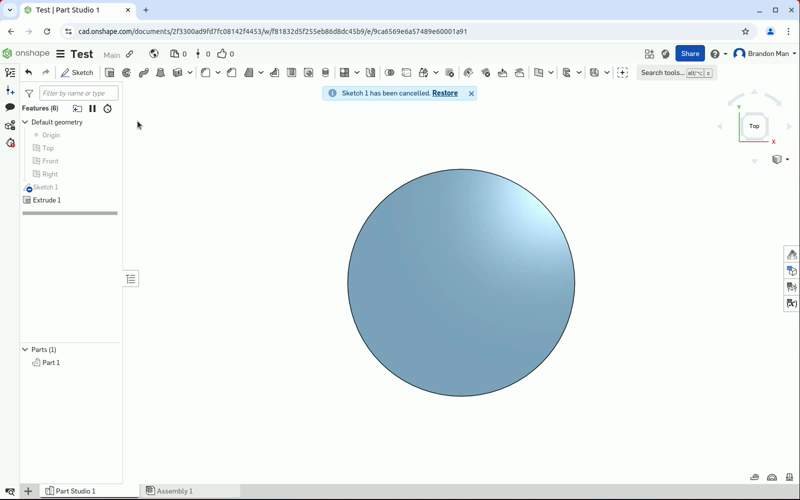
mouse_move(73, 189)
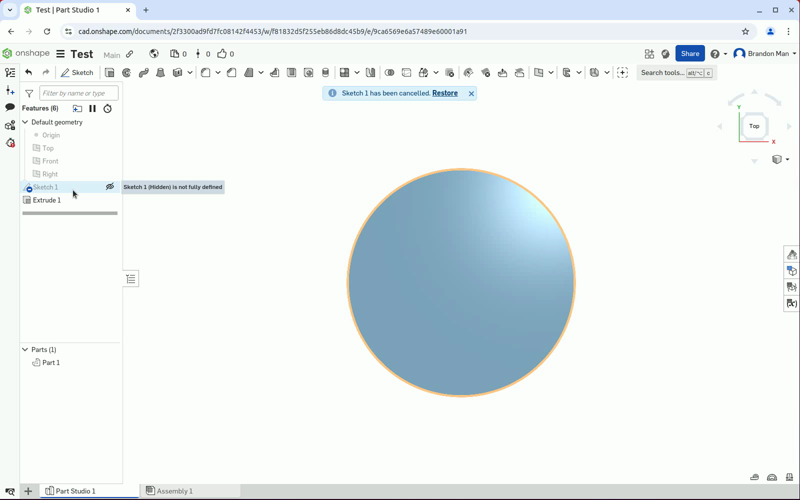
click(73, 189)
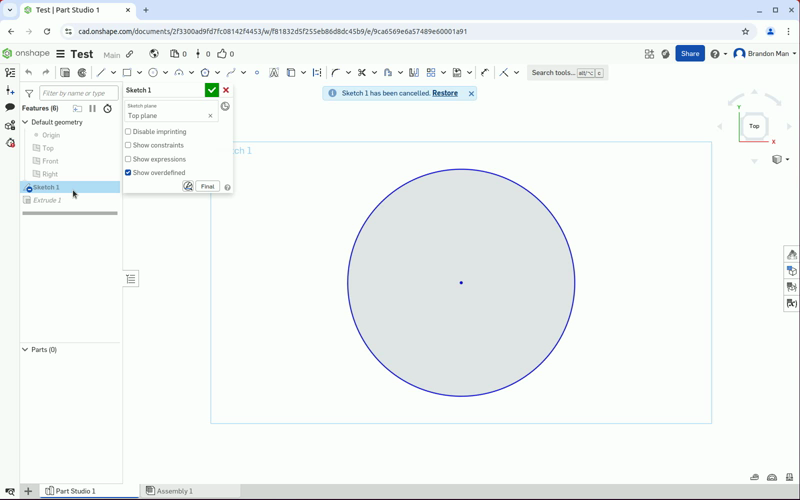
mouse_move(229, 92)
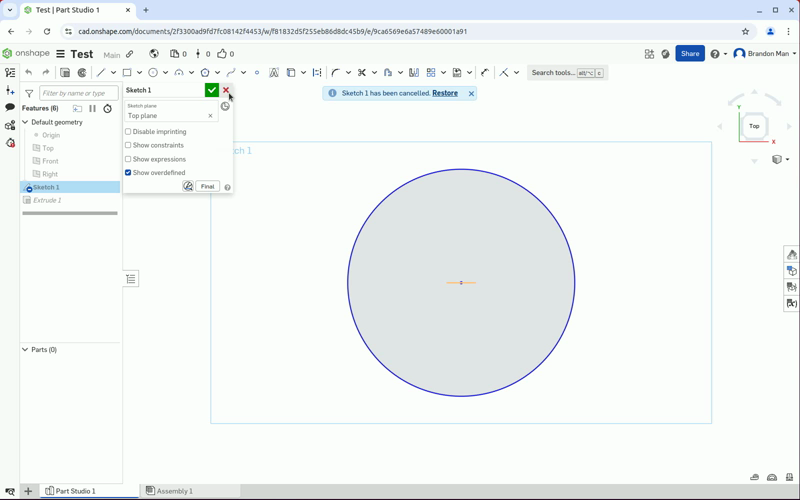
click(229, 92)
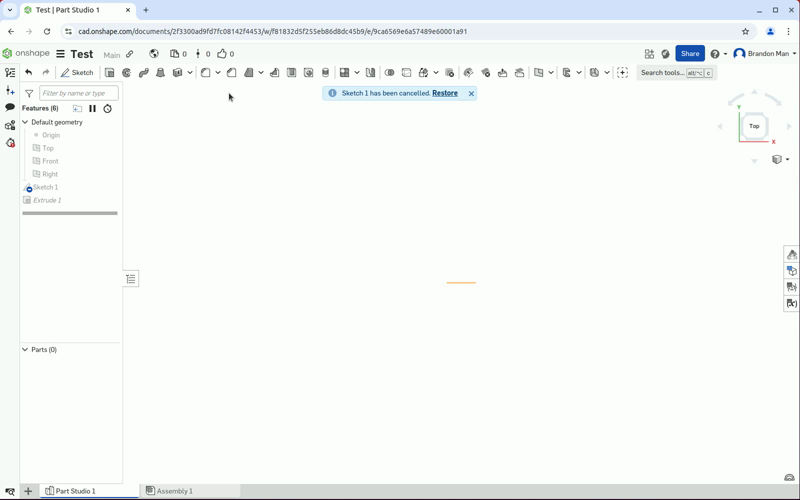
mouse_move(541, 75)
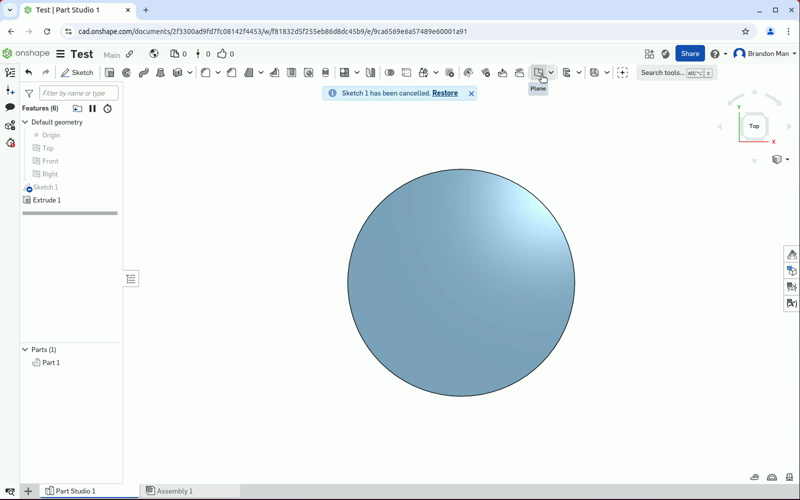
click(541, 75)
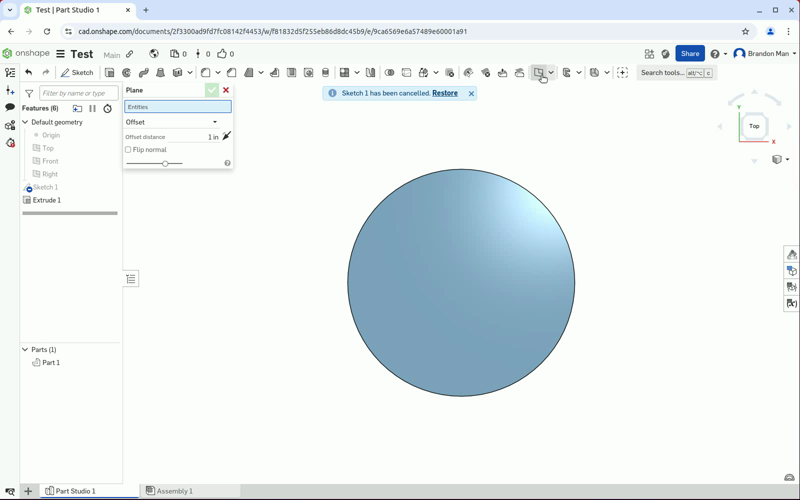
mouse_move(73, 150)
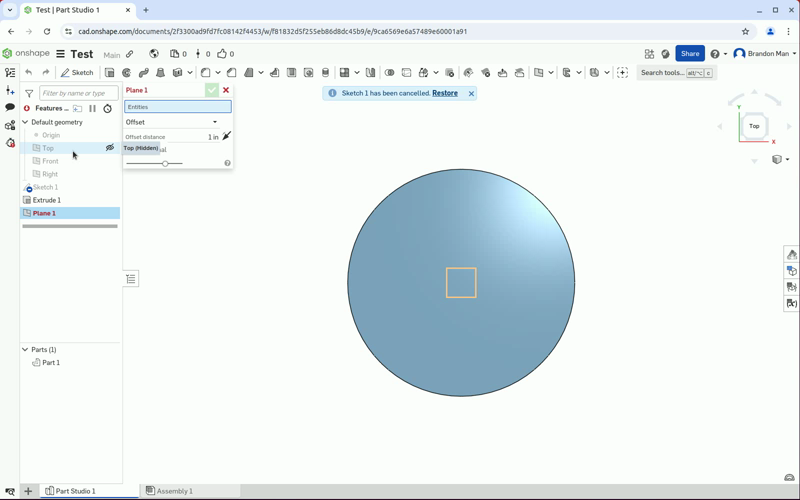
click(73, 150)
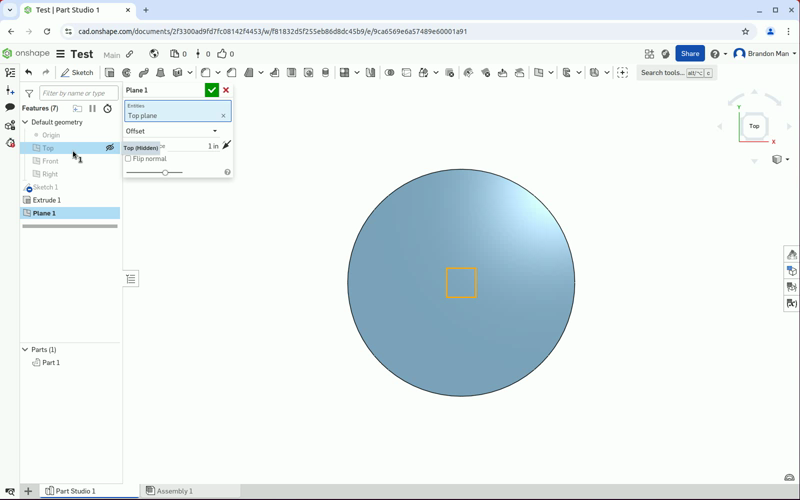
key(tab, 2)
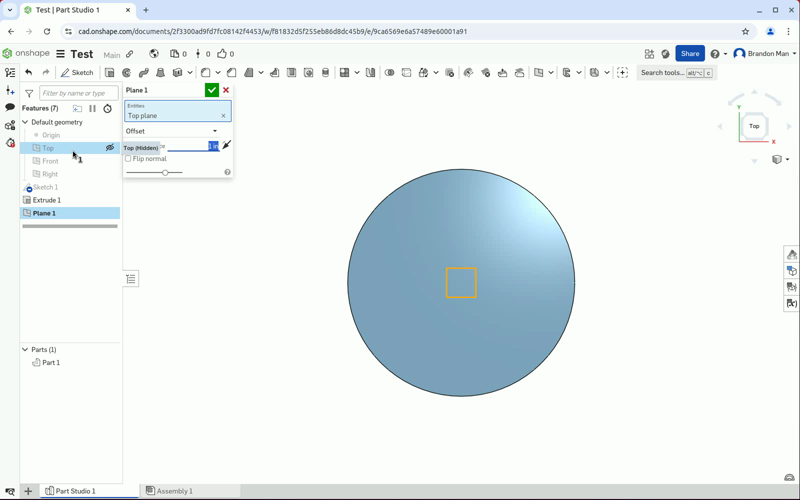
text(13.249)
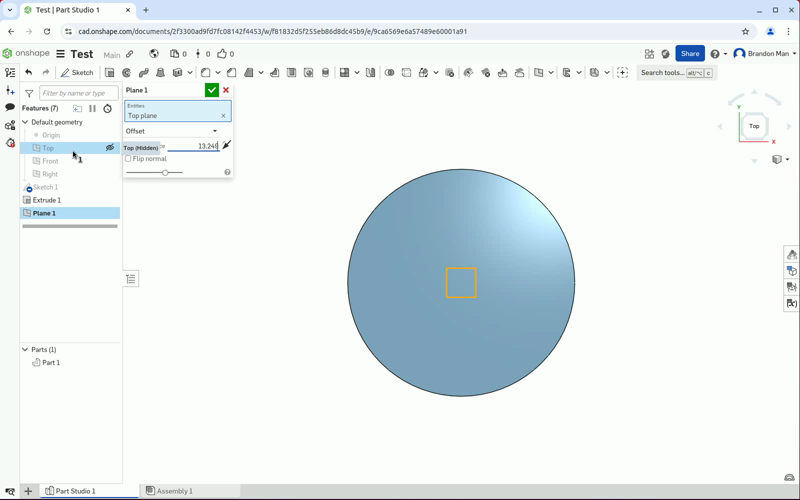
key(enter, 2)
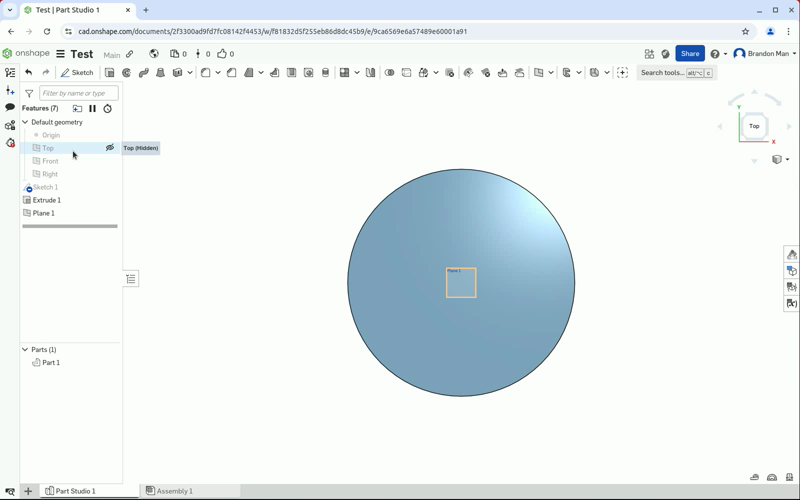
key(shift+s)
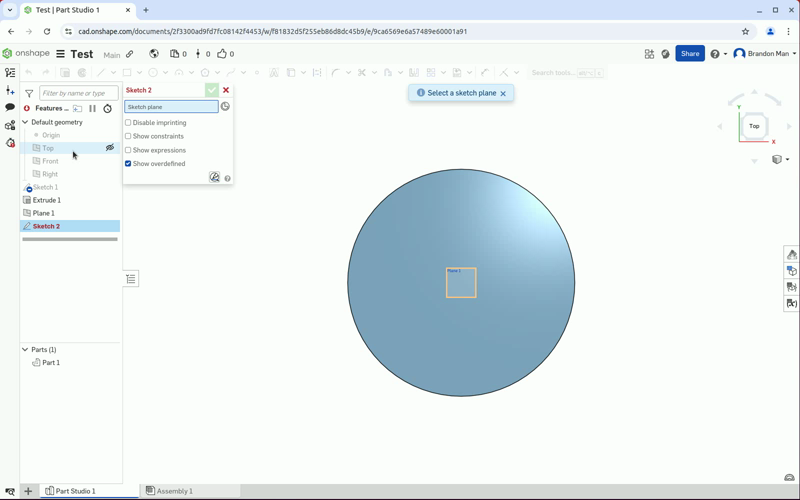
mouse_move(73, 215)
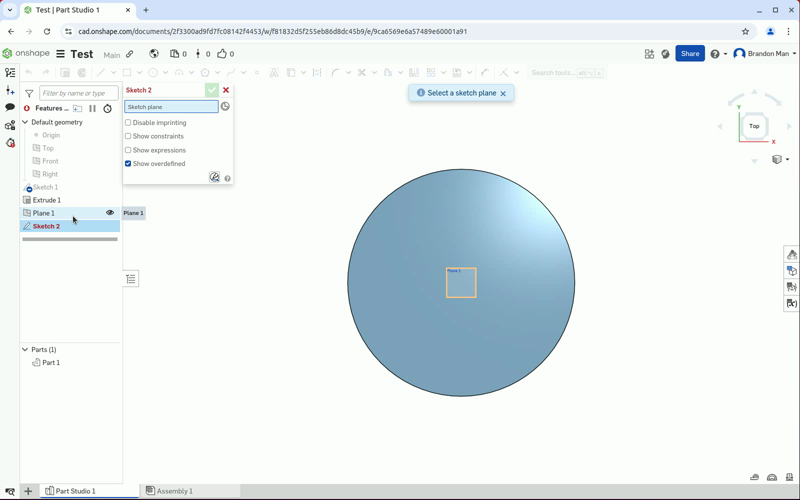
click(73, 215)
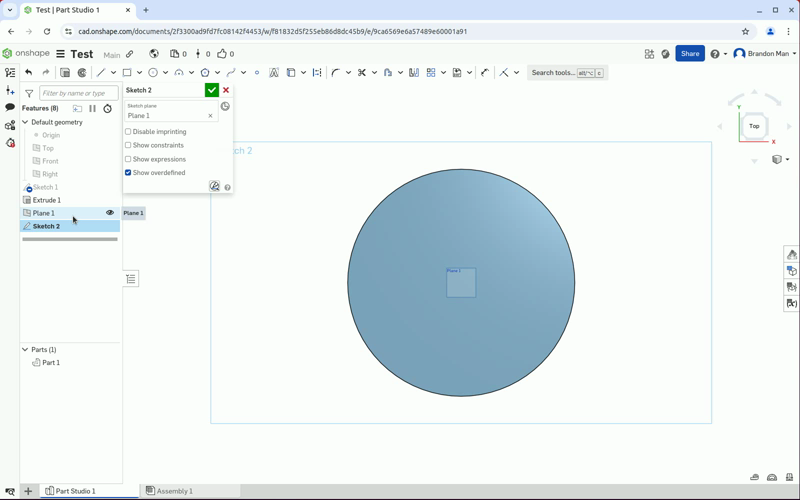
mouse_move(73, 352)
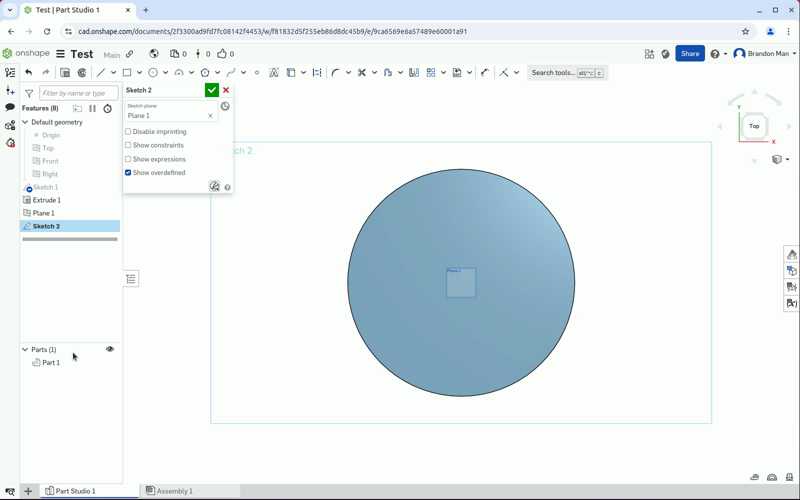
key(y)
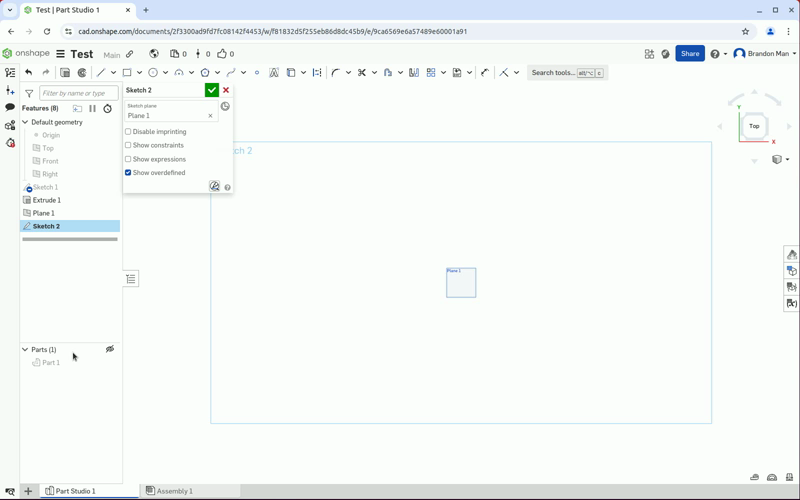
key(l)
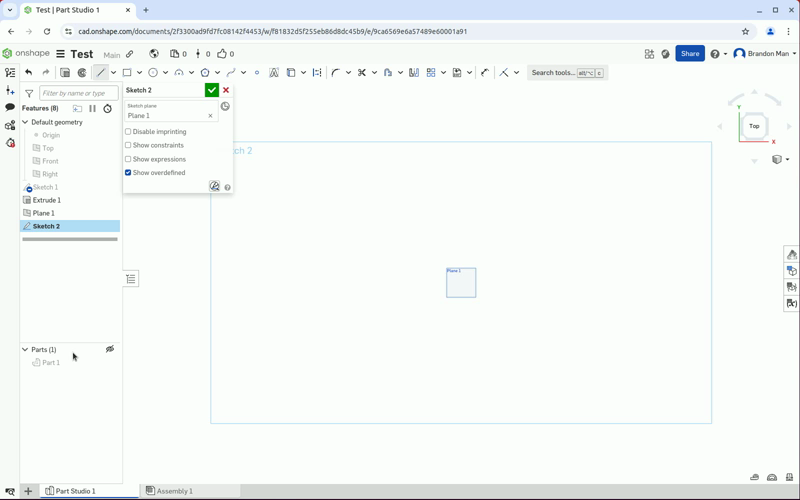
key_down(shift)
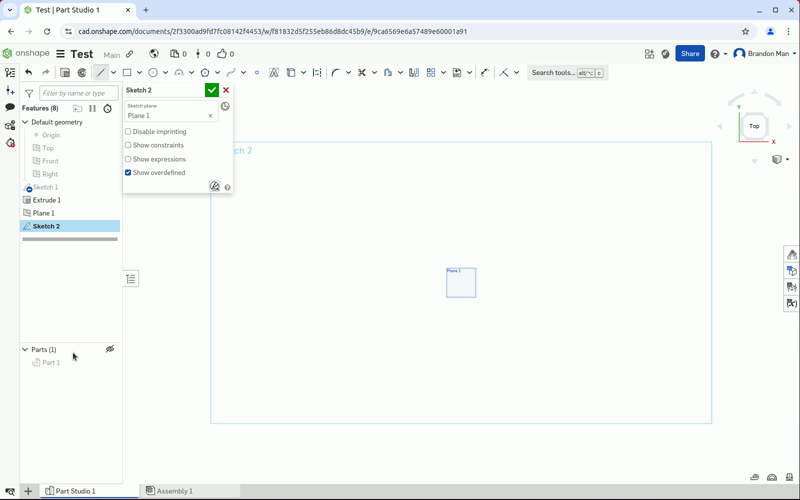
mouse_move(409, 376)
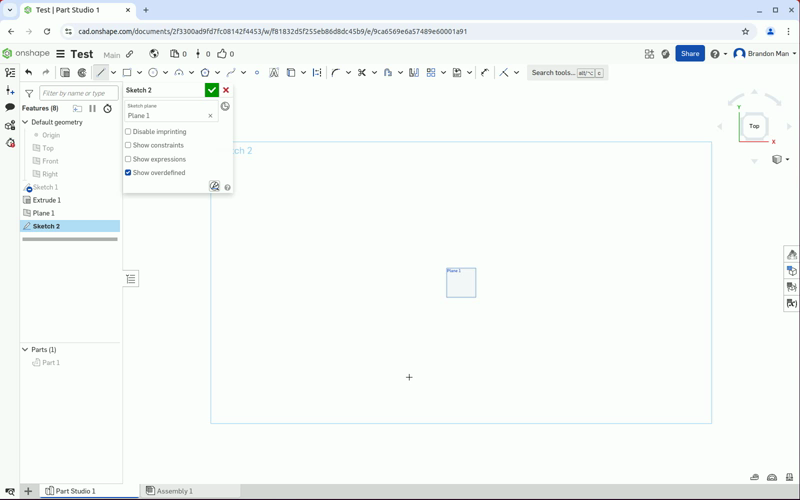
click(409, 376)
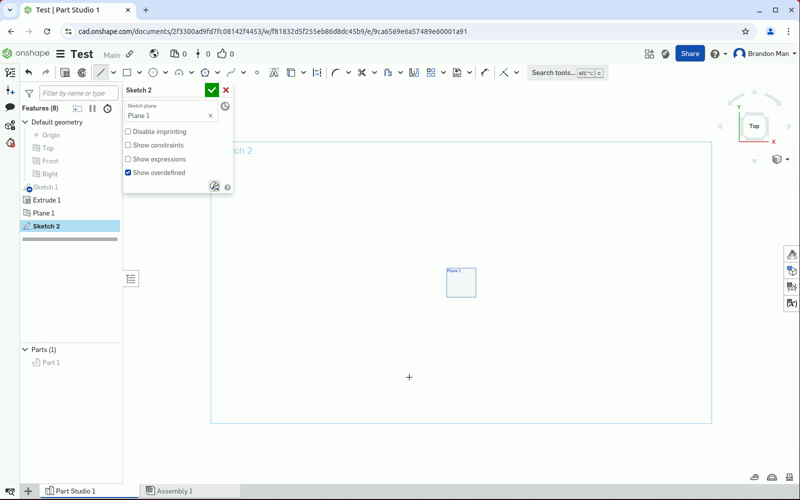
key_up(shift)
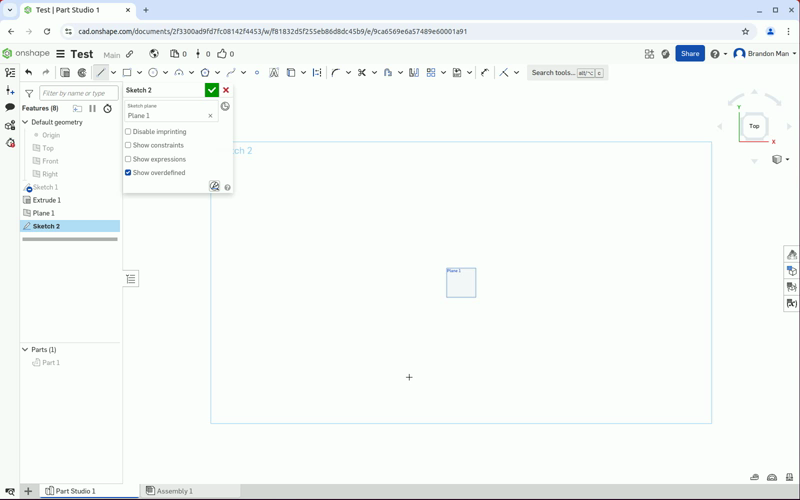
key_down(shift)
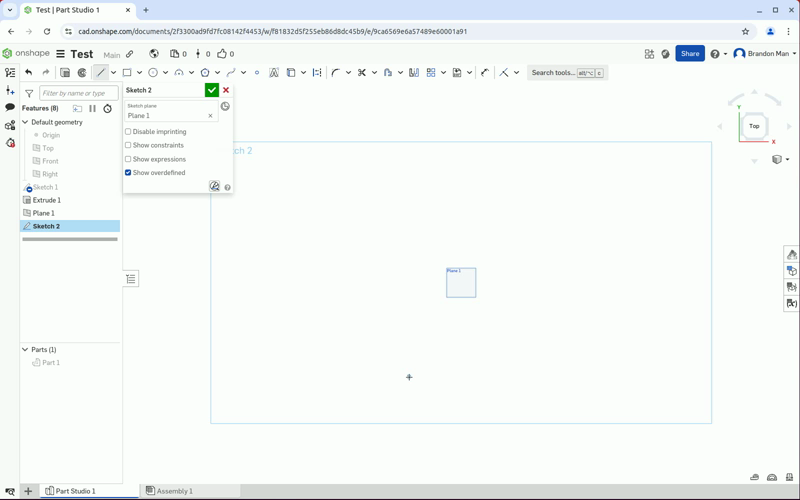
mouse_move(510, 376)
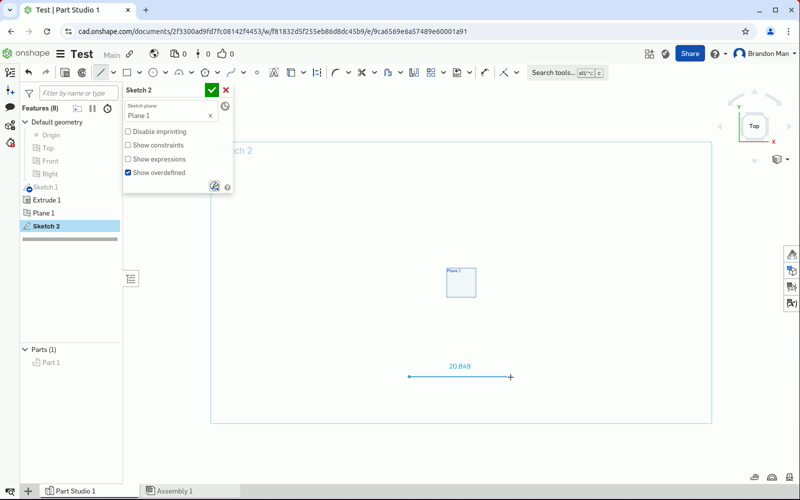
click(510, 376)
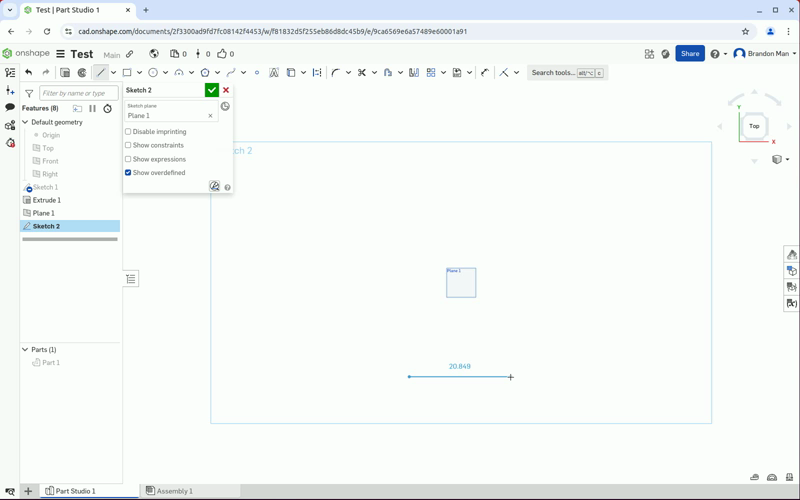
key_up(shift)
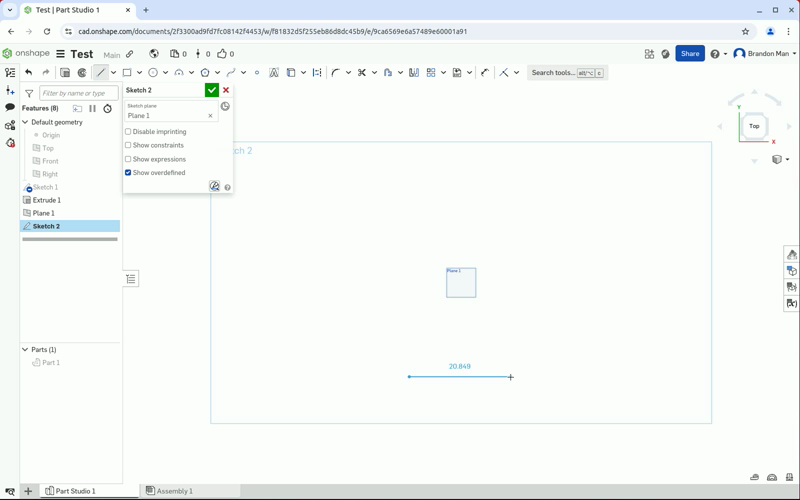
key_down(shift)
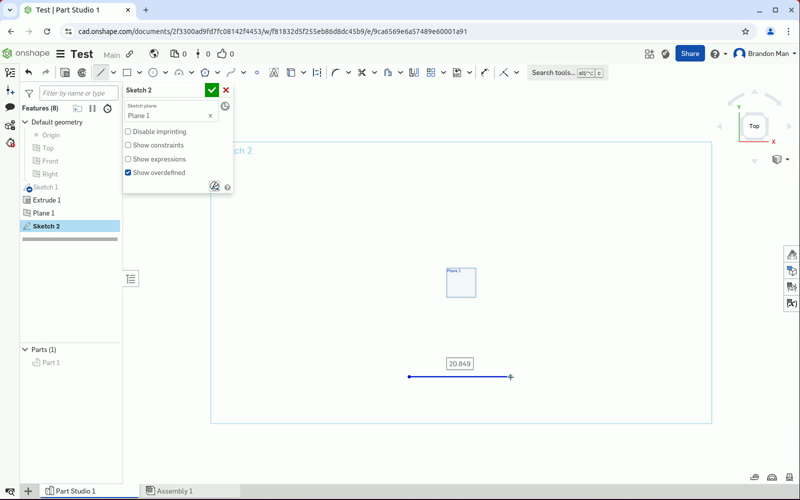
mouse_move(510, 191)
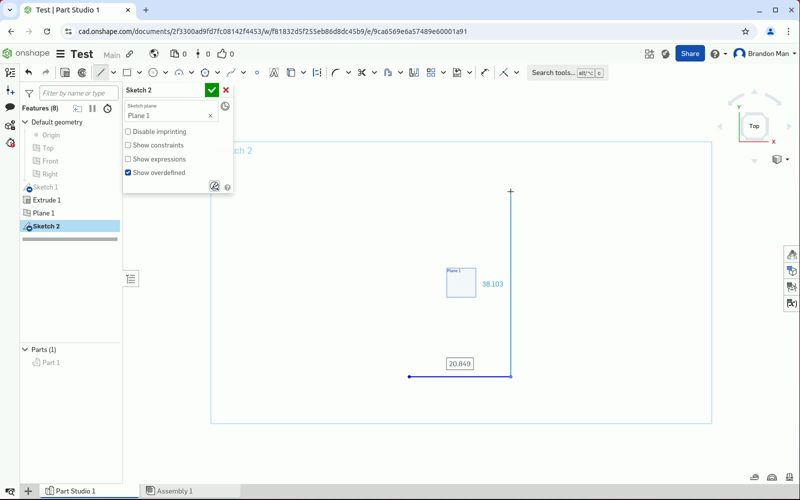
click(510, 191)
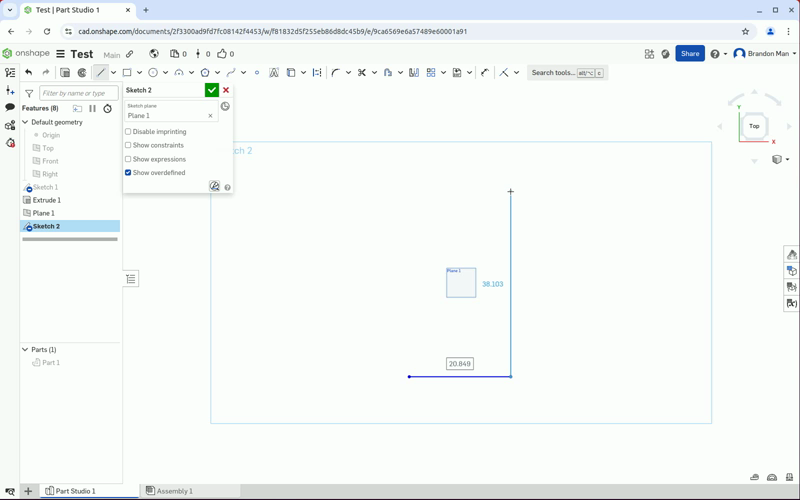
key_up(shift)
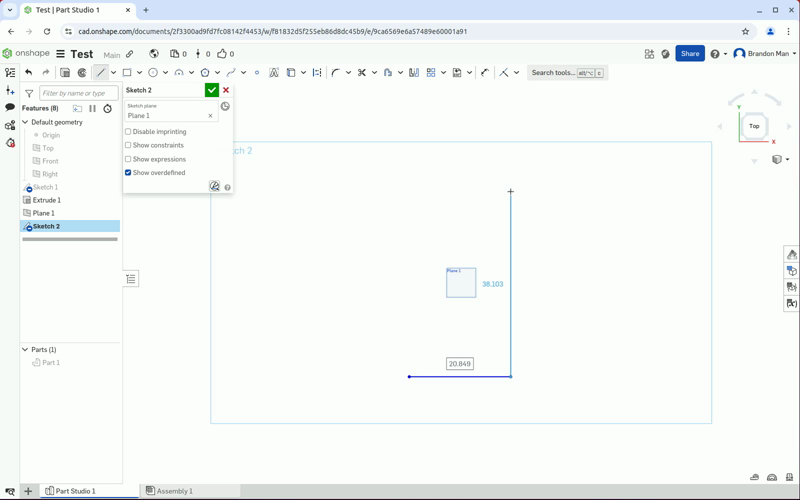
key_down(shift)
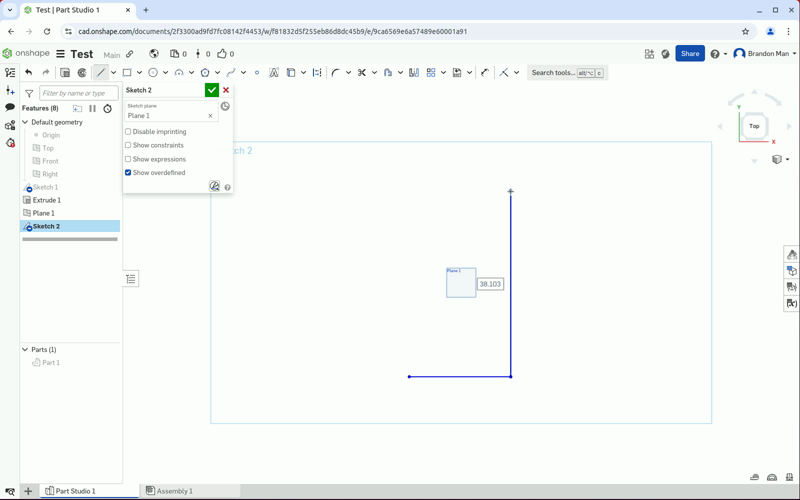
mouse_move(409, 191)
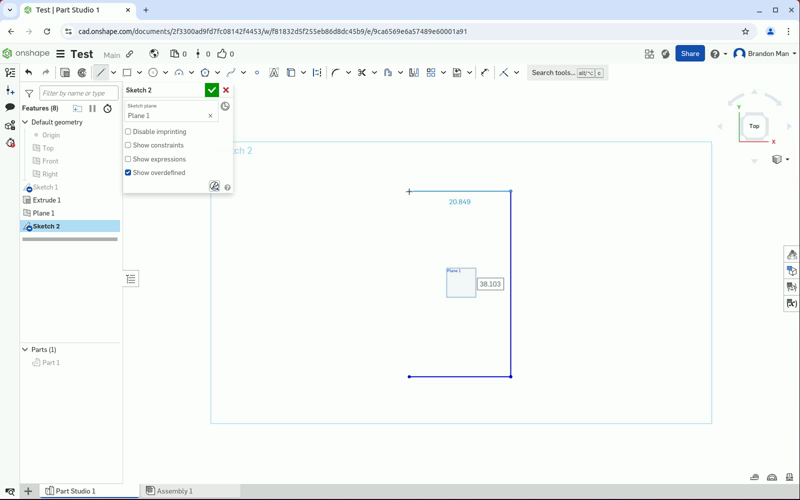
click(409, 191)
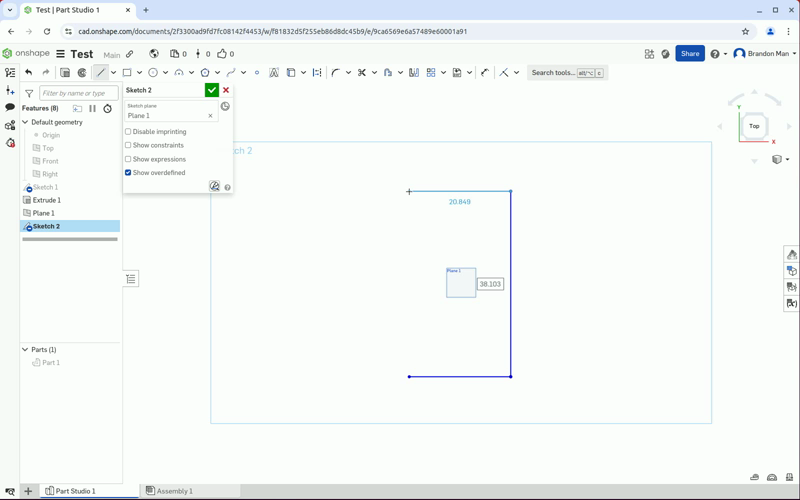
key_up(shift)
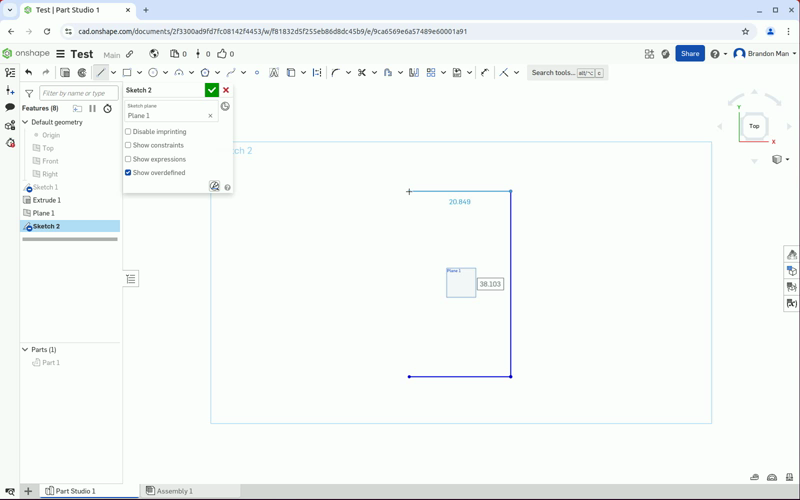
key_down(shift)
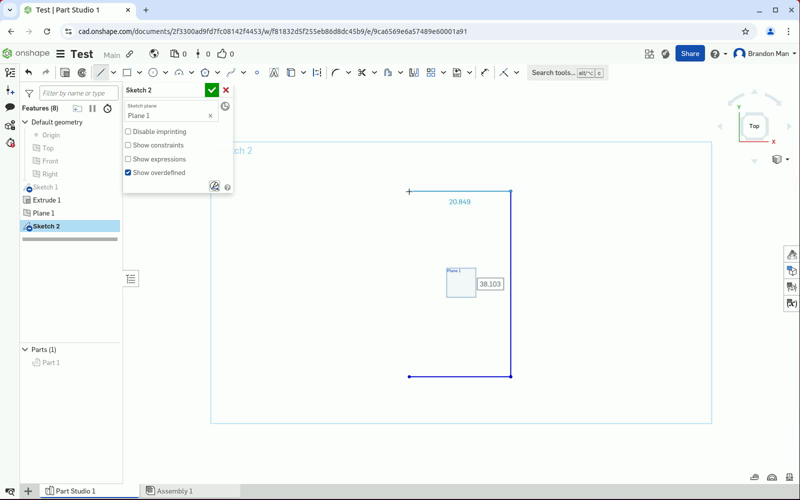
mouse_move(409, 376)
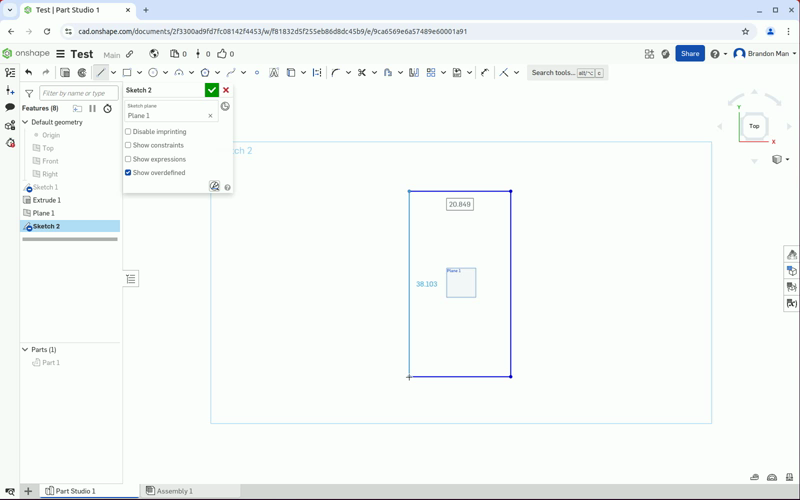
key_up(shift)
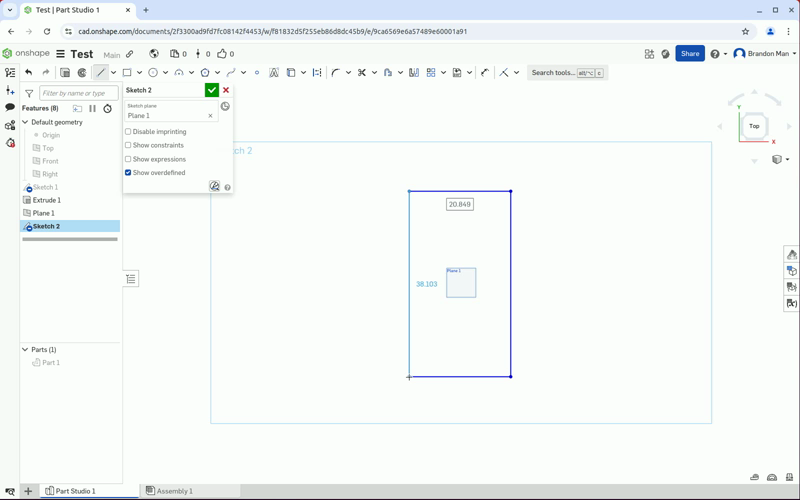
click(409, 376)
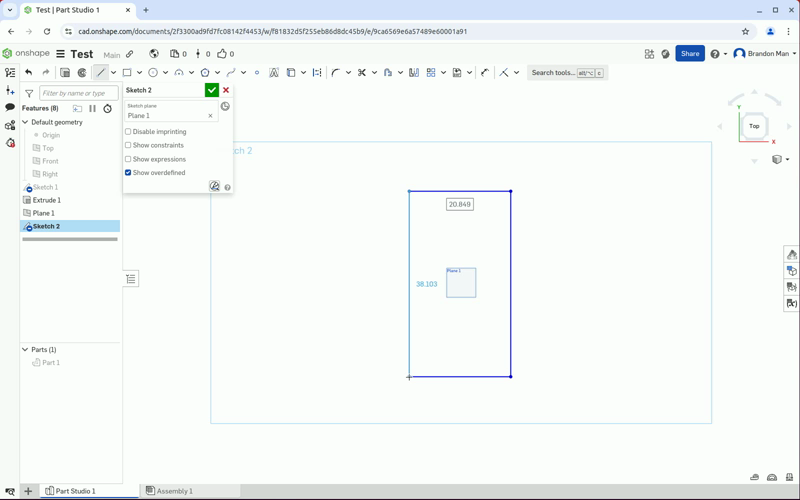
key(esc)
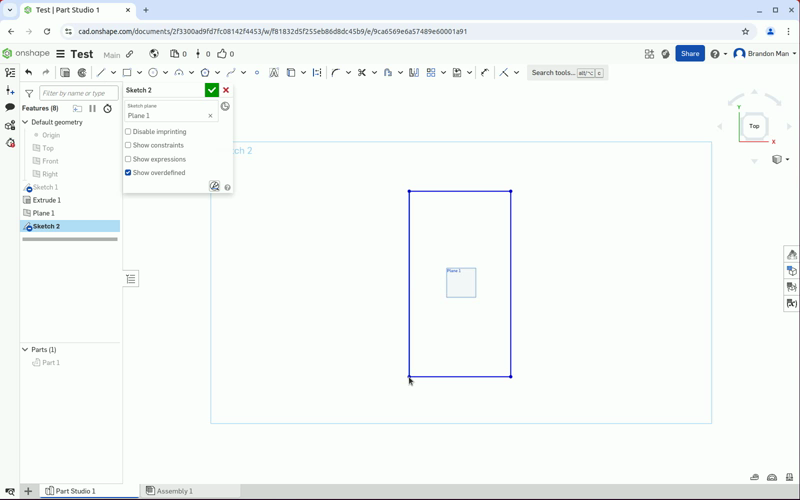
mouse_move(498, 213)
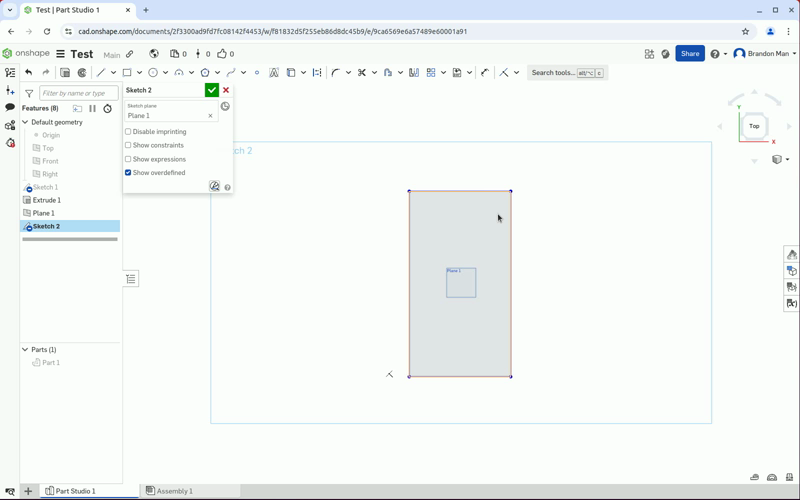
click(498, 213)
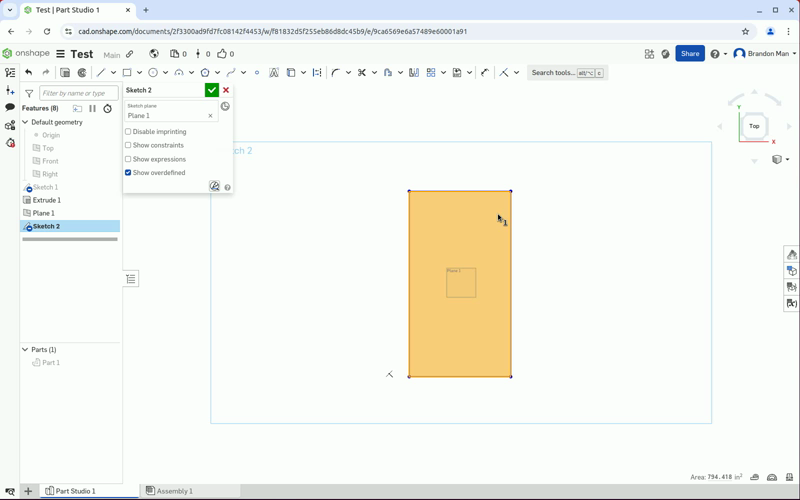
mouse_move(73, 352)
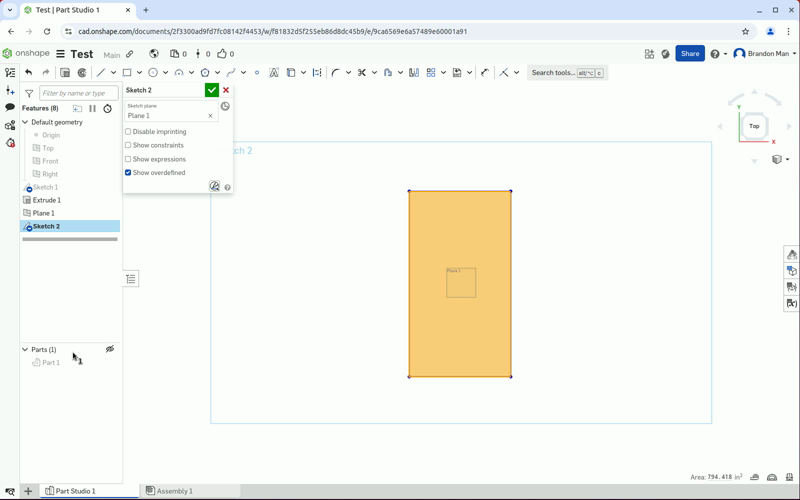
key(shift+y)
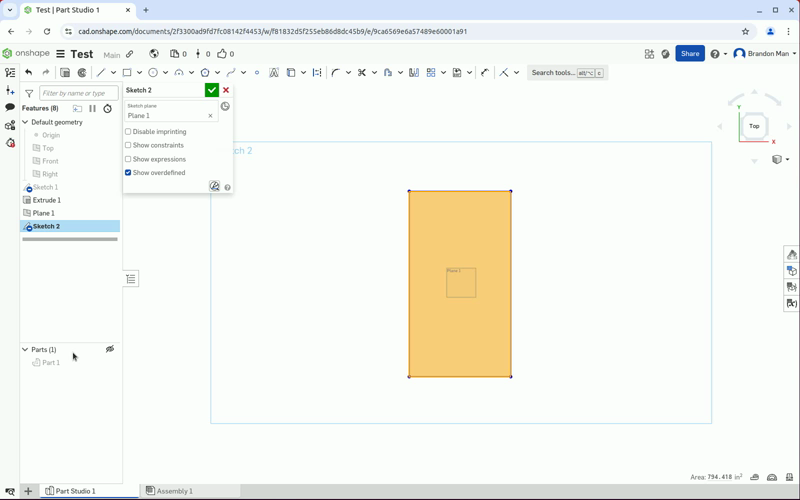
key(shift+e)
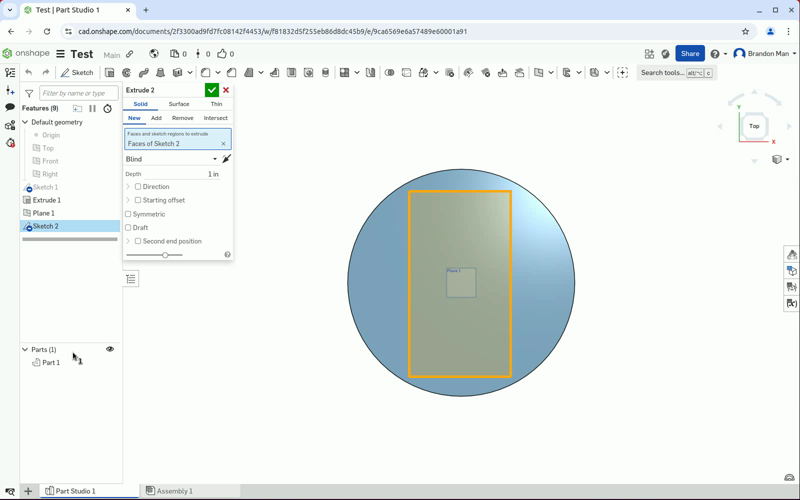
mouse_move(143, 106)
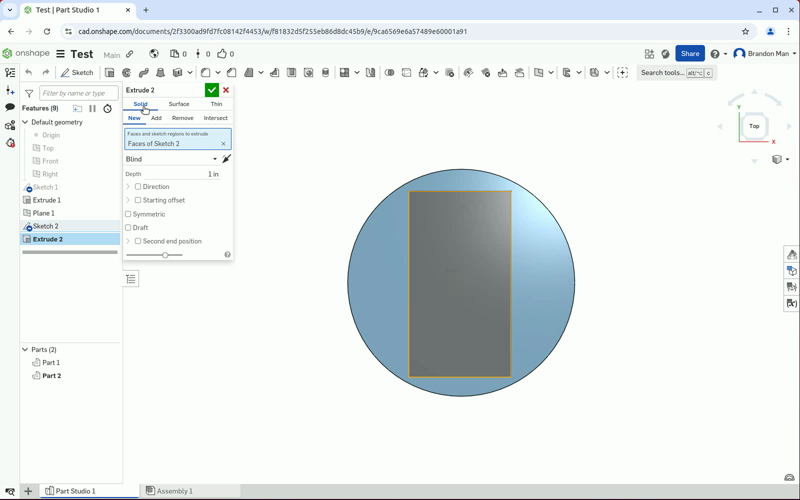
click(143, 106)
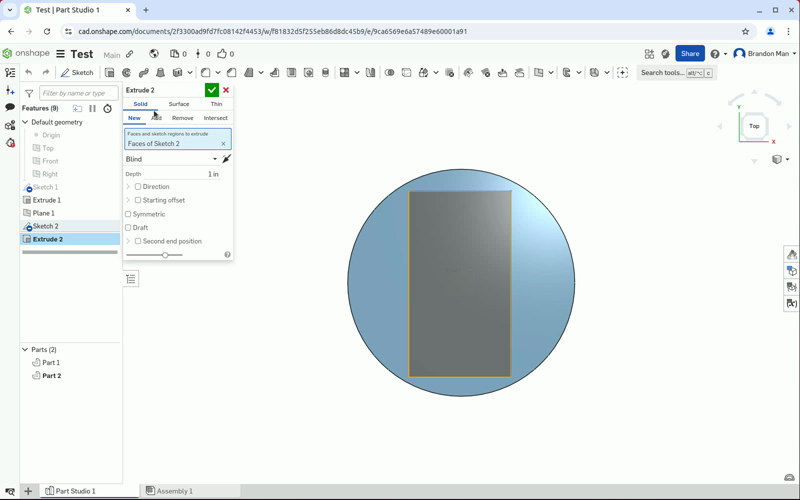
mouse_move(186, 120)
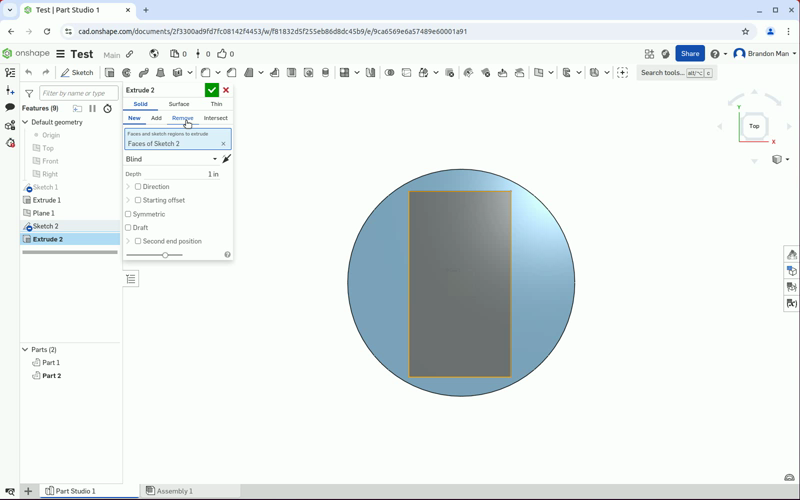
click(186, 120)
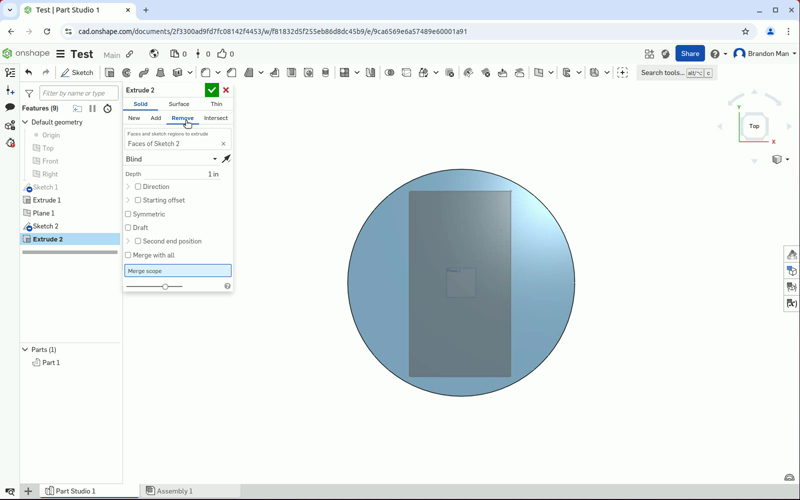
key(tab, 4)
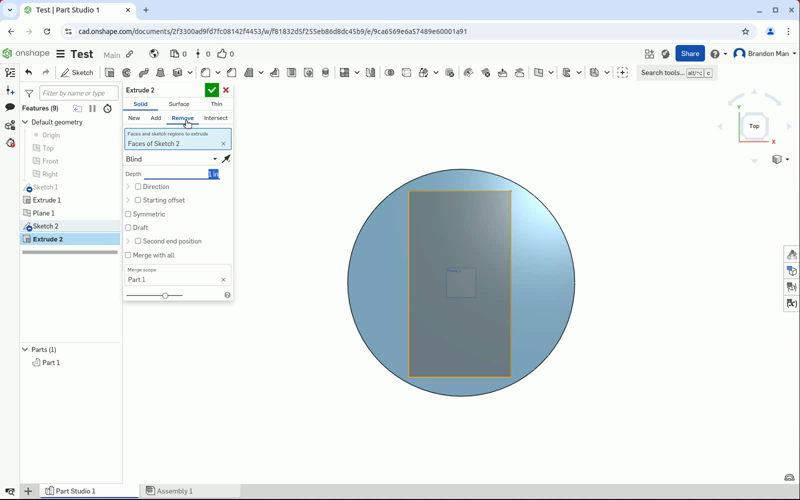
text(11.313)
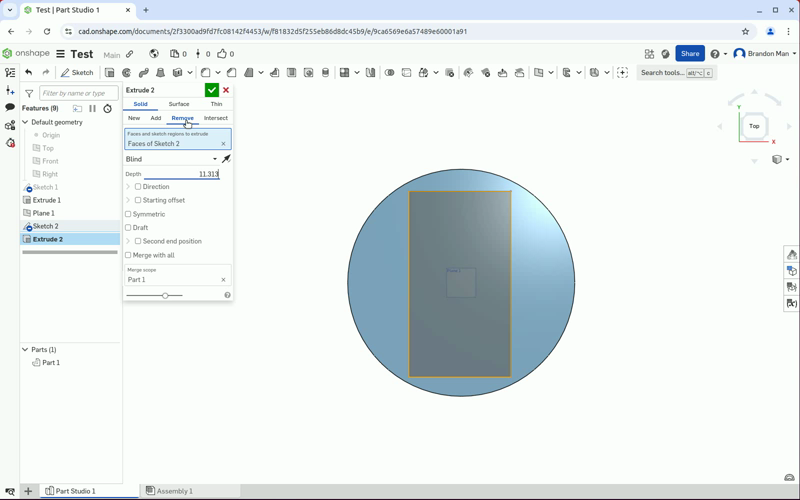
key(tab, 6)
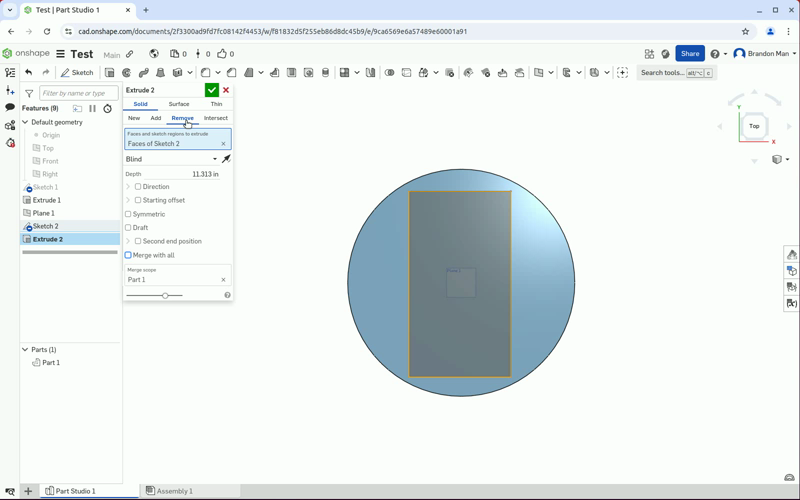
key(space)
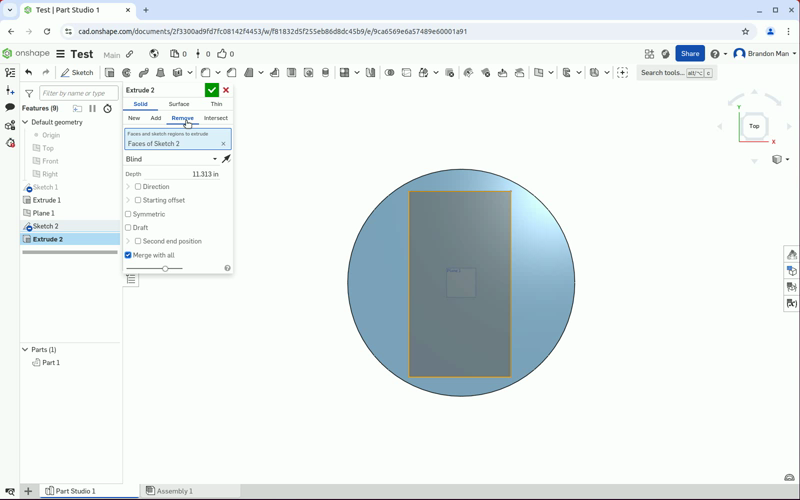
key(enter)
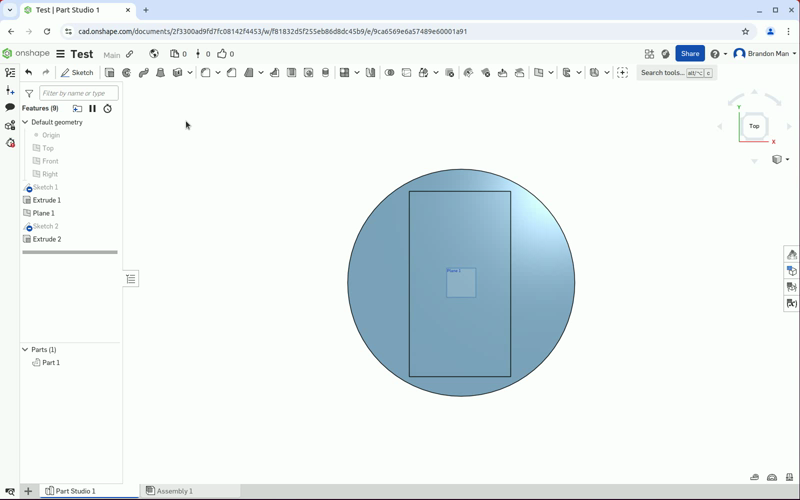
key(shift+h)
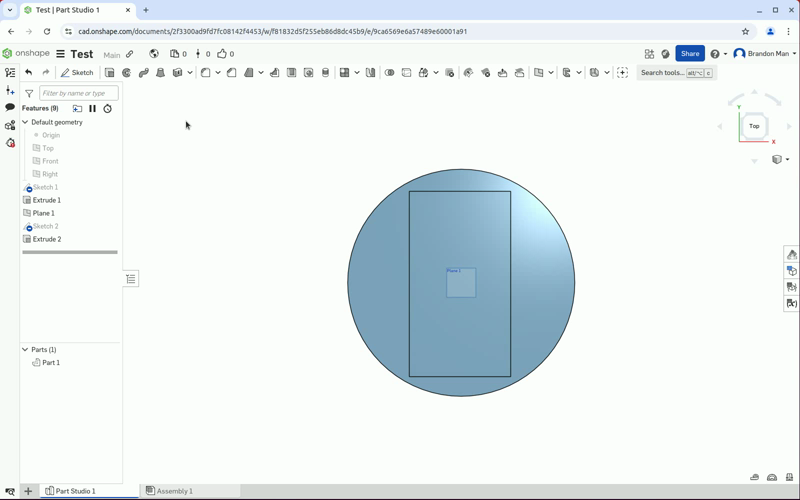
key(shift+h)
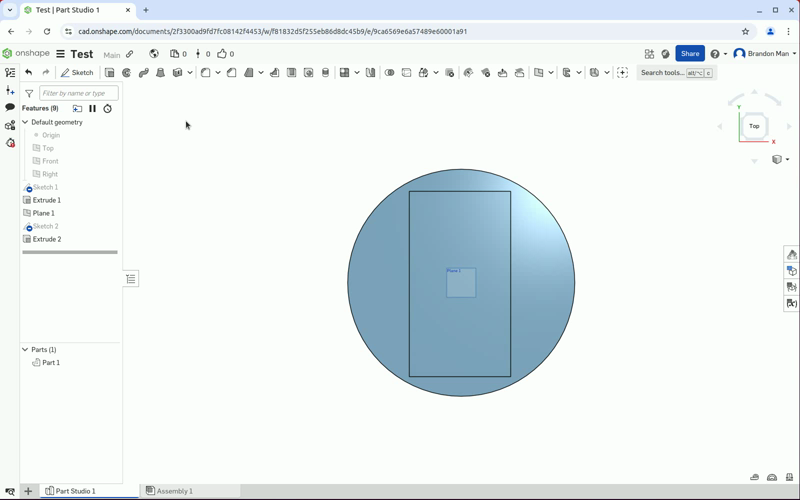
mouse_move(73, 189)
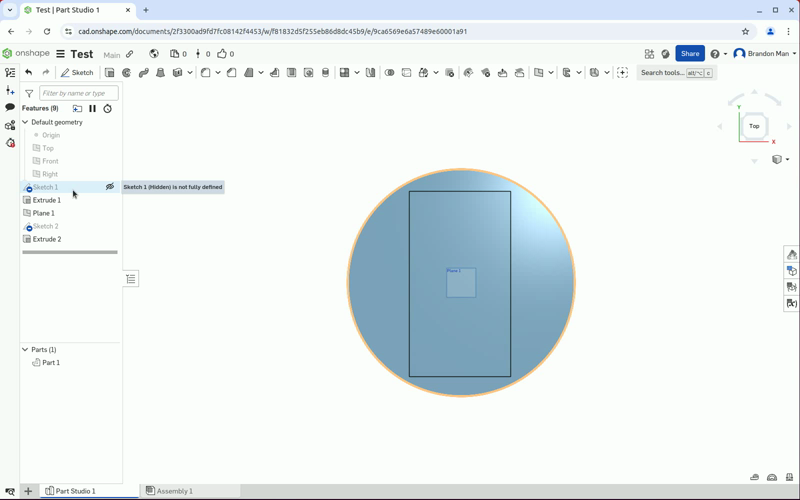
click(73, 189)
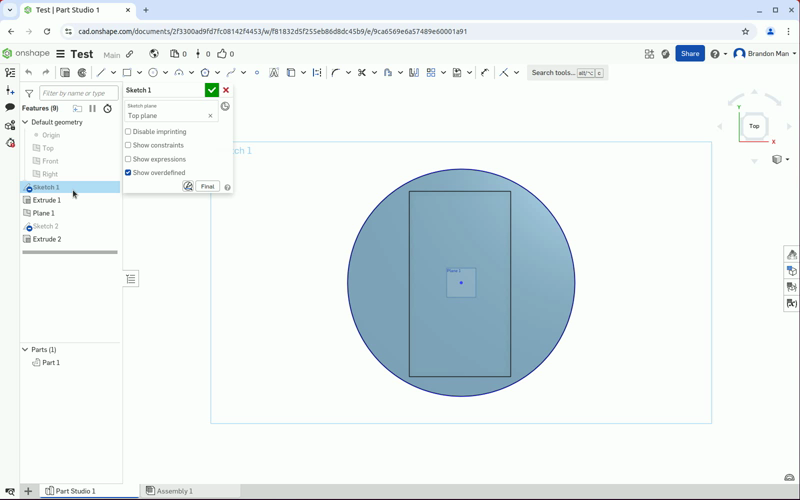
mouse_move(229, 92)
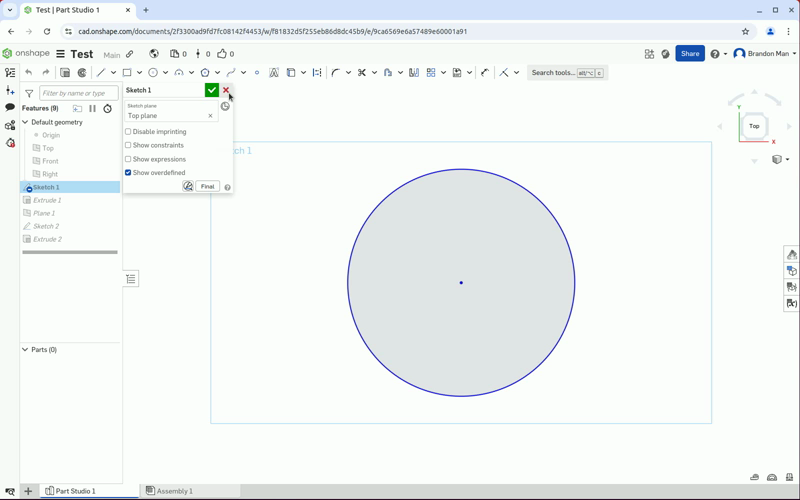
click(229, 92)
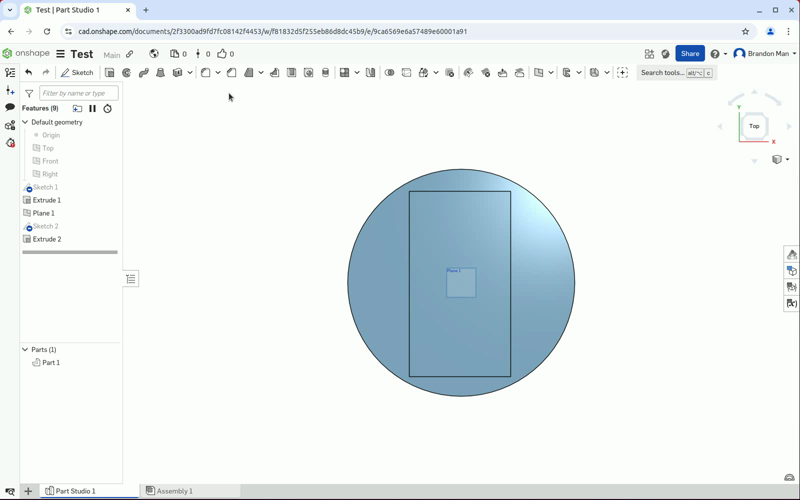
mouse_move(541, 75)
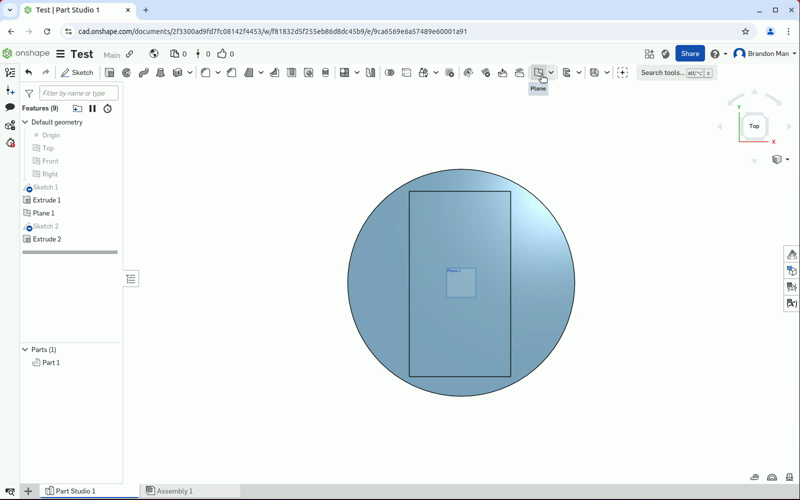
click(541, 75)
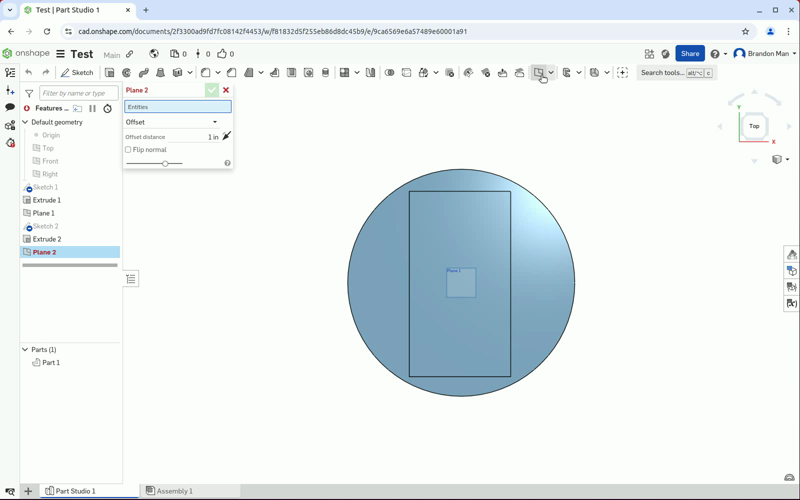
mouse_move(73, 150)
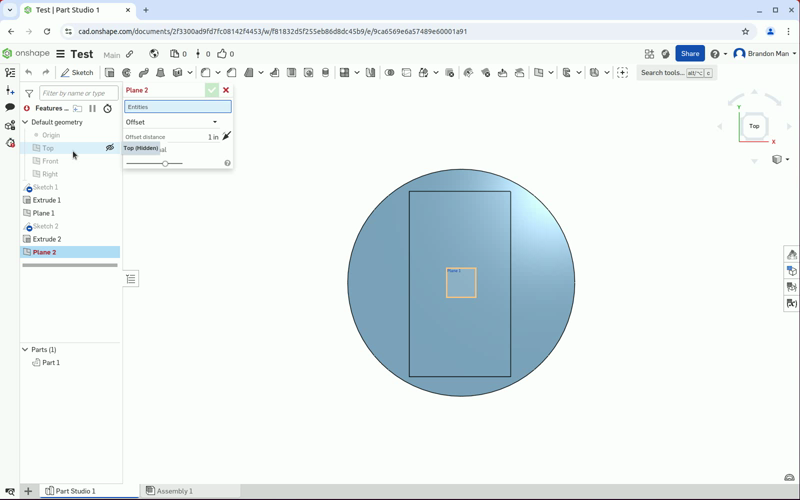
click(73, 150)
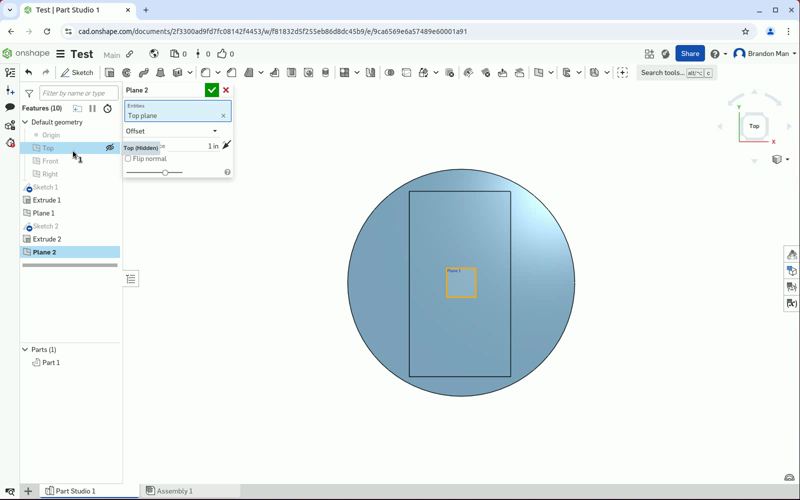
key(tab, 2)
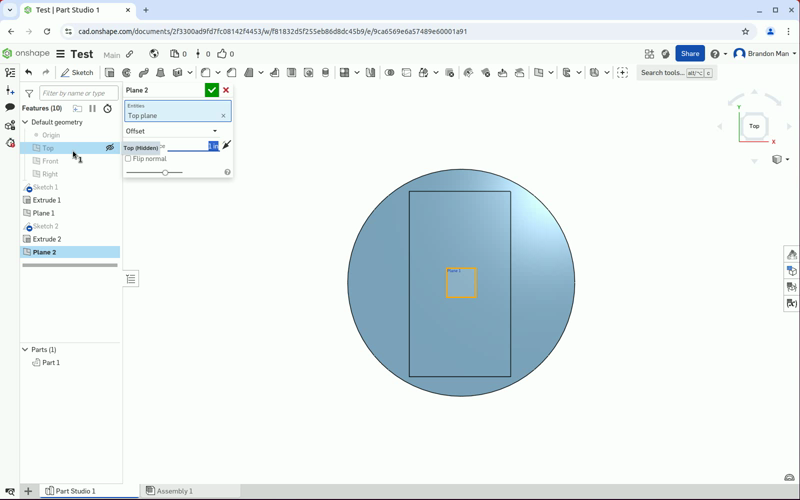
text(1.91)
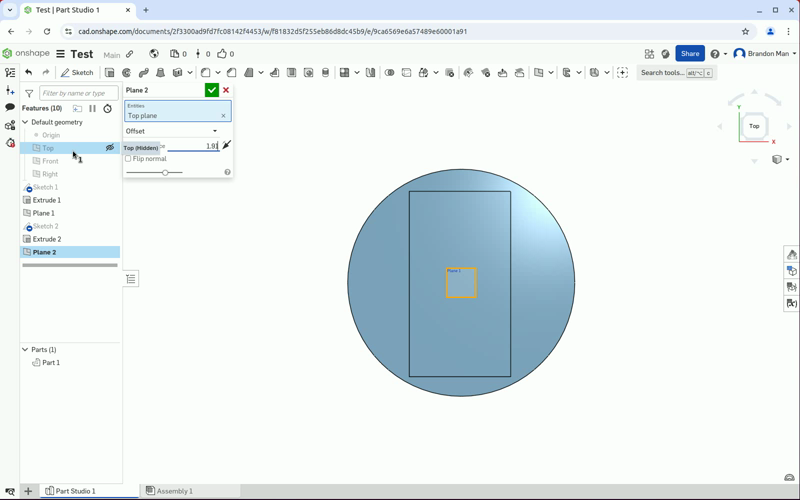
key(enter, 2)
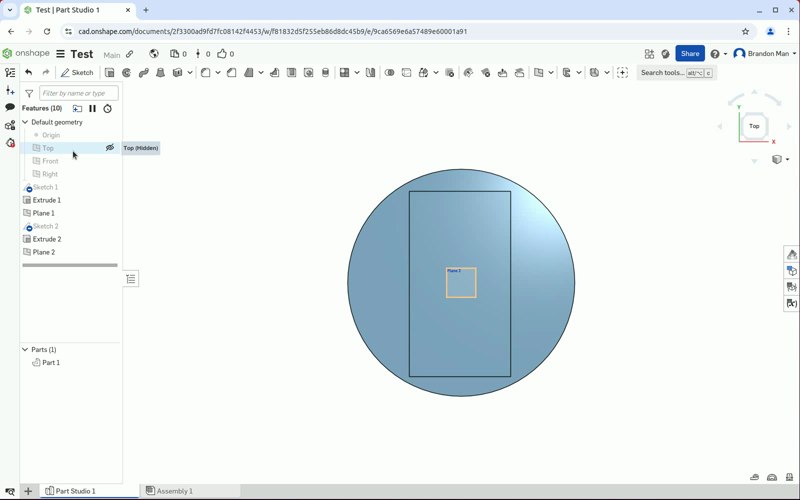
key(shift+s)
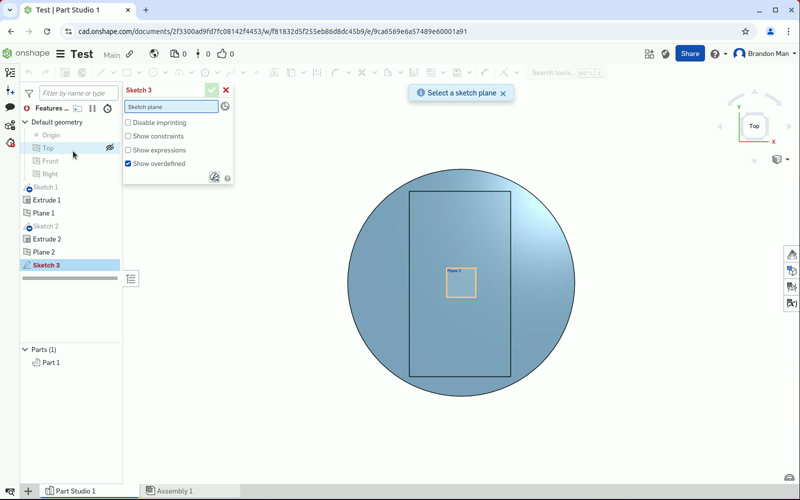
mouse_move(73, 254)
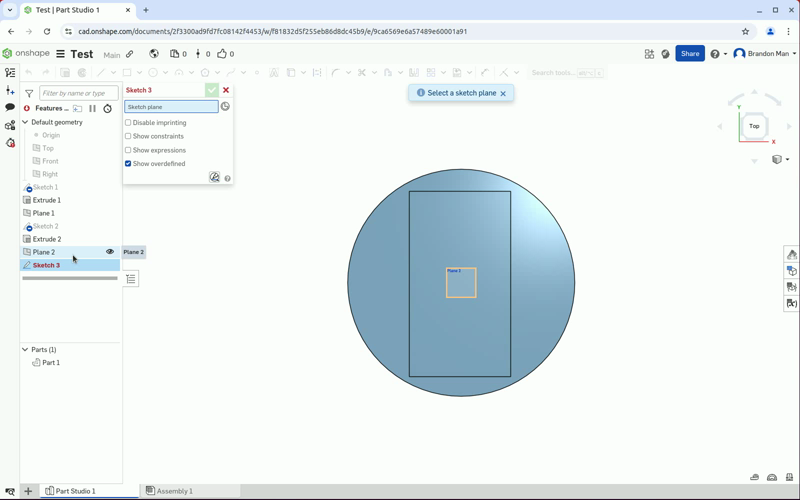
click(73, 254)
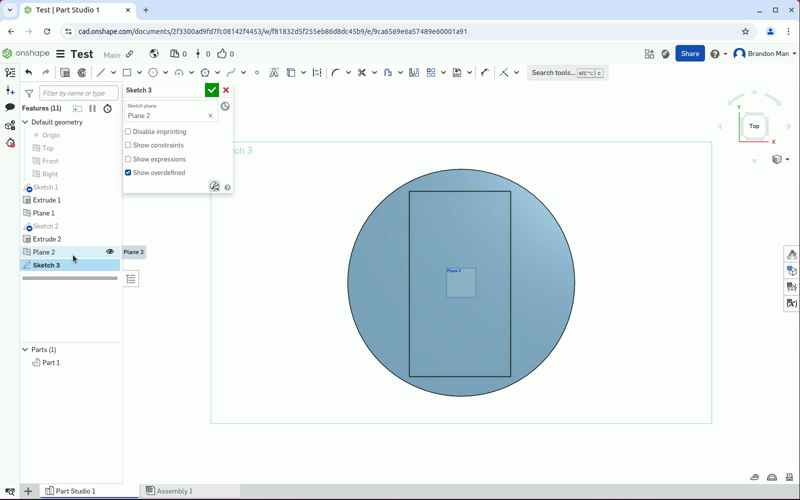
mouse_move(73, 352)
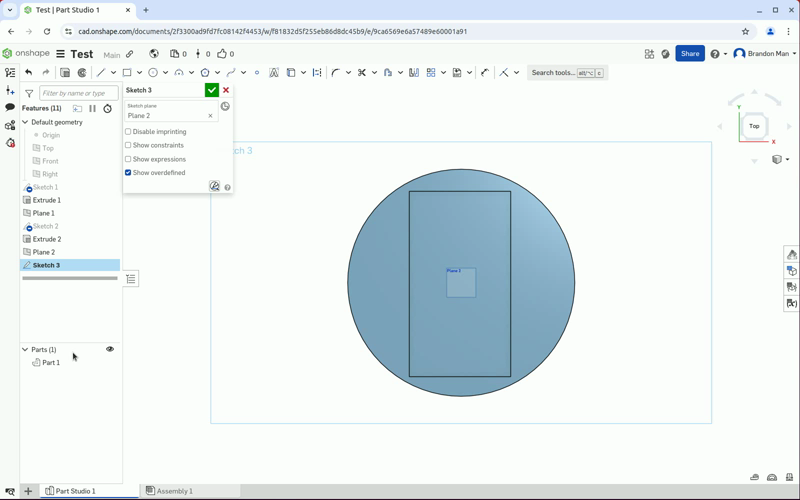
key(y)
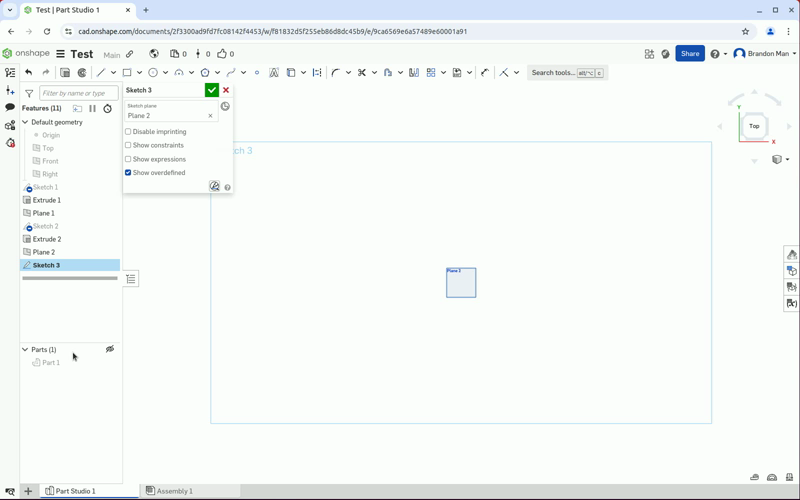
key(l)
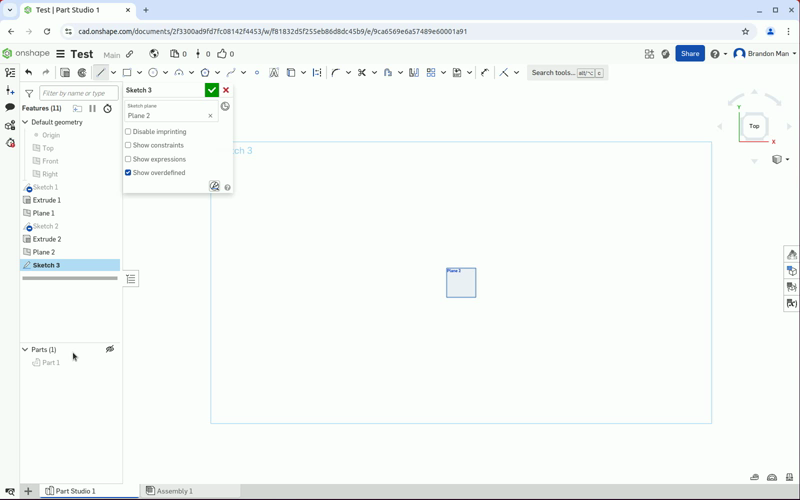
key_down(shift)
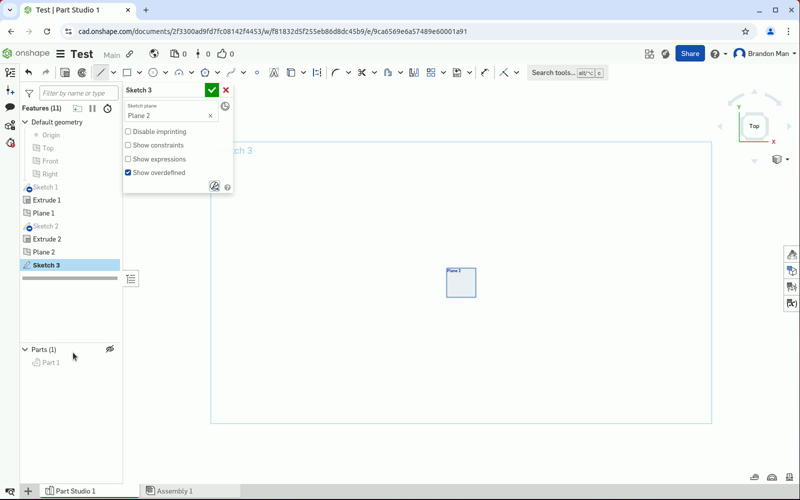
mouse_move(420, 197)
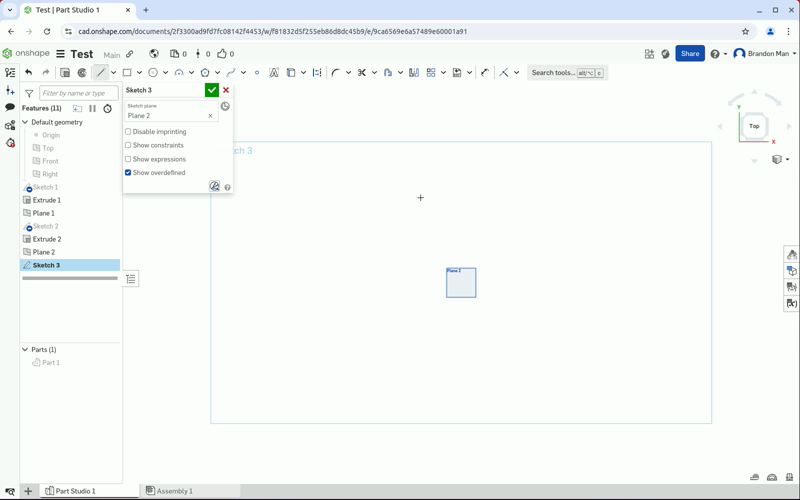
click(420, 197)
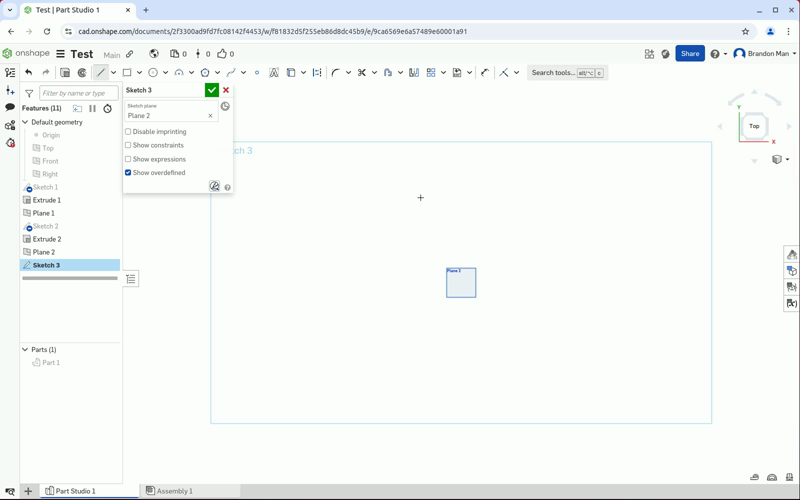
key_up(shift)
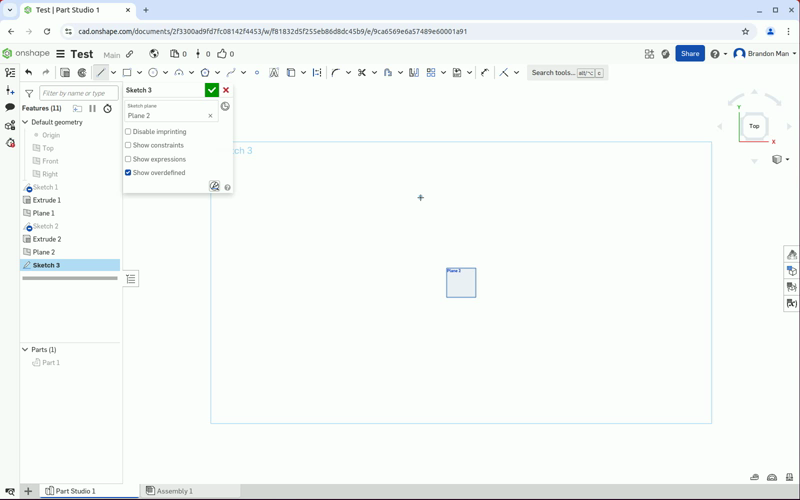
key_down(shift)
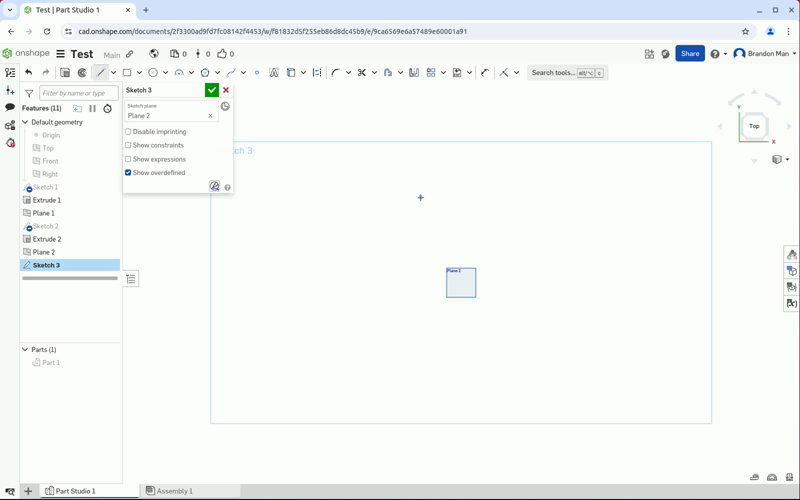
mouse_move(450, 197)
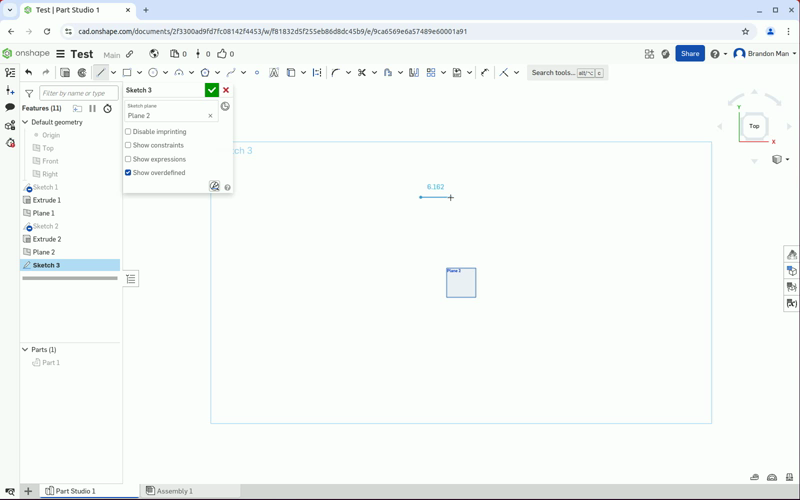
mouse_move(453, 197)
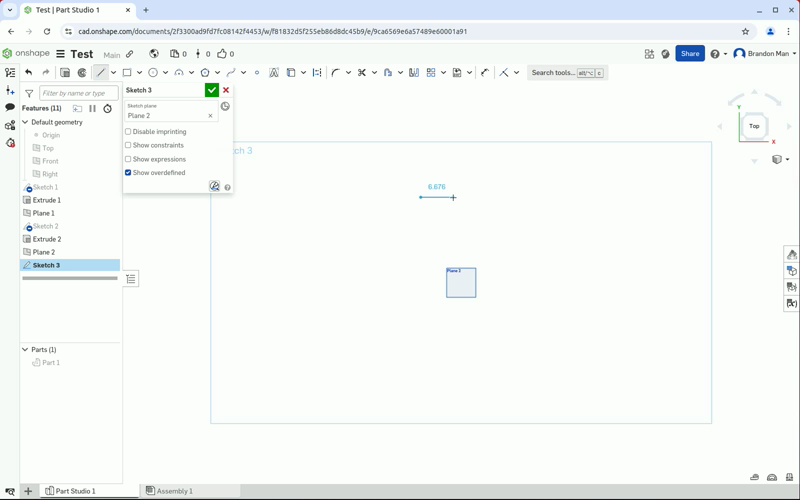
click(453, 197)
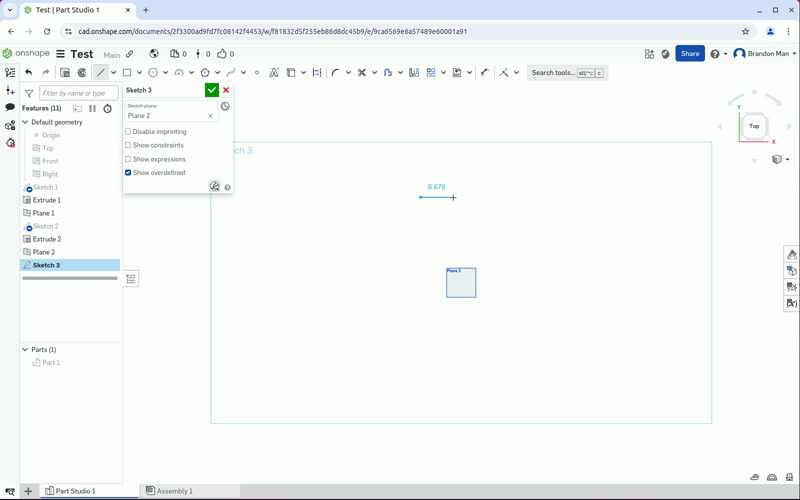
key_up(shift)
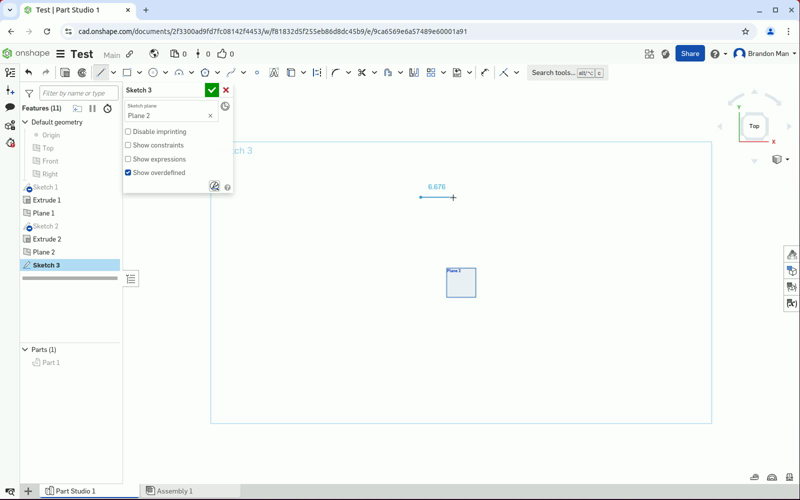
key_down(shift)
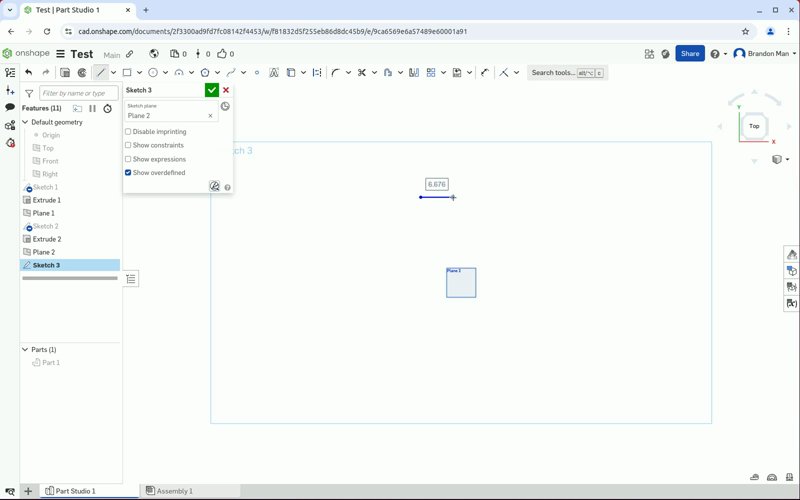
mouse_move(483, 197)
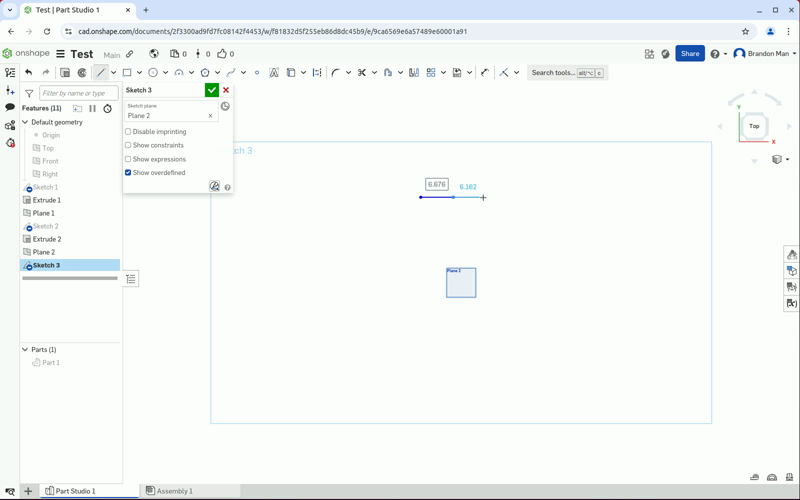
mouse_move(453, 192)
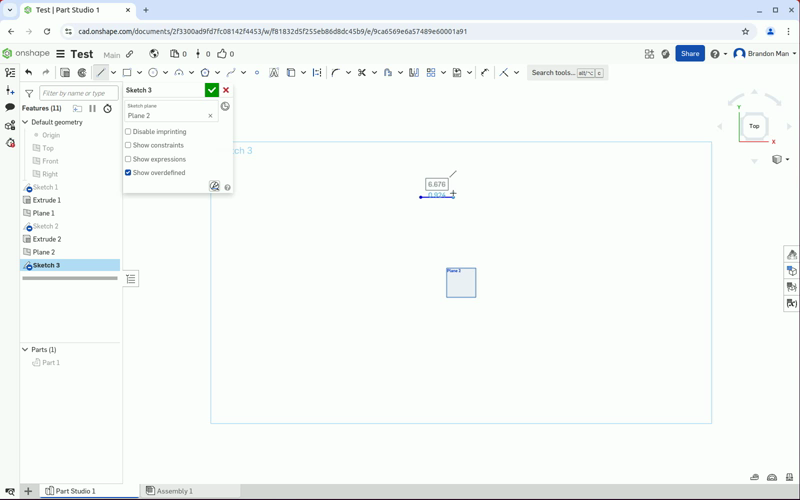
scroll(6)
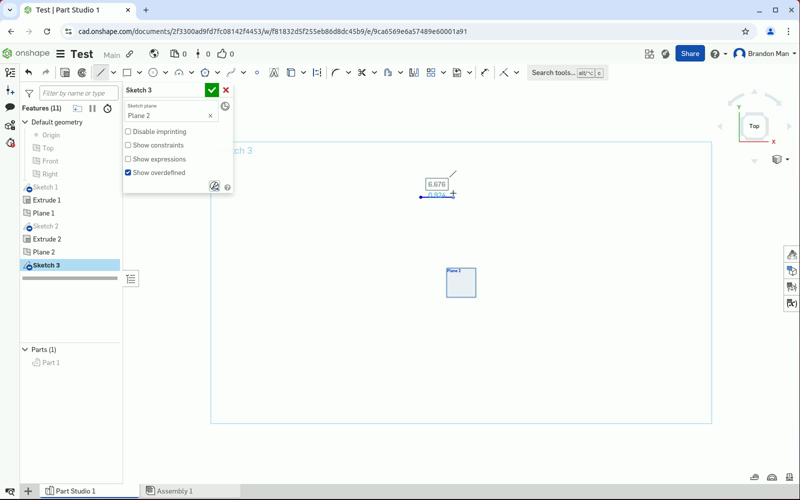
scroll(6)
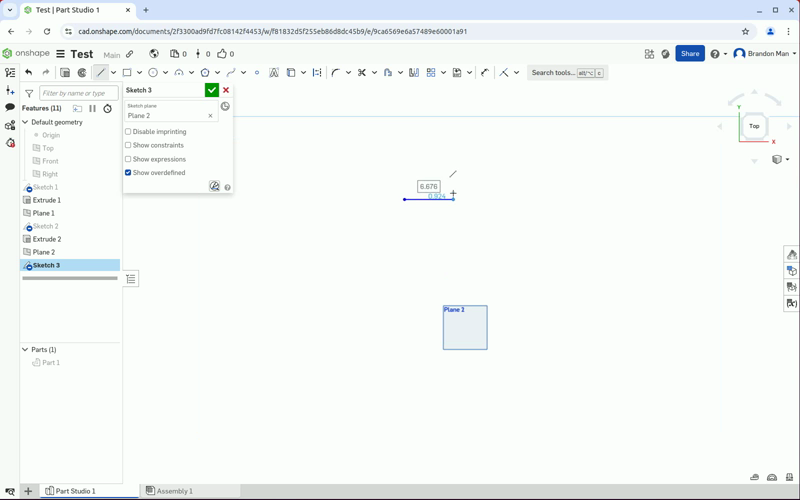
scroll(6)
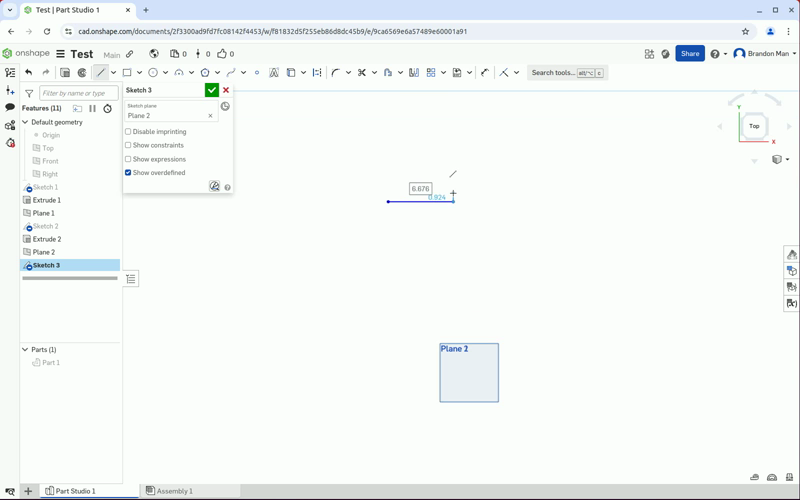
scroll(6)
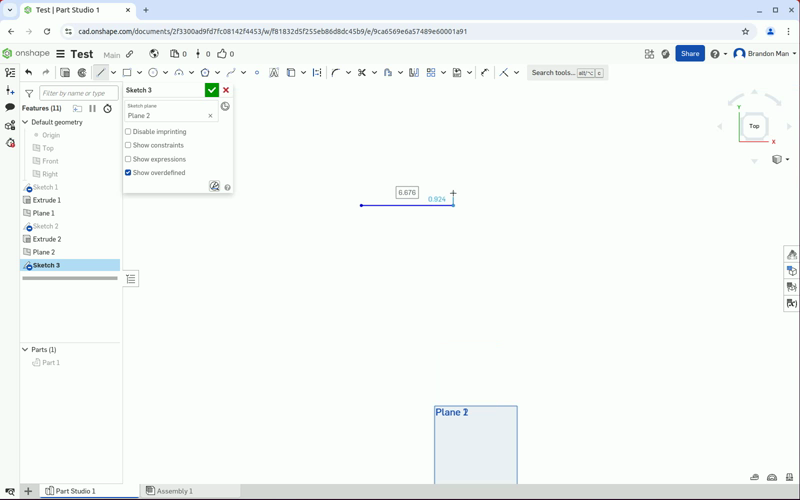
scroll(6)
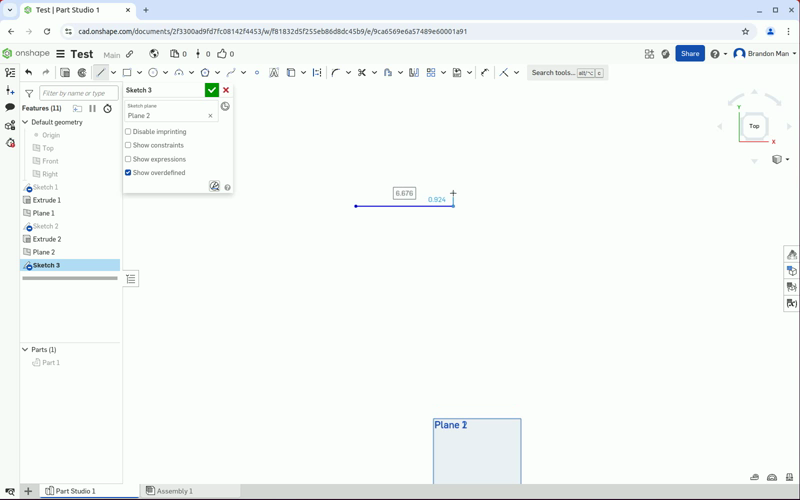
scroll(6)
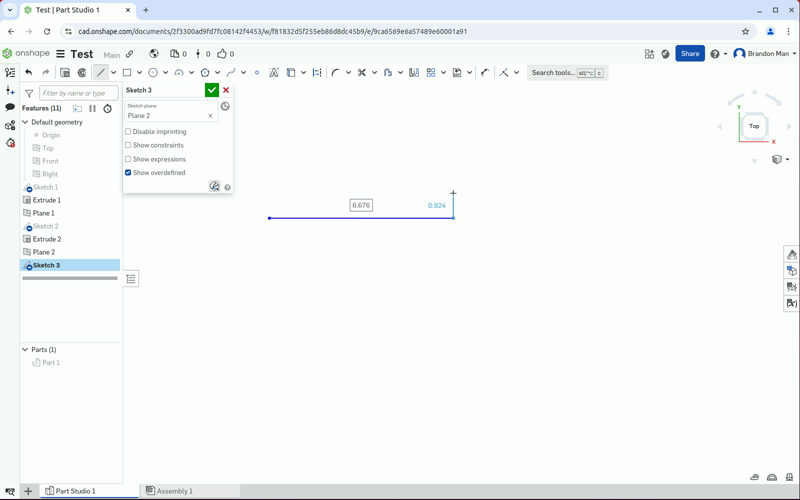
scroll(6)
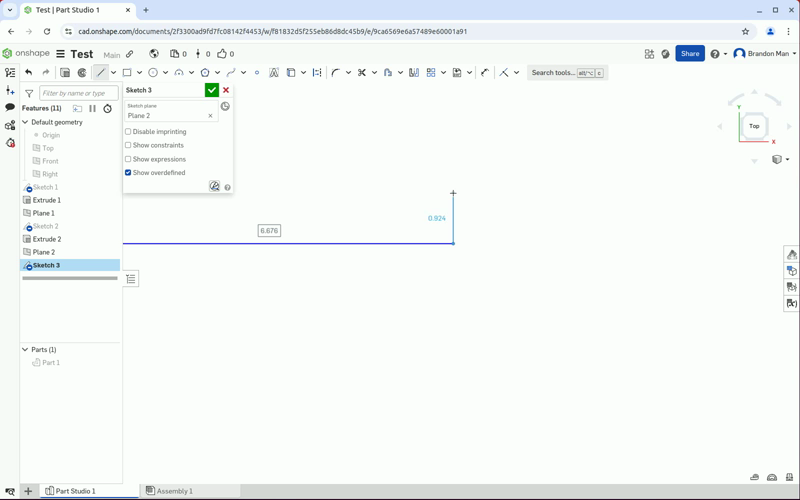
click(453, 192)
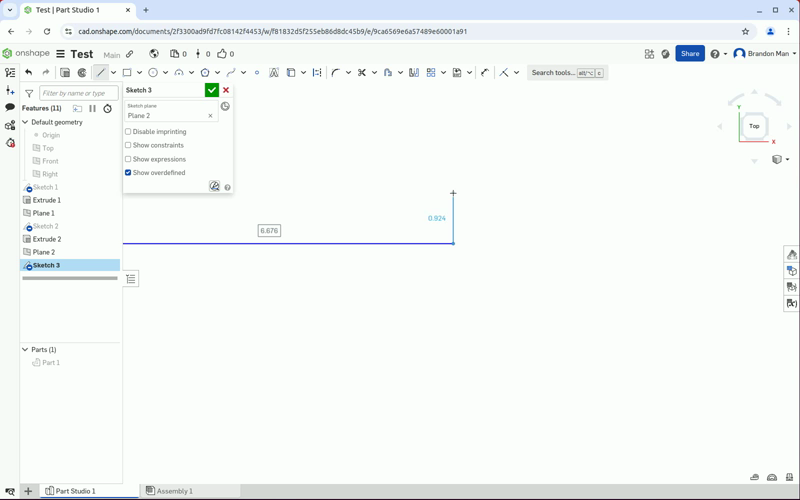
scroll(-6)
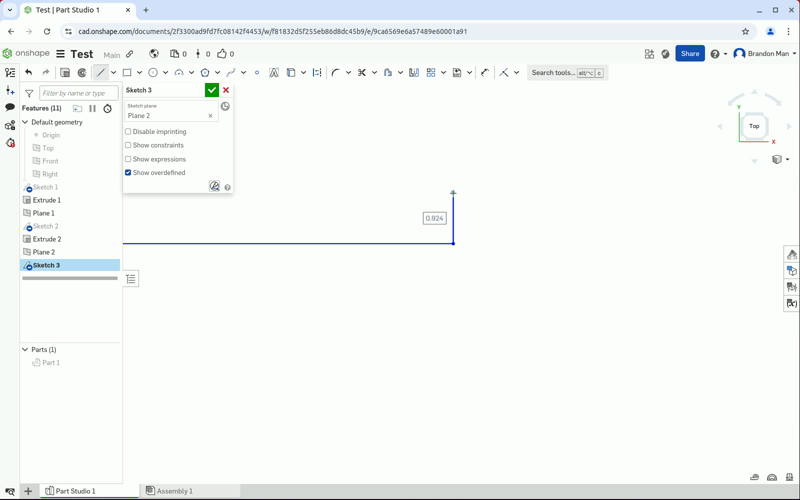
scroll(-6)
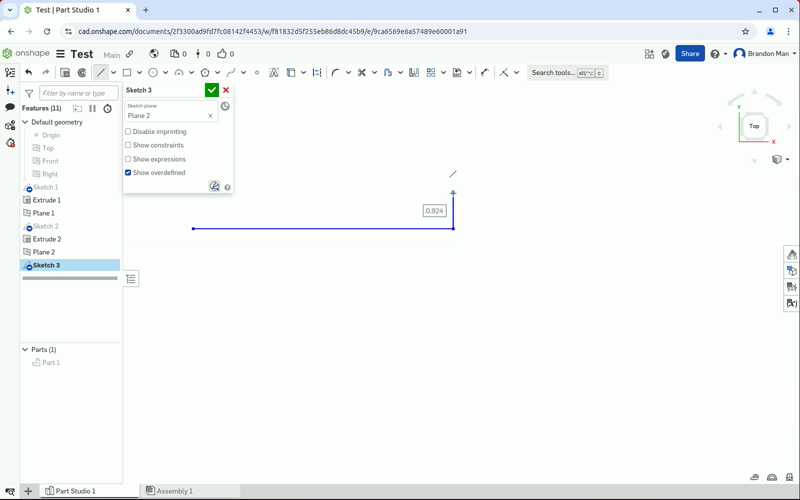
scroll(-6)
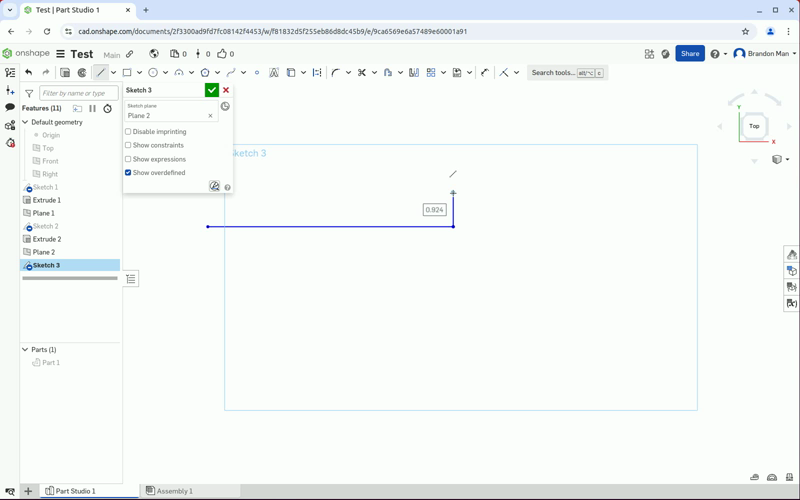
scroll(-6)
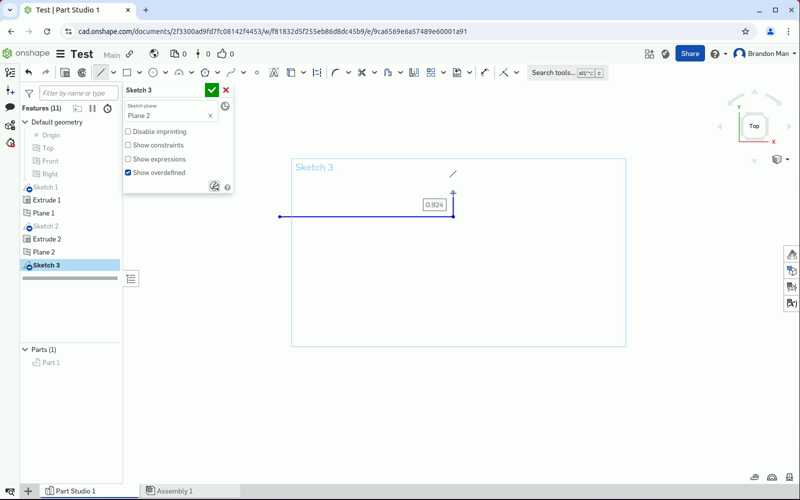
scroll(-6)
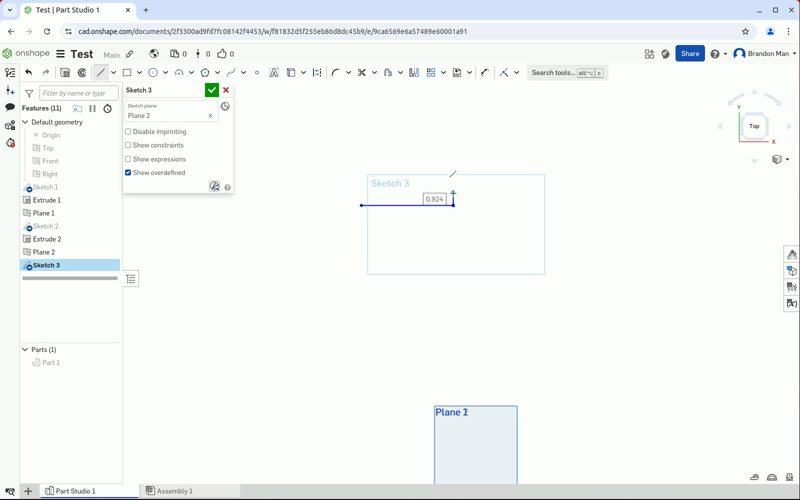
scroll(-6)
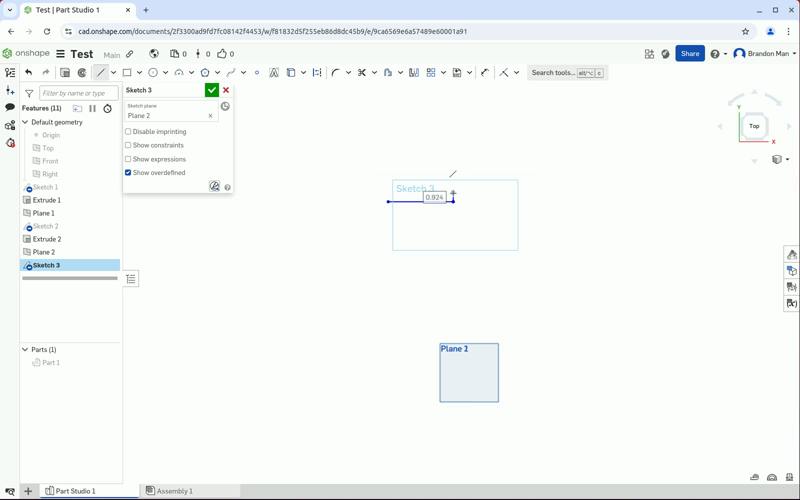
scroll(-6)
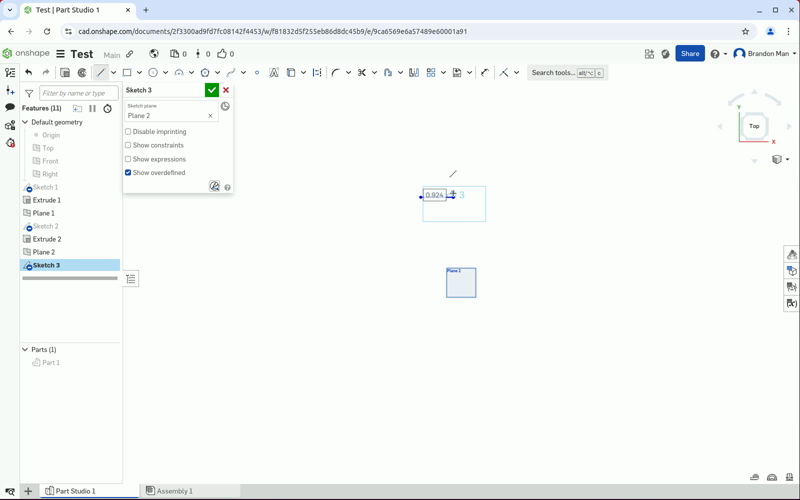
key_up(shift)
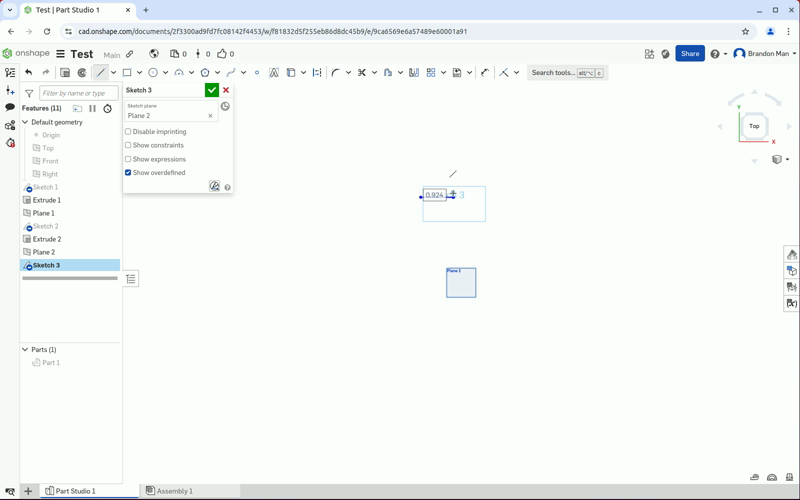
key_down(shift)
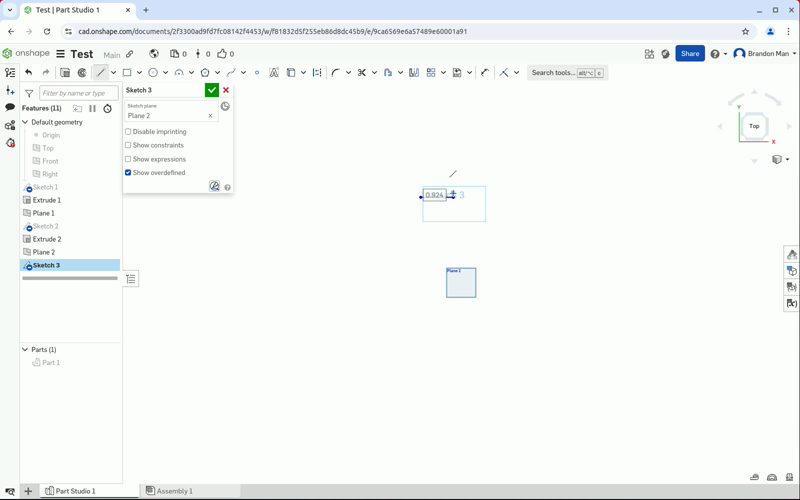
mouse_move(483, 192)
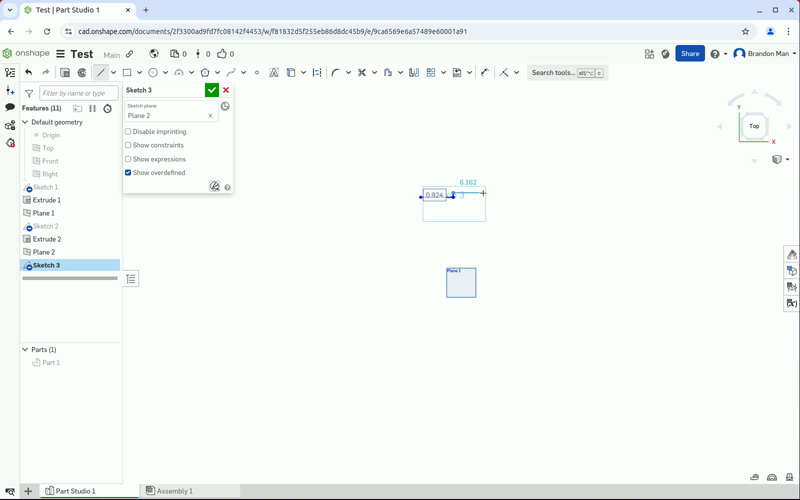
mouse_move(420, 192)
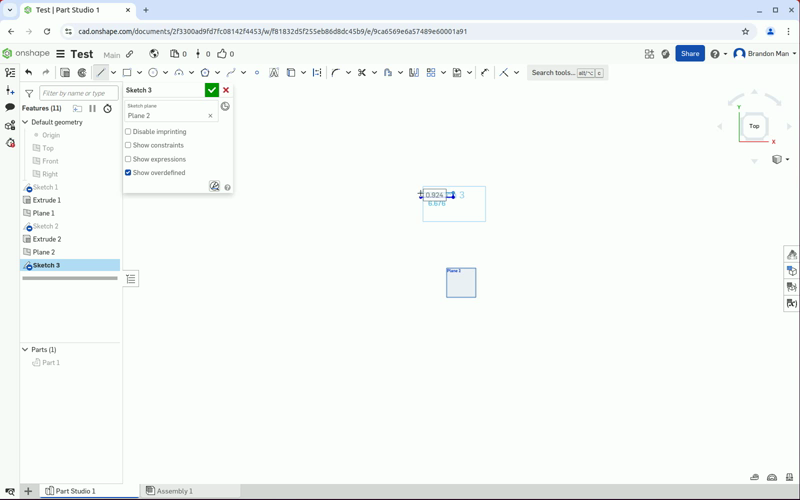
click(420, 192)
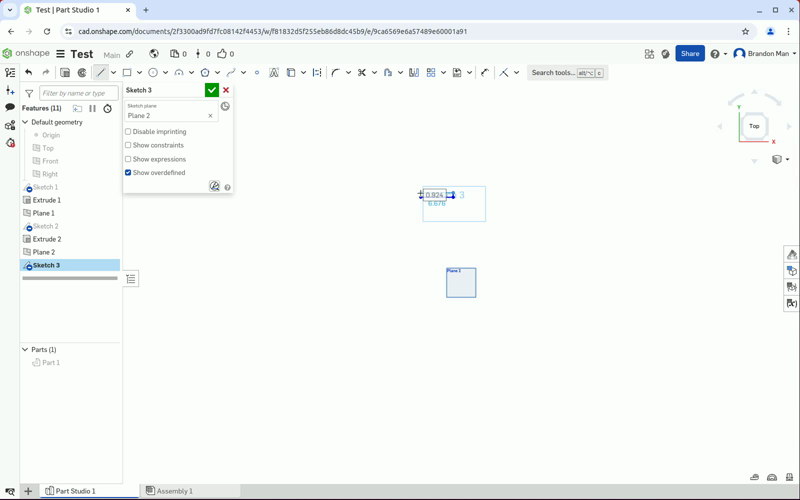
key_up(shift)
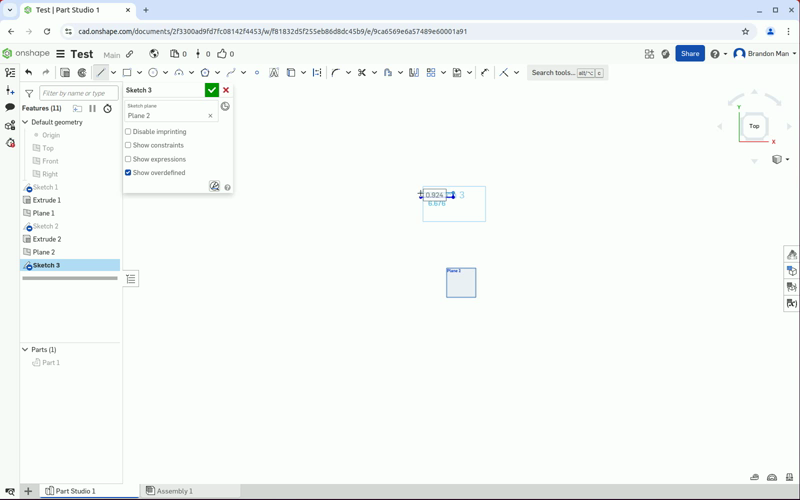
mouse_move(450, 192)
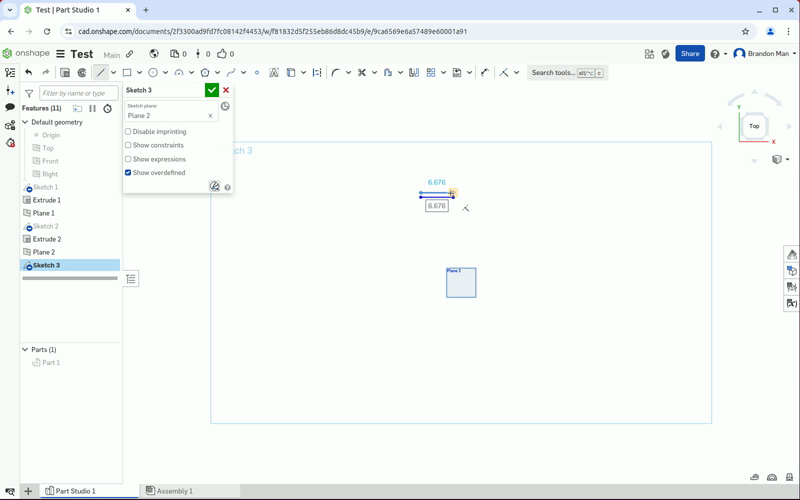
key_down(shift)
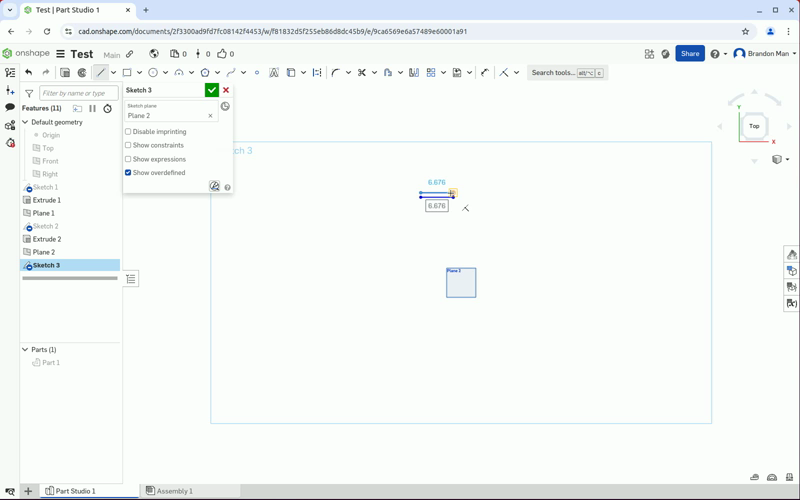
mouse_move(420, 197)
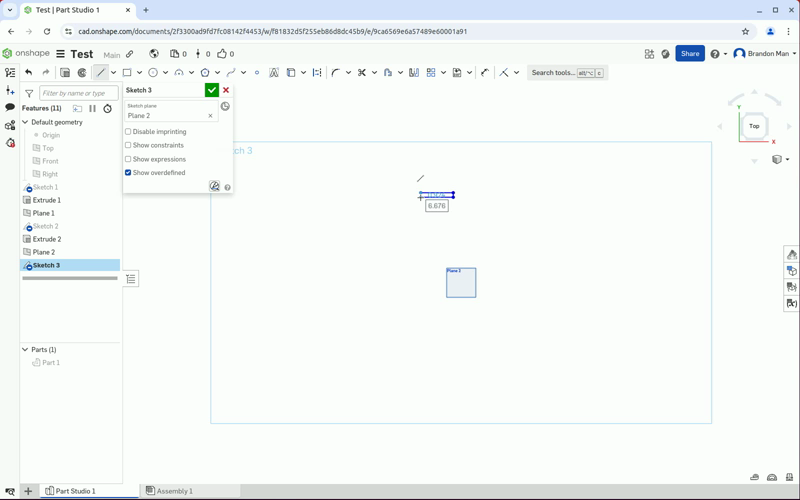
scroll(6)
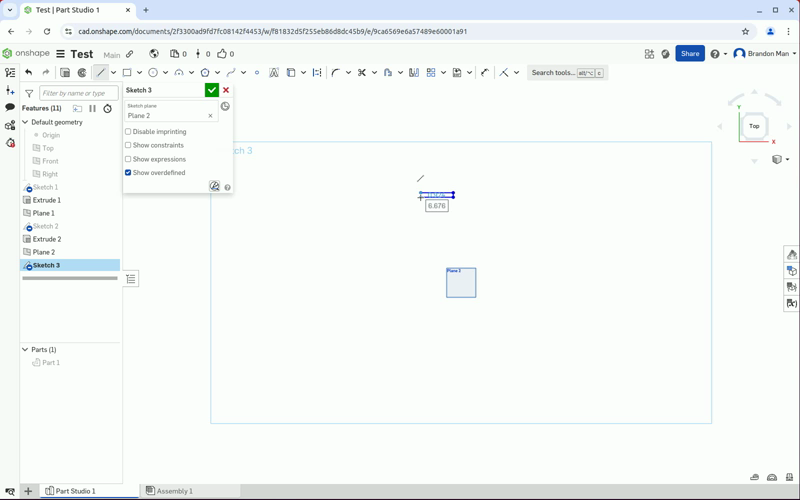
scroll(6)
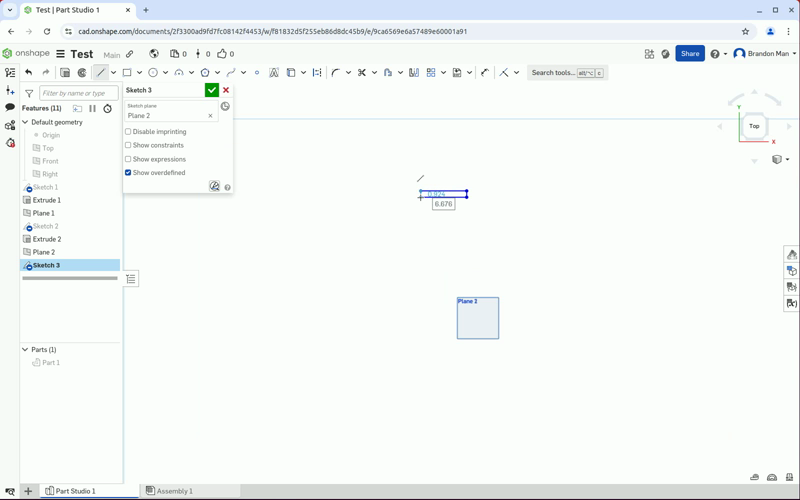
scroll(6)
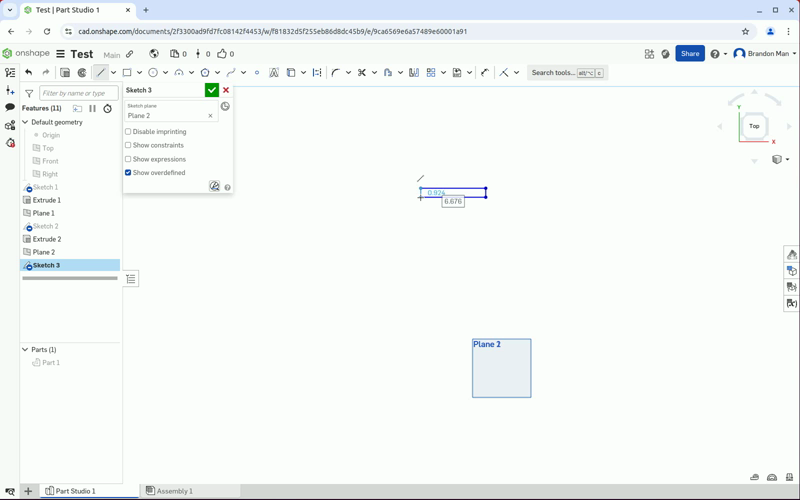
scroll(6)
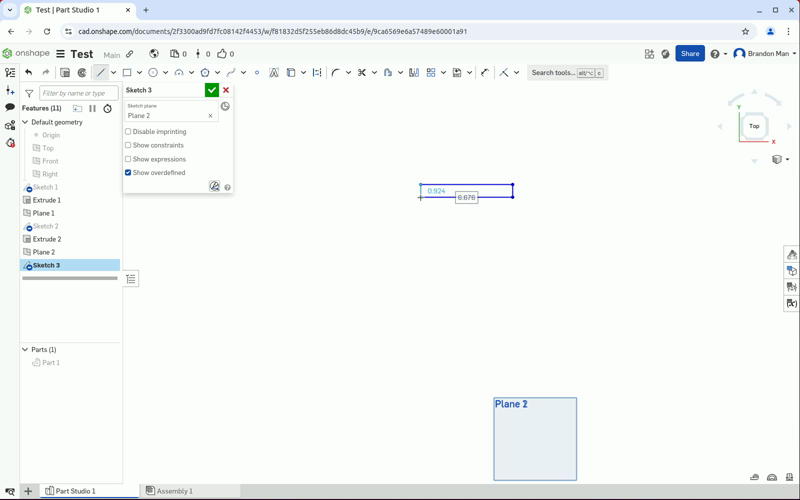
scroll(6)
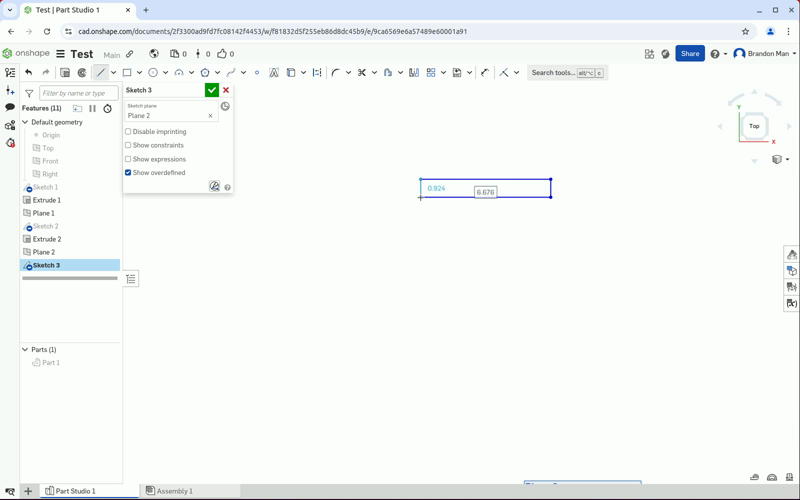
scroll(6)
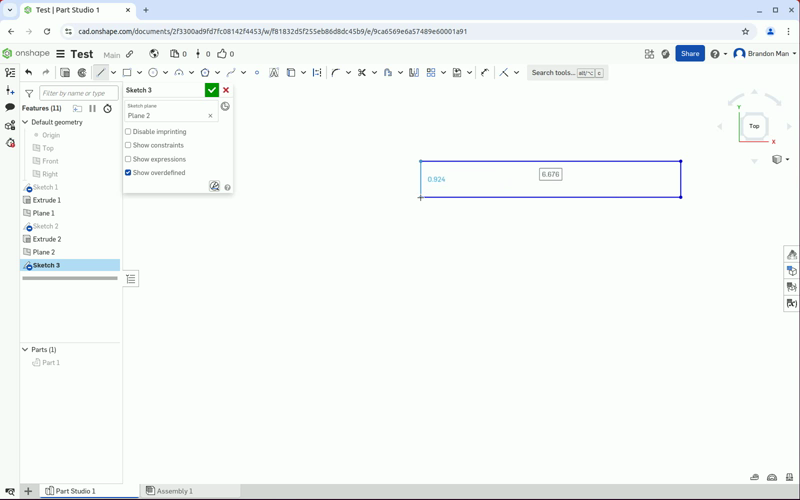
scroll(6)
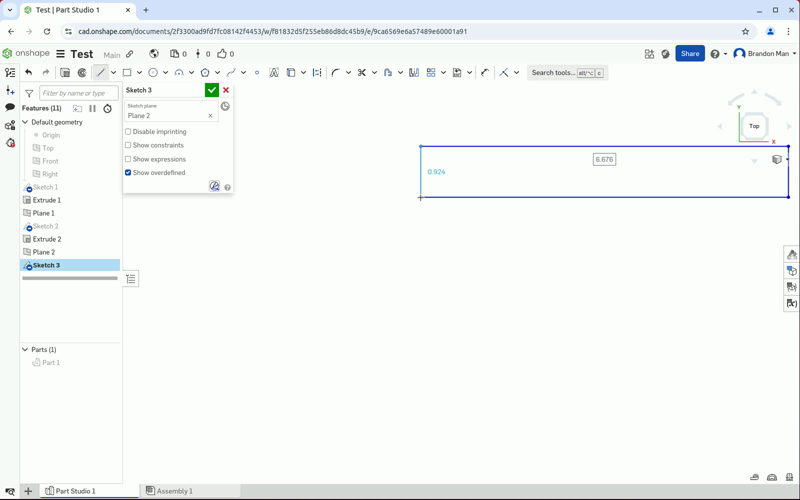
key_up(shift)
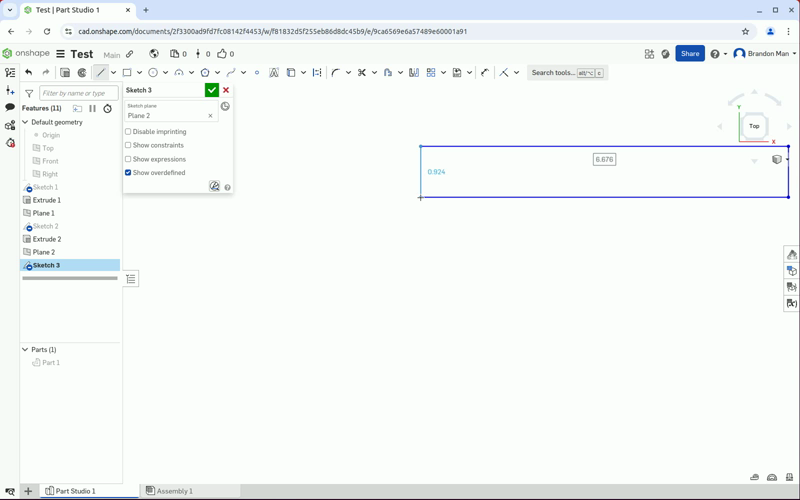
click(420, 197)
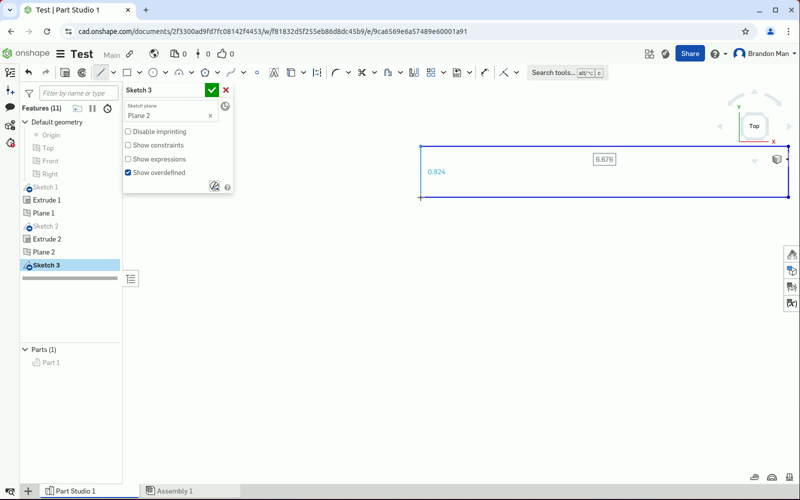
scroll(-6)
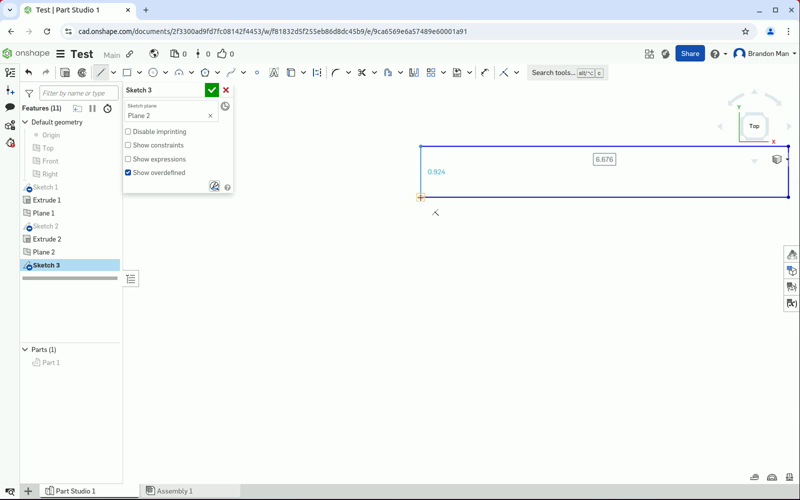
scroll(-6)
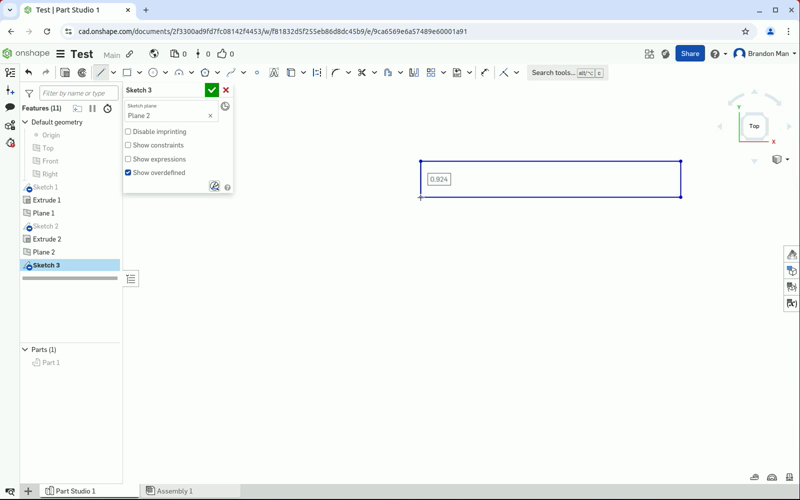
scroll(-6)
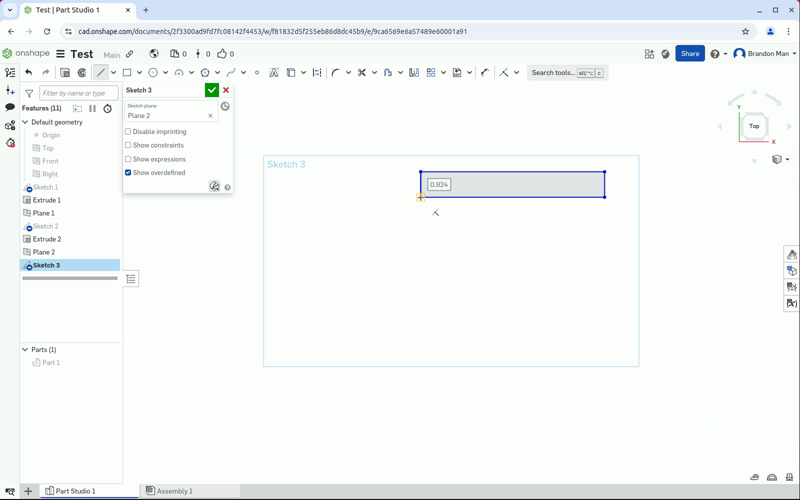
scroll(-6)
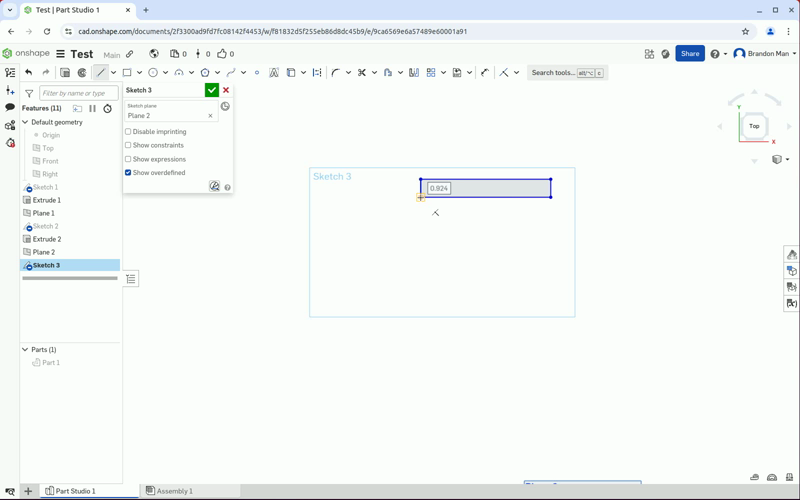
scroll(-6)
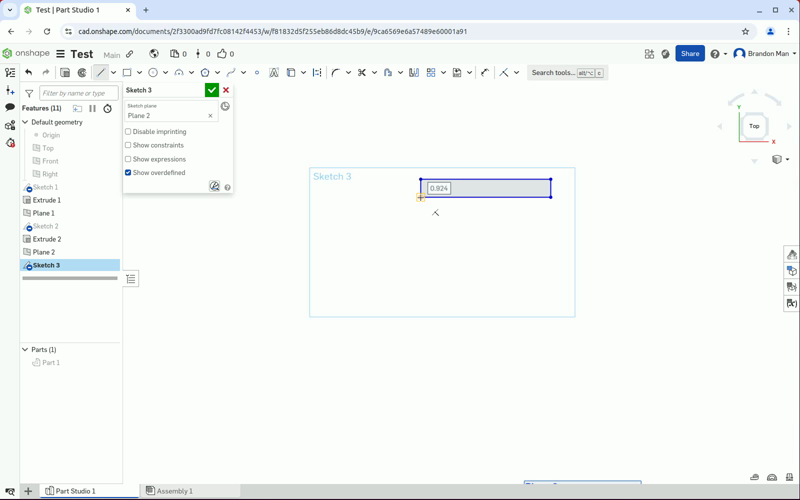
scroll(-6)
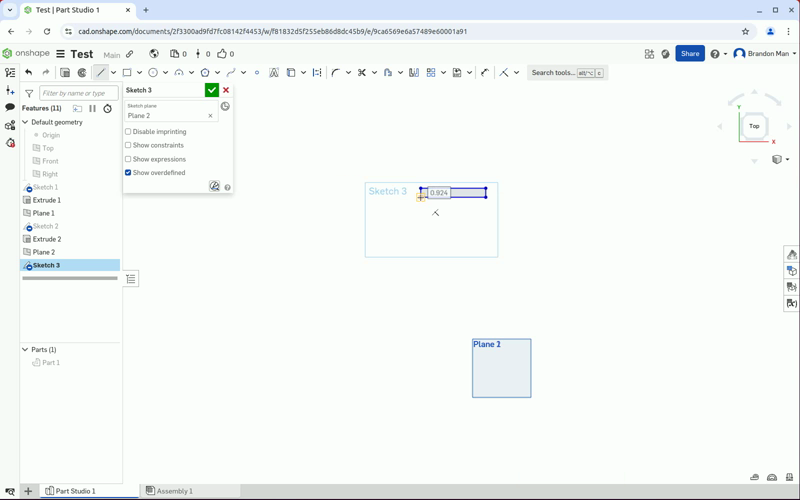
scroll(-6)
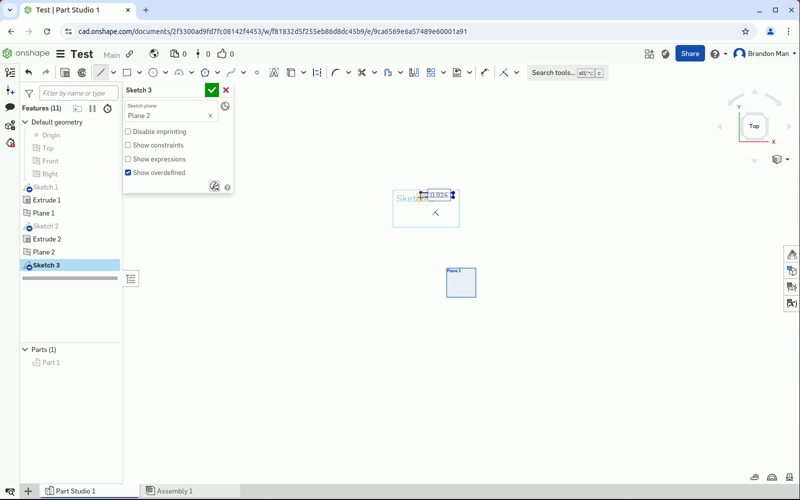
key(esc)
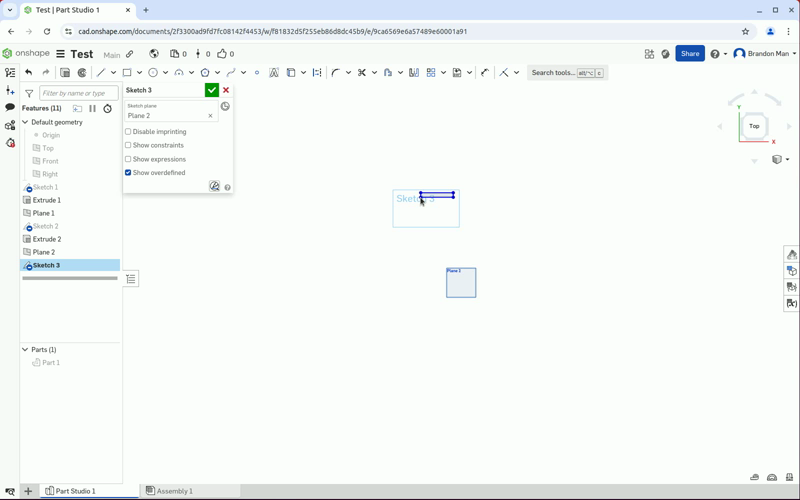
mouse_move(445, 196)
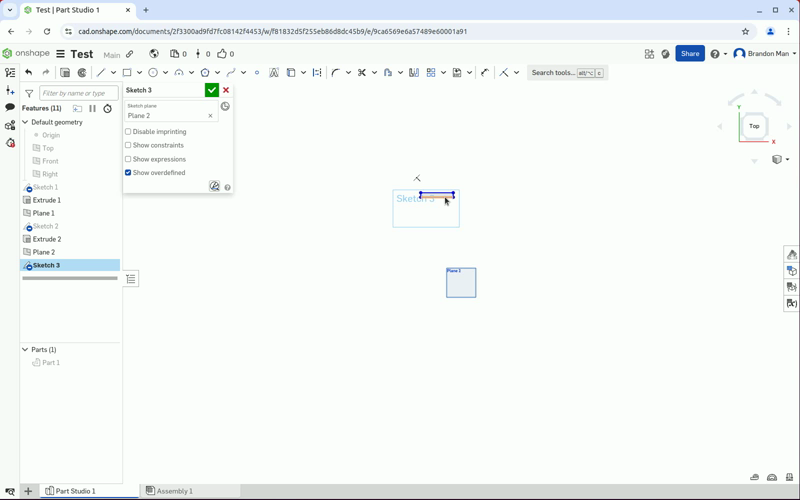
scroll(6)
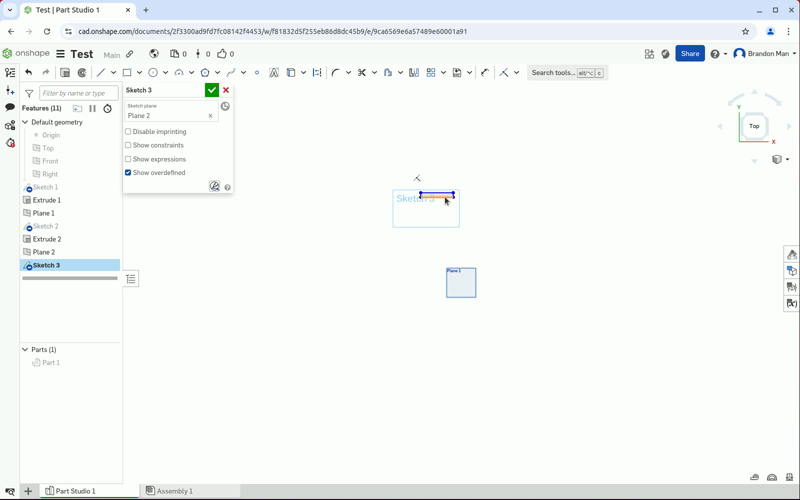
scroll(6)
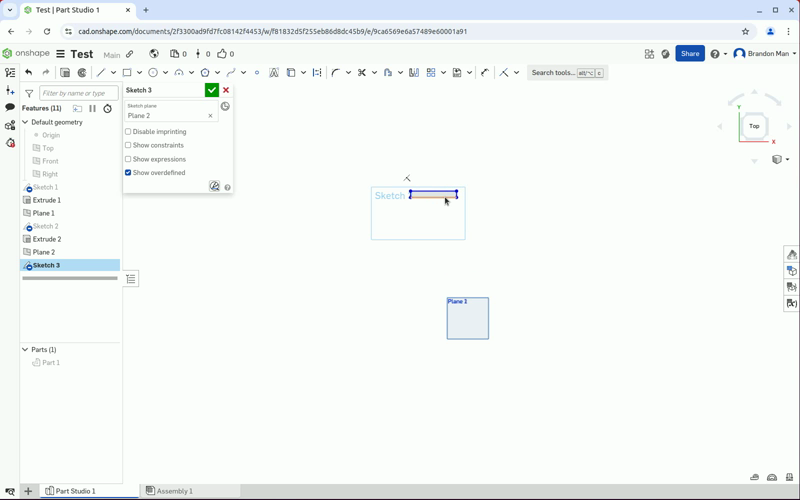
scroll(6)
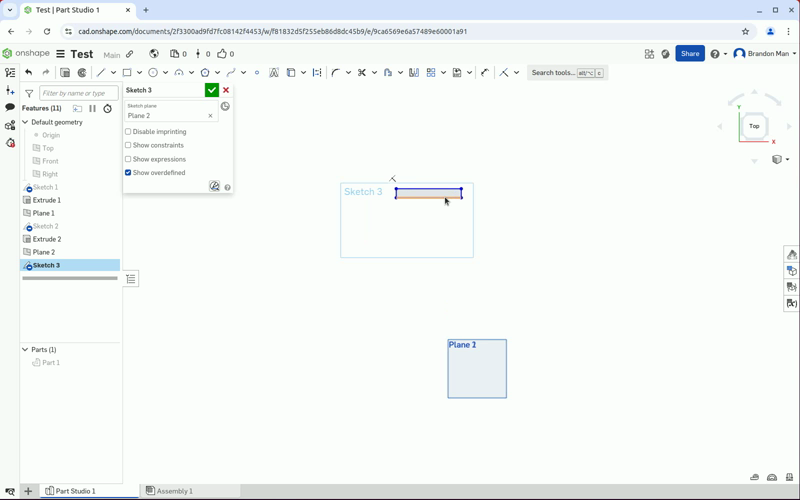
scroll(6)
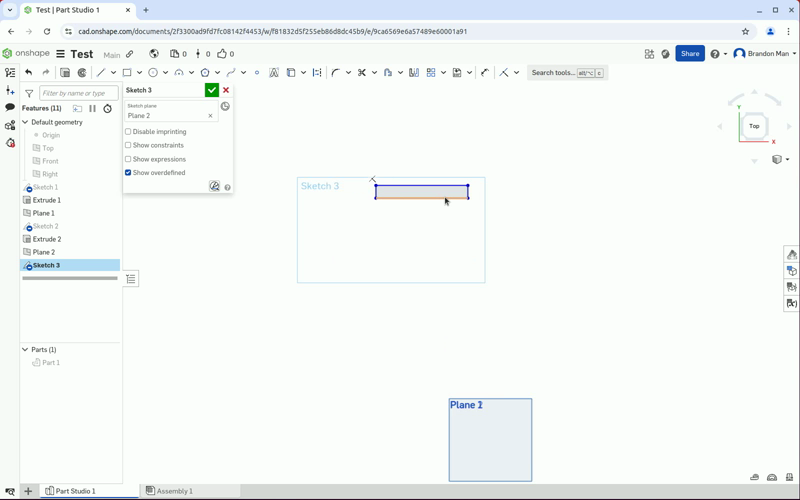
scroll(6)
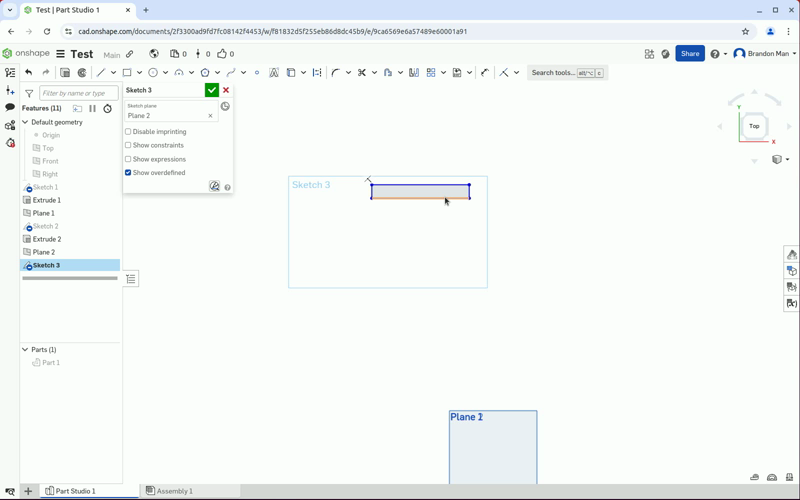
scroll(6)
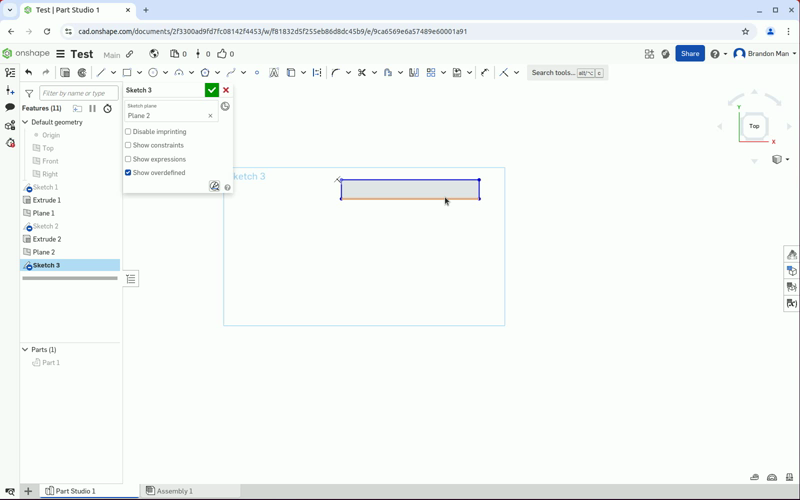
scroll(6)
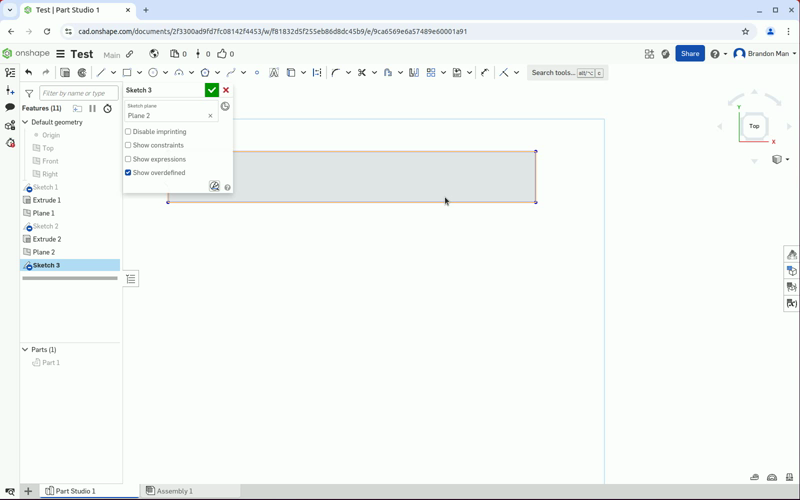
click(445, 196)
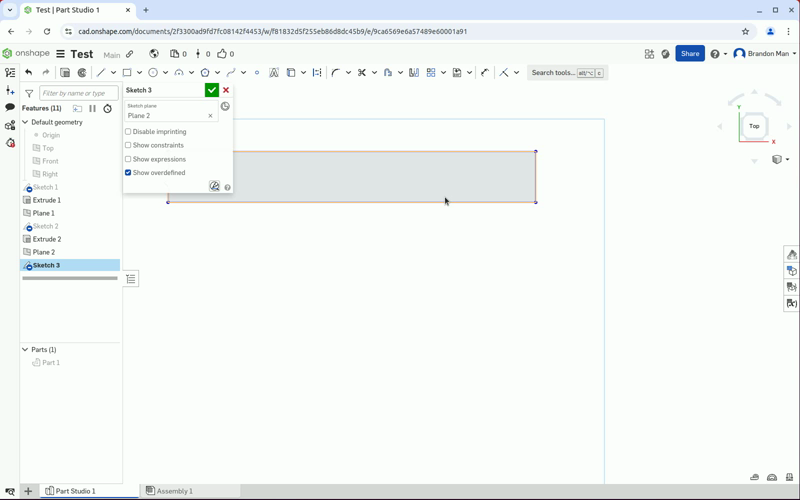
scroll(-6)
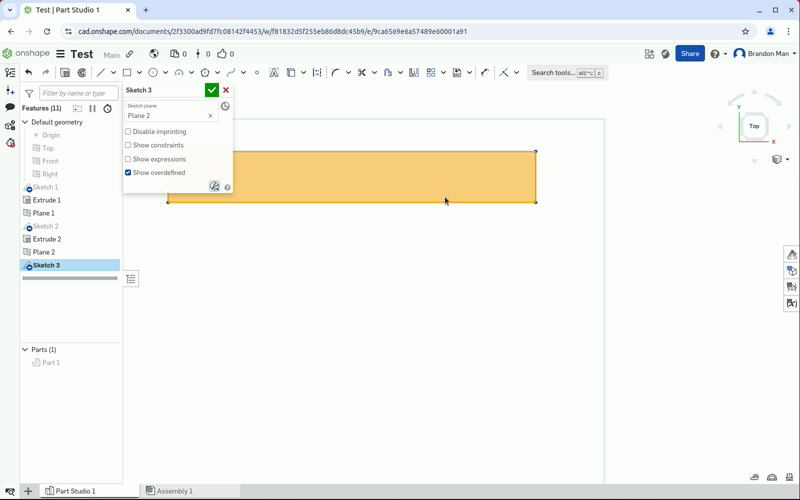
scroll(-6)
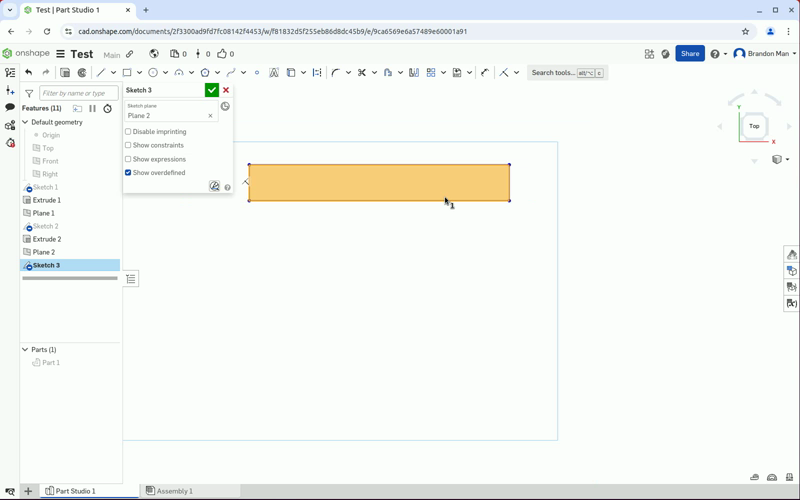
scroll(-6)
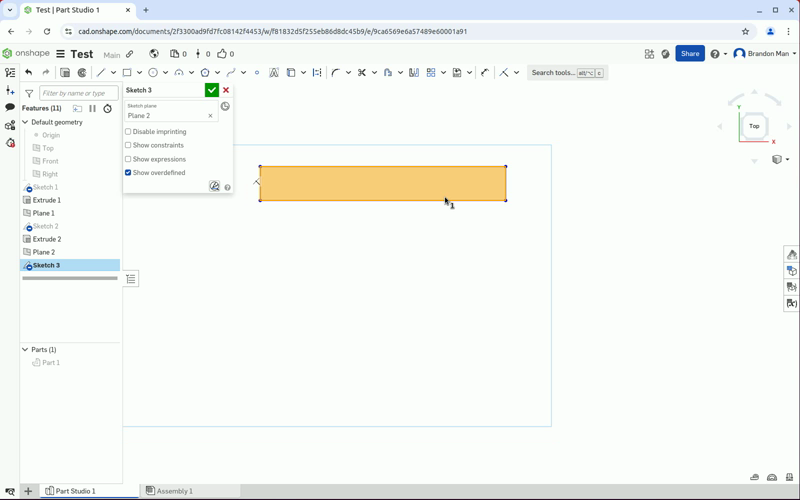
scroll(-6)
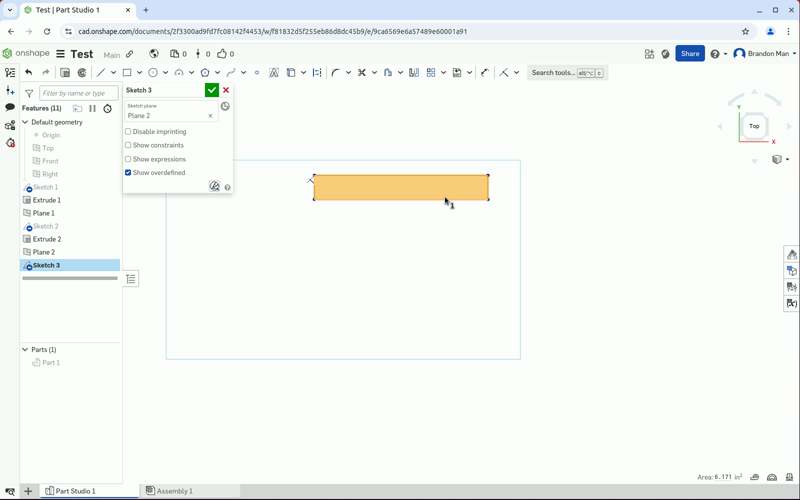
scroll(-6)
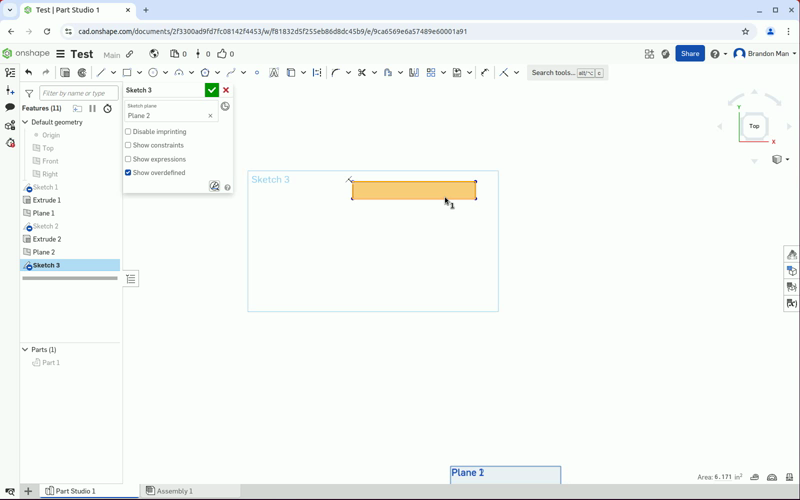
scroll(-6)
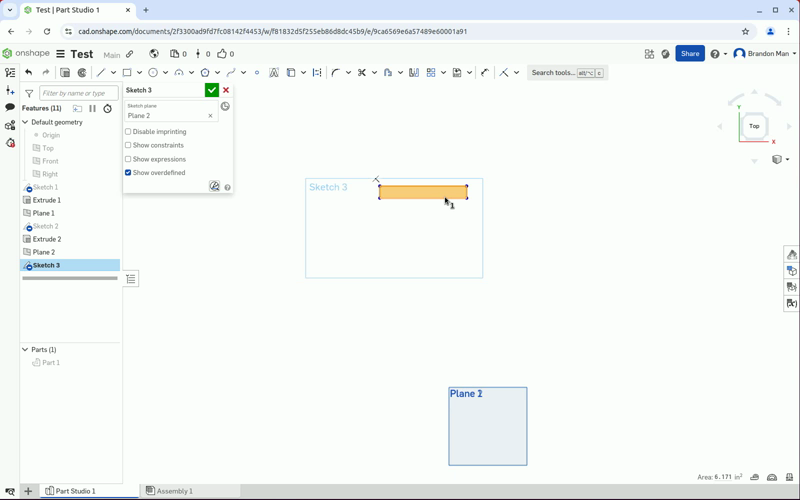
scroll(-6)
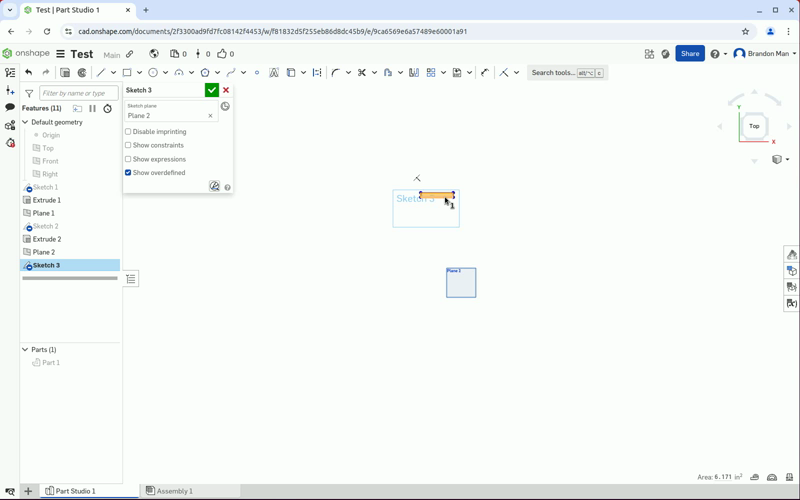
mouse_move(73, 352)
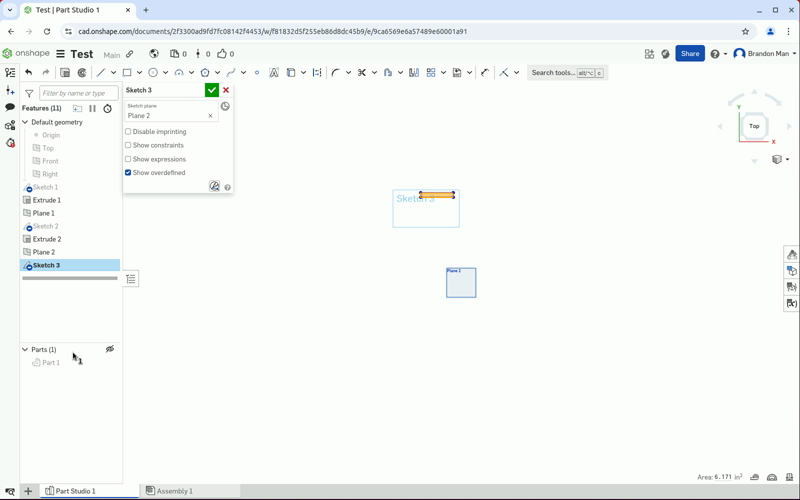
key(shift+y)
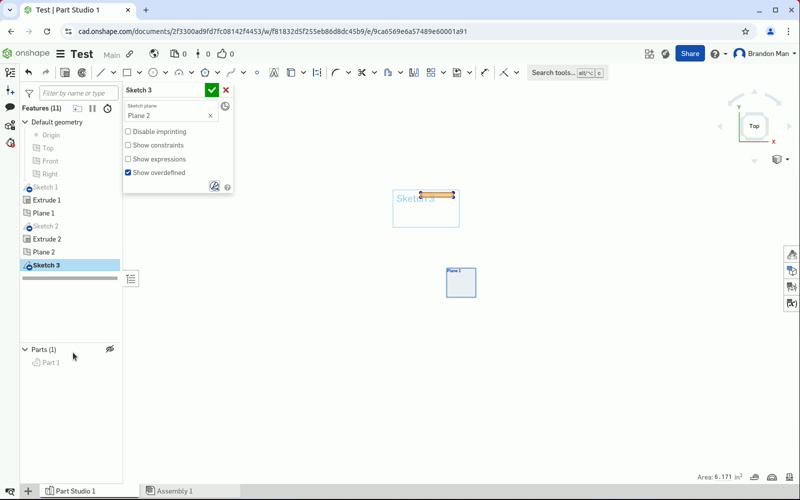
key(shift+e)
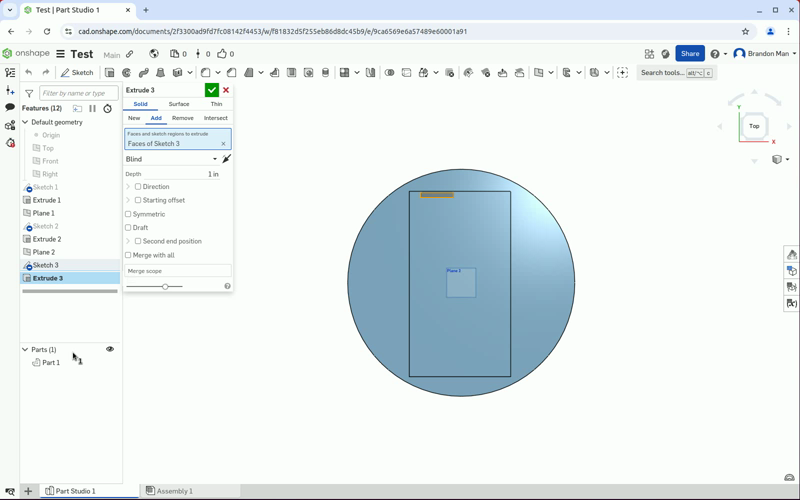
mouse_move(143, 106)
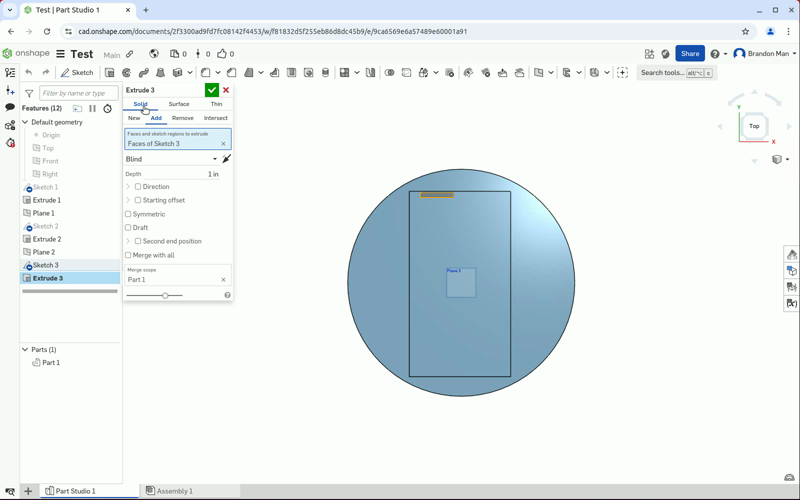
click(143, 106)
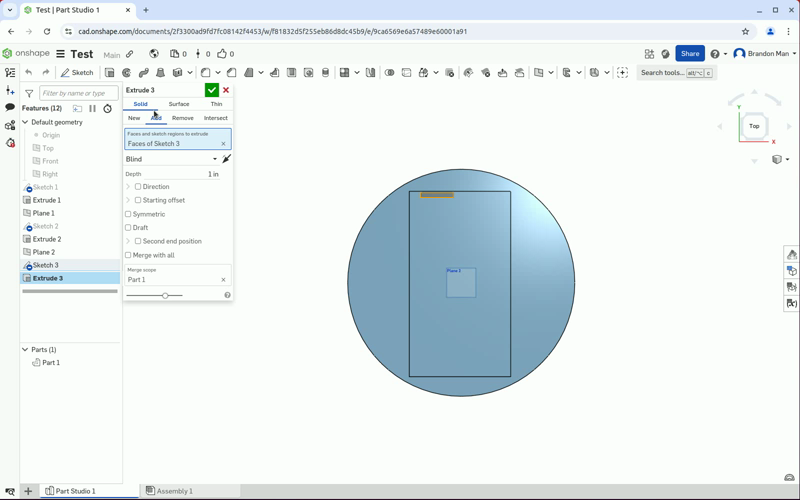
mouse_move(186, 120)
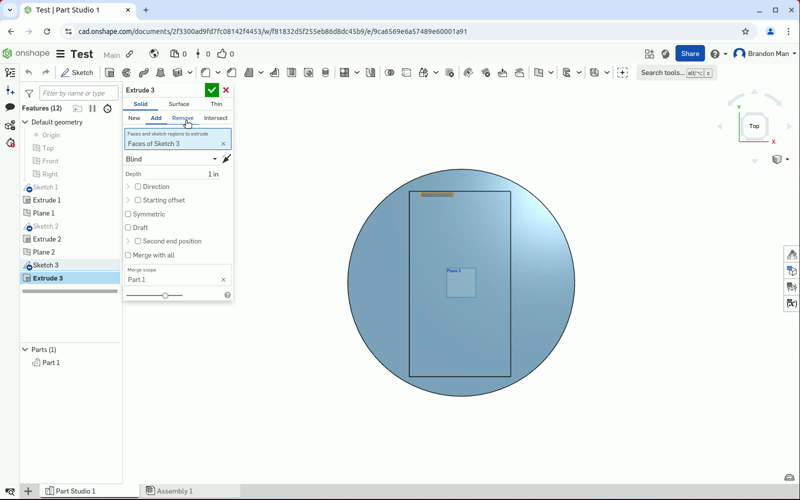
click(186, 120)
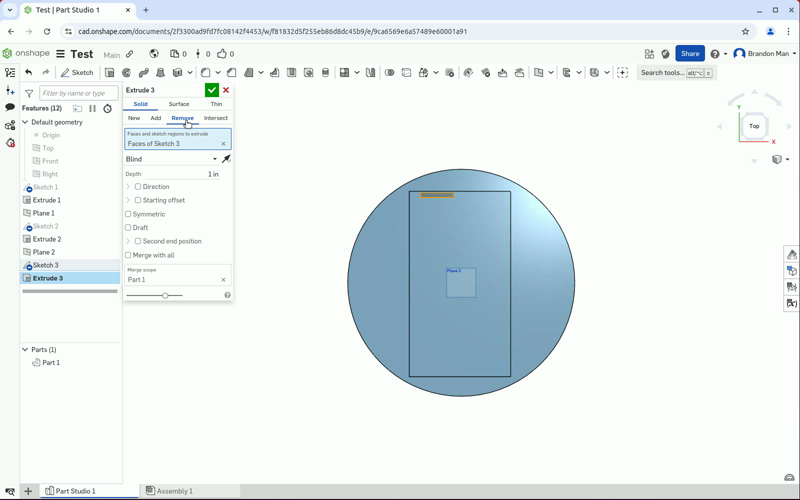
key(tab, 4)
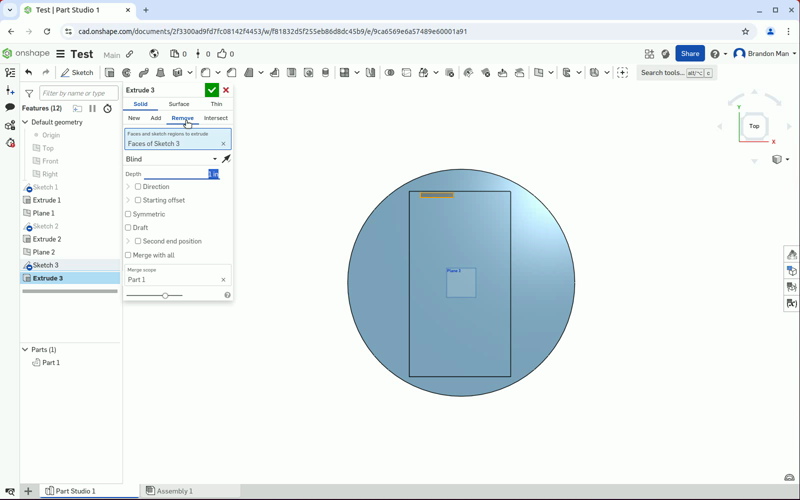
text(3.37)
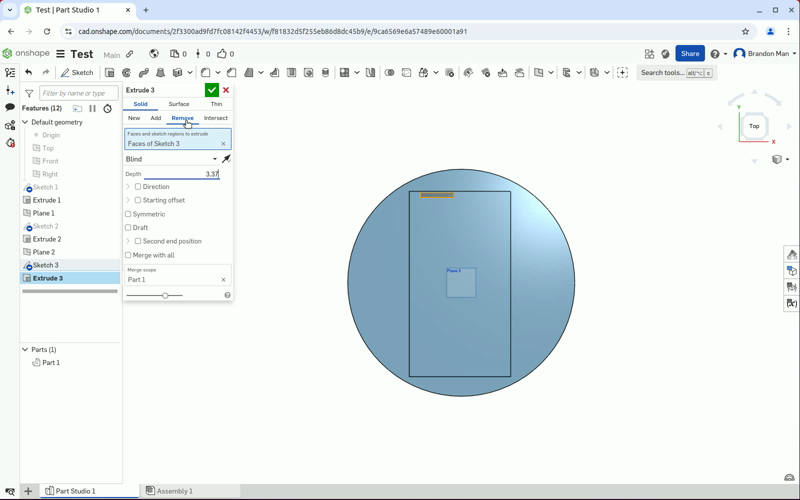
key(tab, 6)
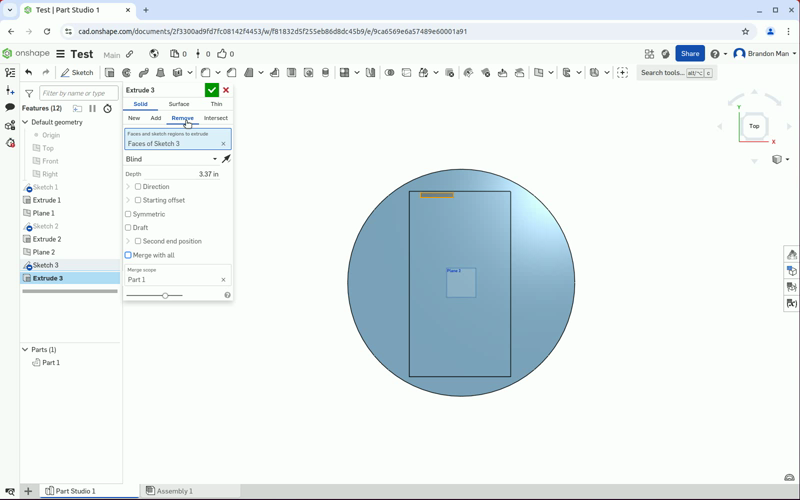
key(space)
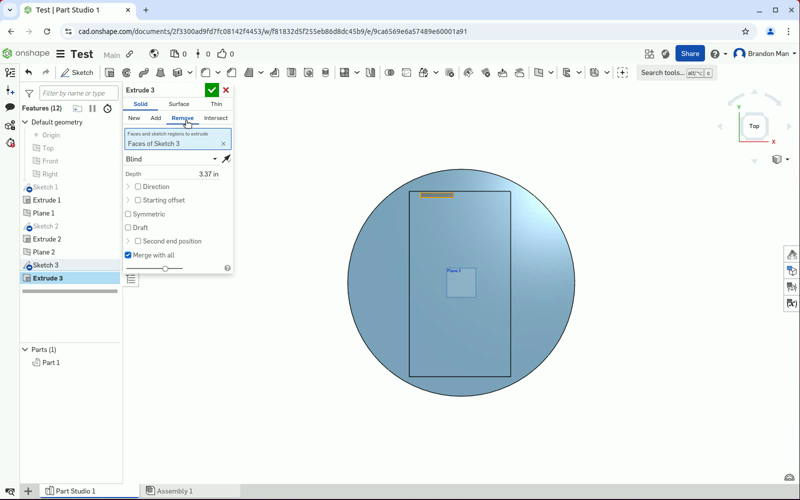
key(enter)
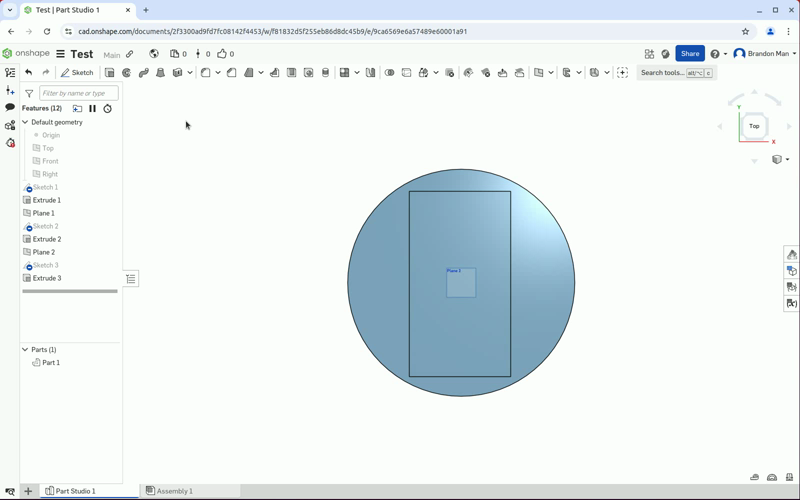
key(shift+h)
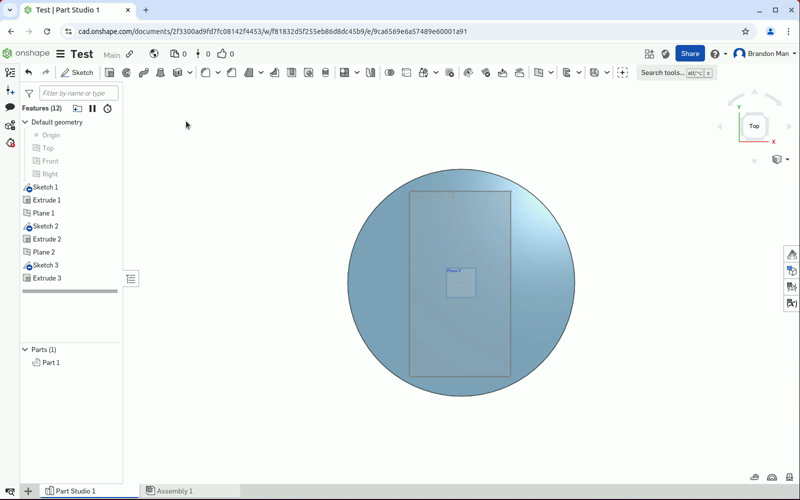
key(shift+h)
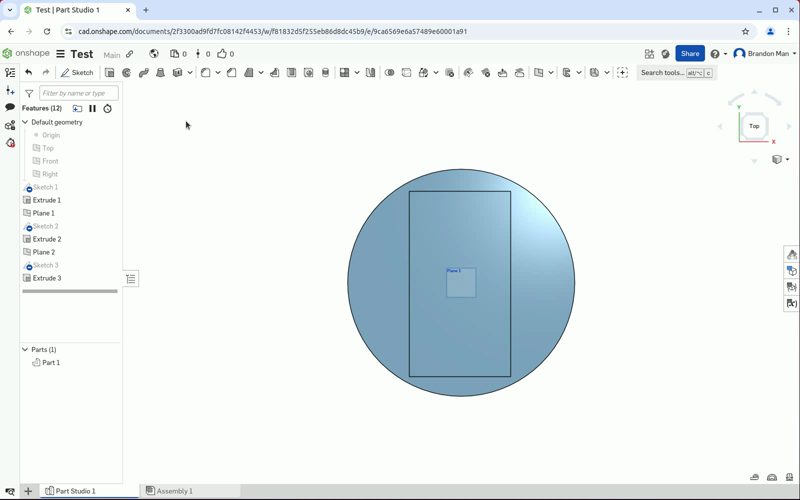
mouse_move(73, 189)
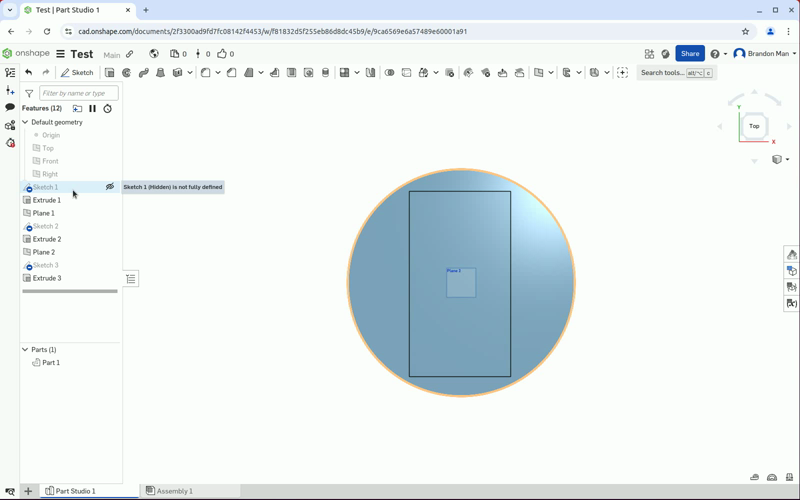
click(73, 189)
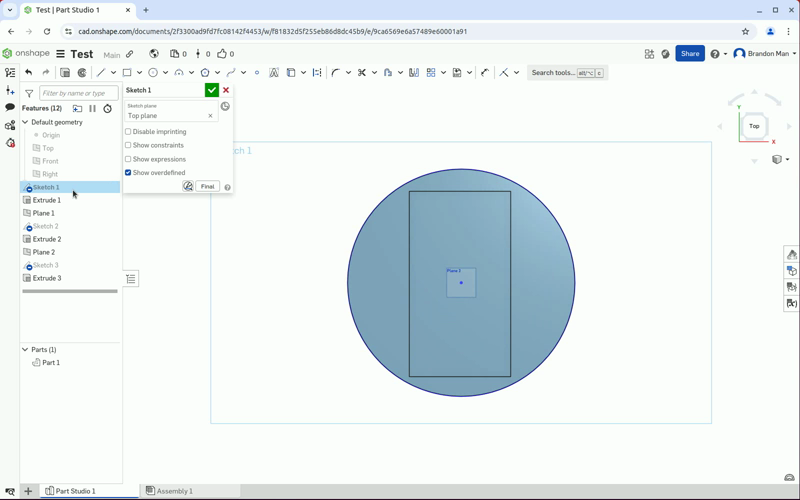
mouse_move(229, 92)
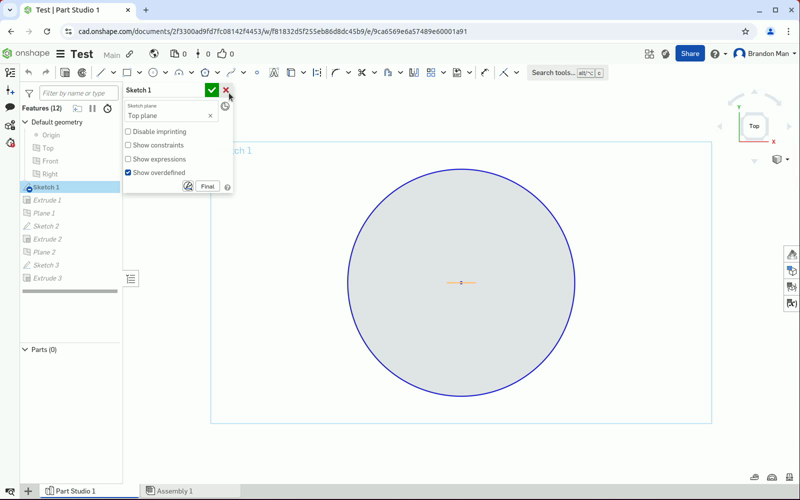
click(229, 92)
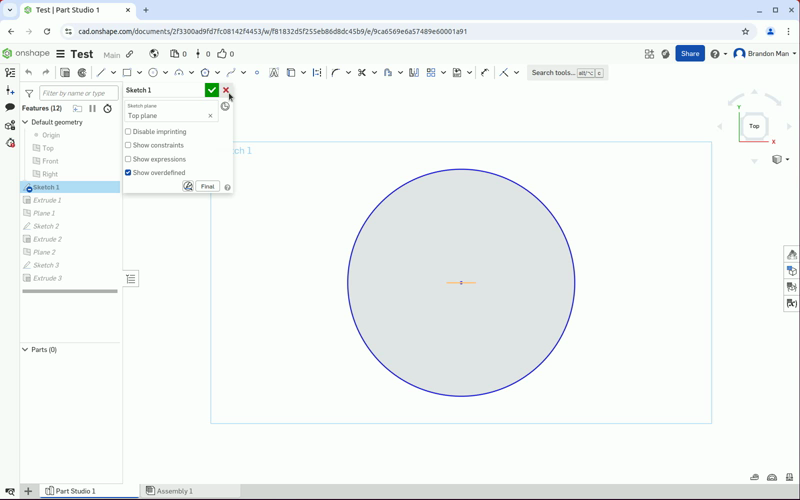
key(shift+s)
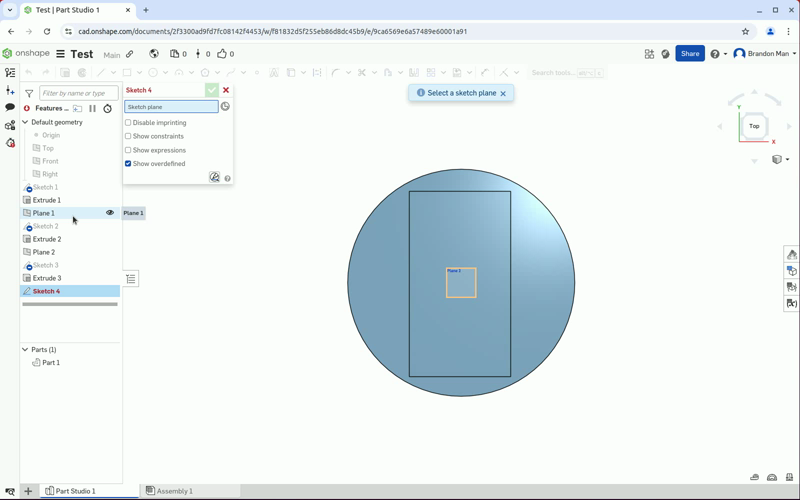
scroll(3)
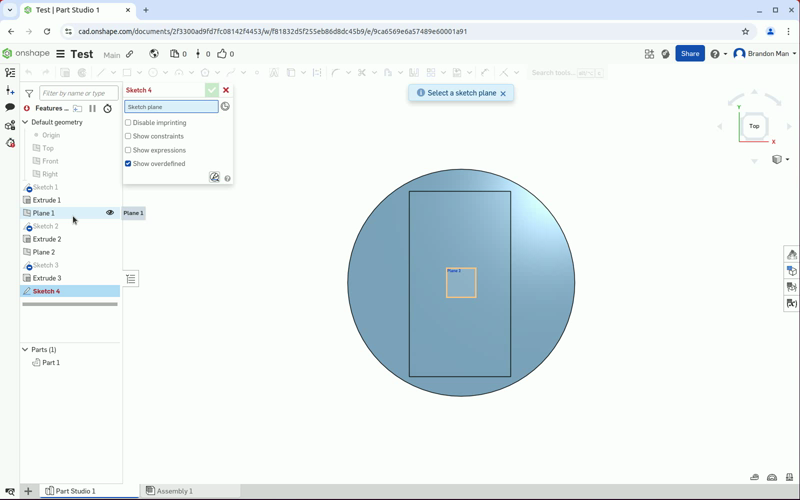
mouse_move(73, 150)
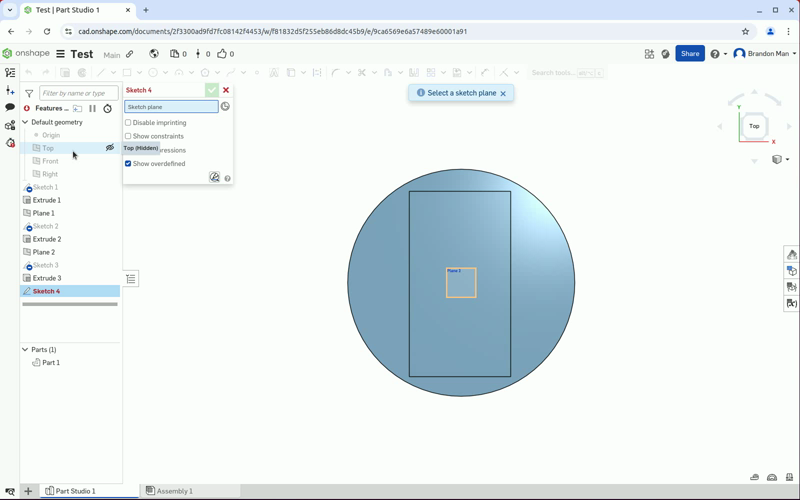
click(73, 150)
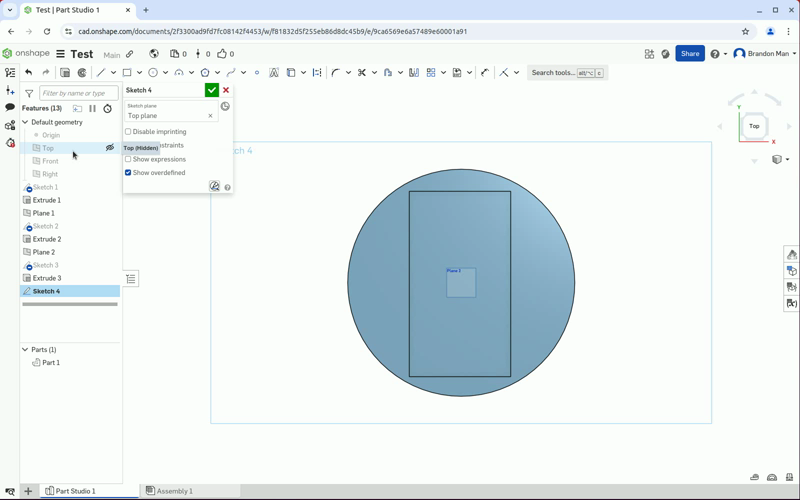
mouse_move(73, 352)
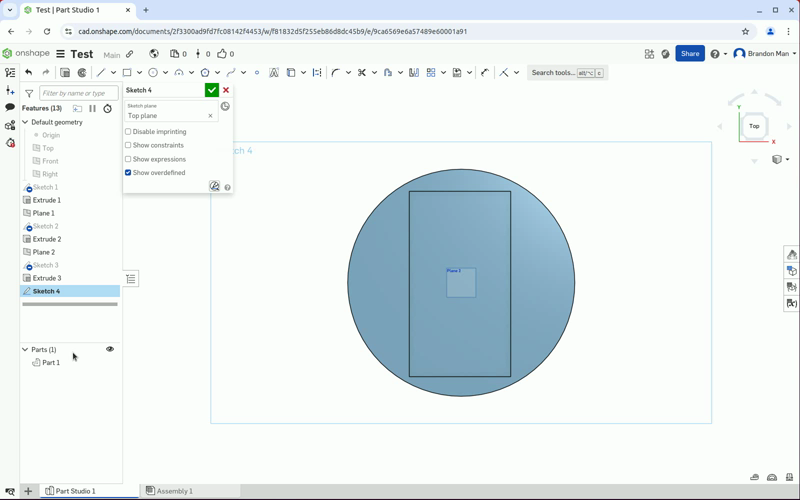
key(y)
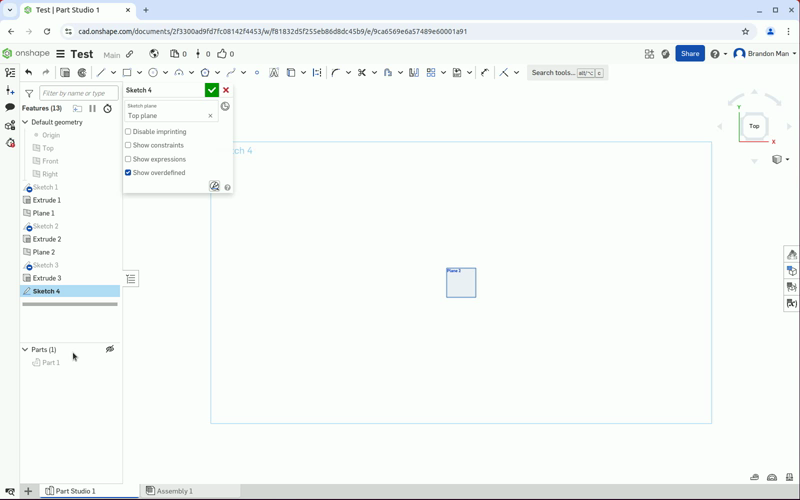
key(l)
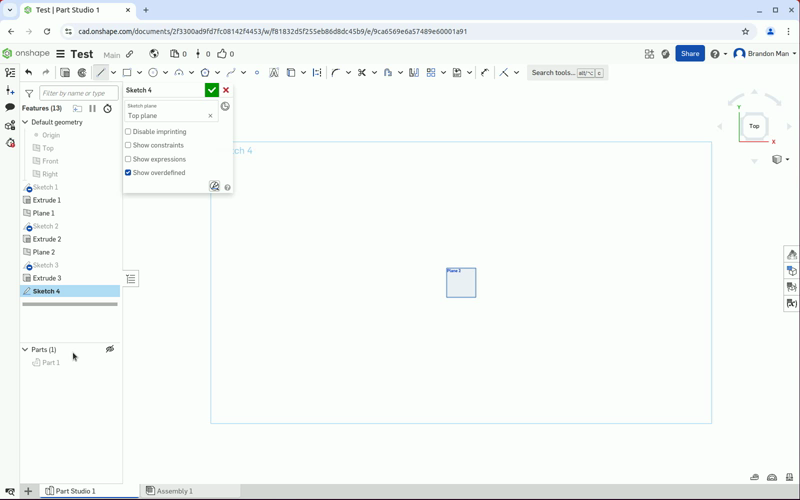
key_down(shift)
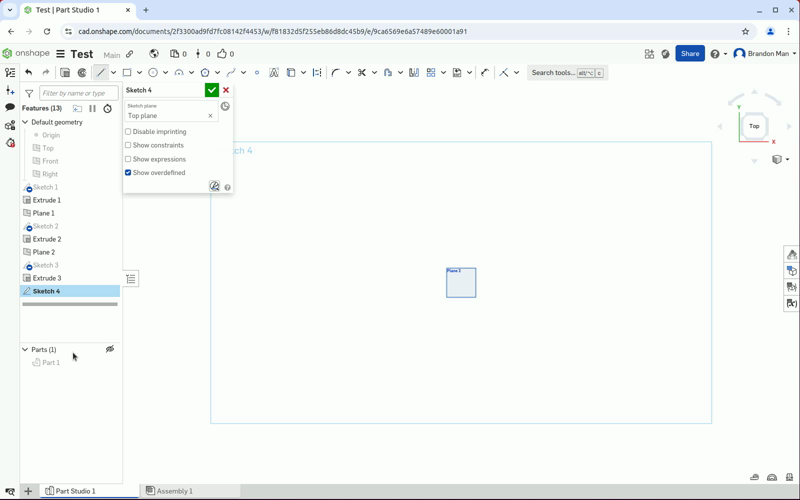
mouse_move(467, 197)
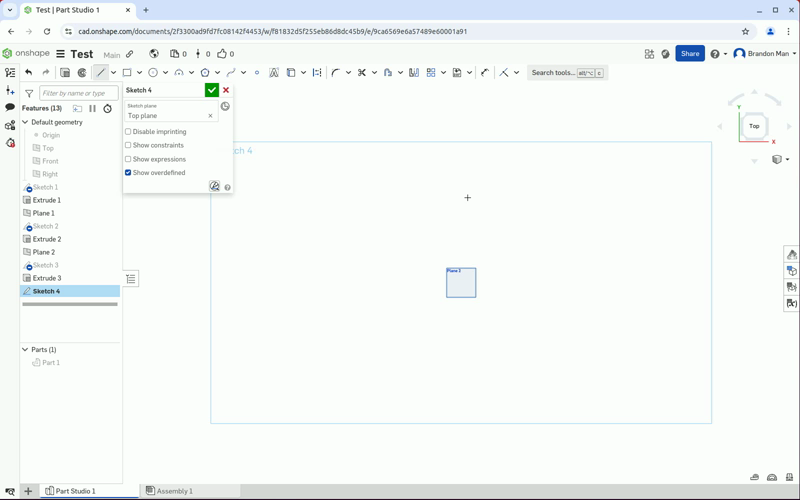
click(467, 197)
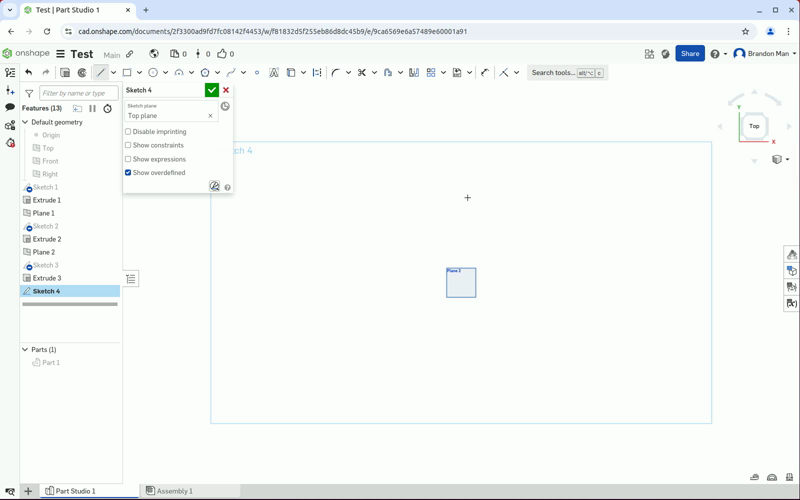
key_up(shift)
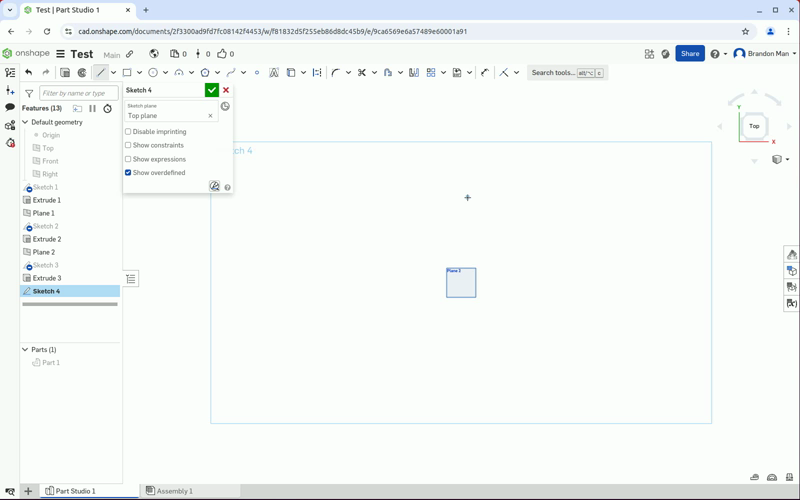
key_down(shift)
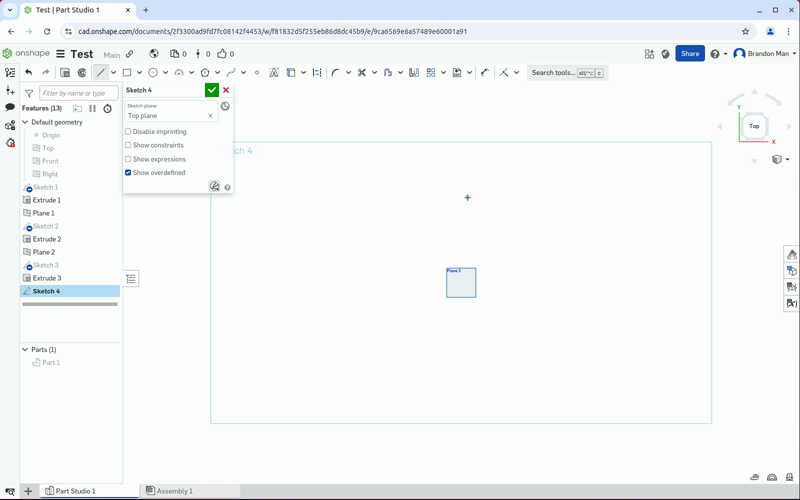
mouse_move(497, 197)
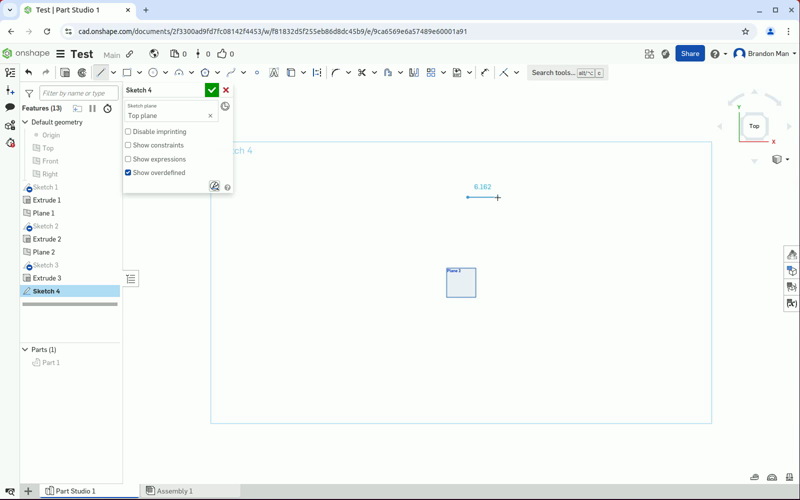
mouse_move(500, 197)
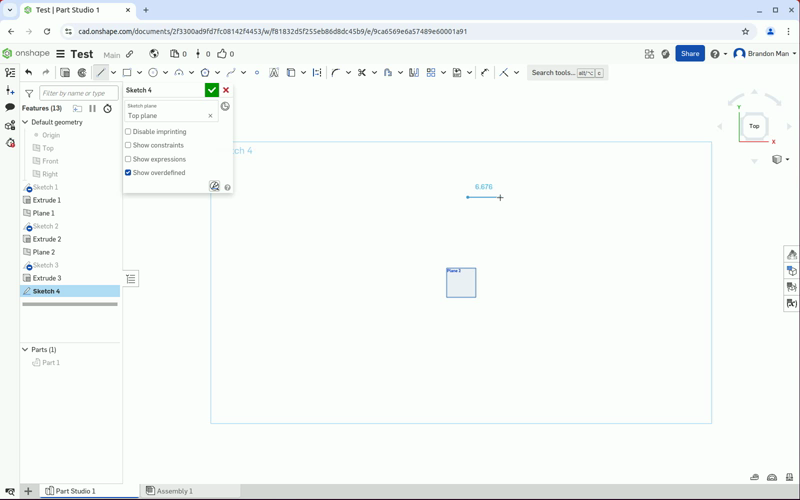
click(500, 197)
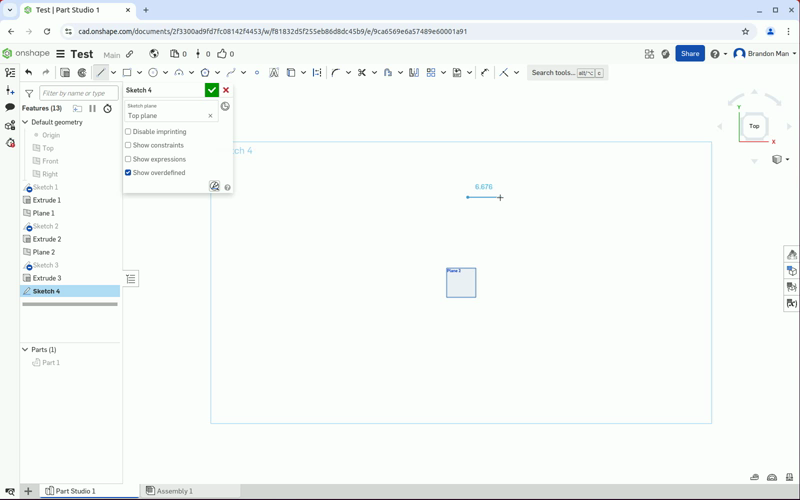
key_up(shift)
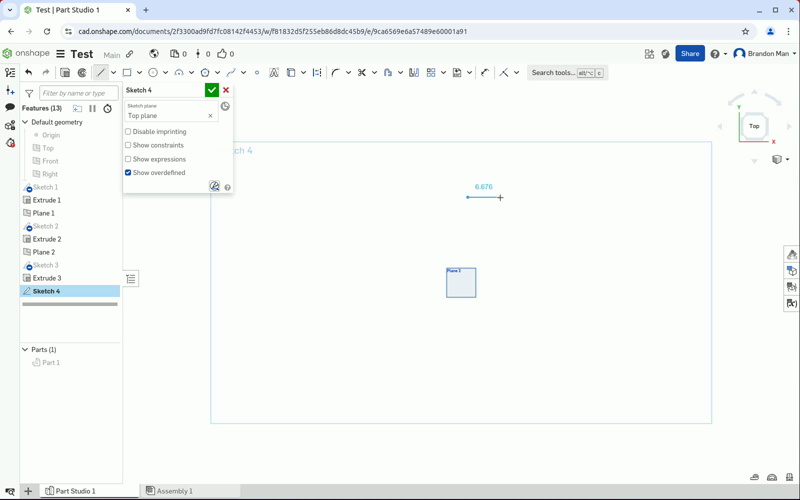
key_down(shift)
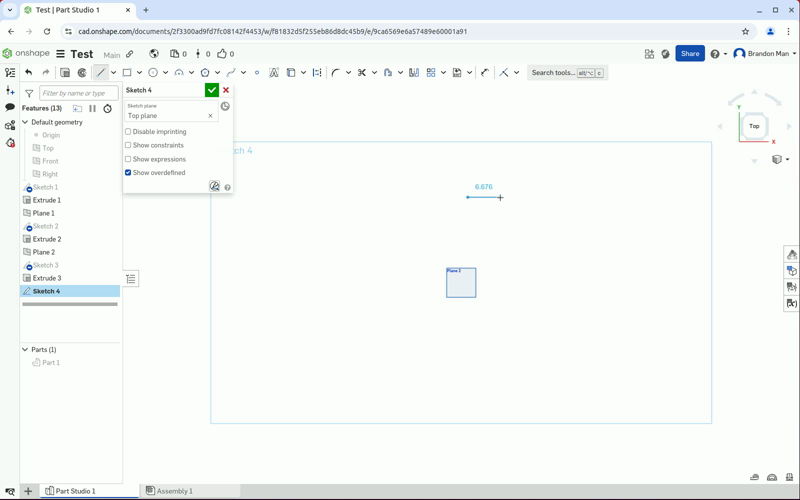
mouse_move(530, 197)
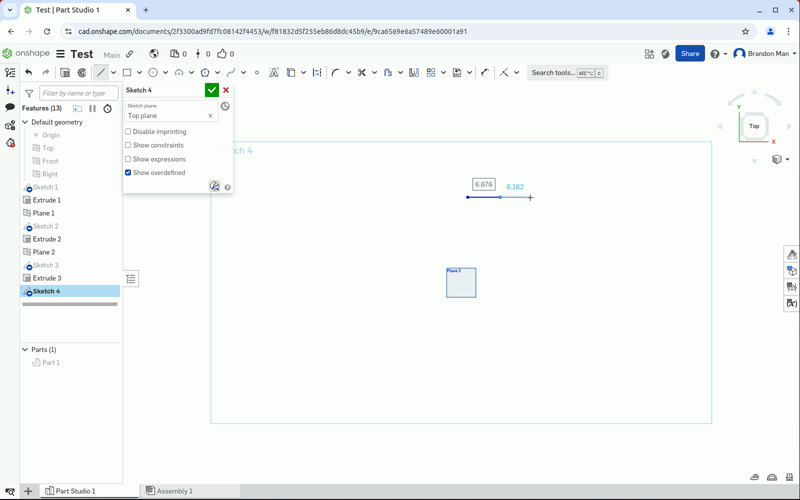
mouse_move(500, 192)
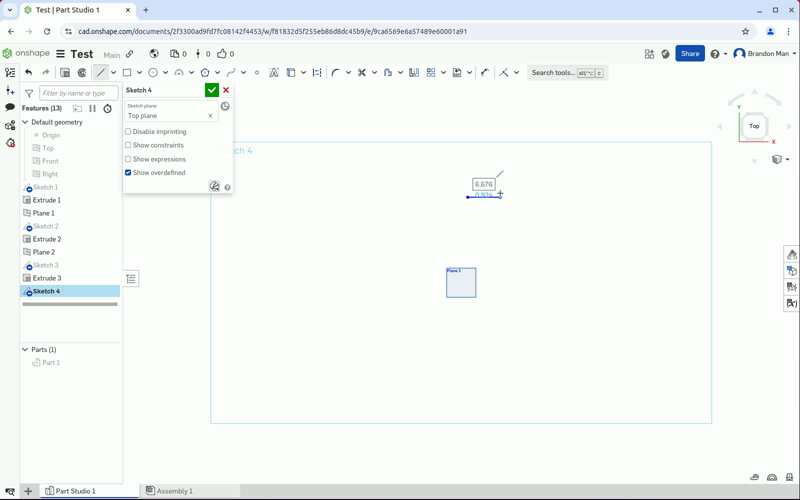
scroll(6)
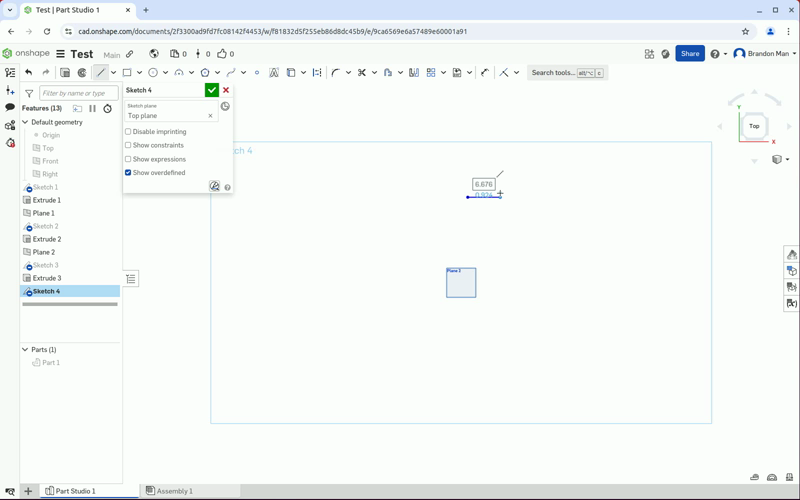
scroll(6)
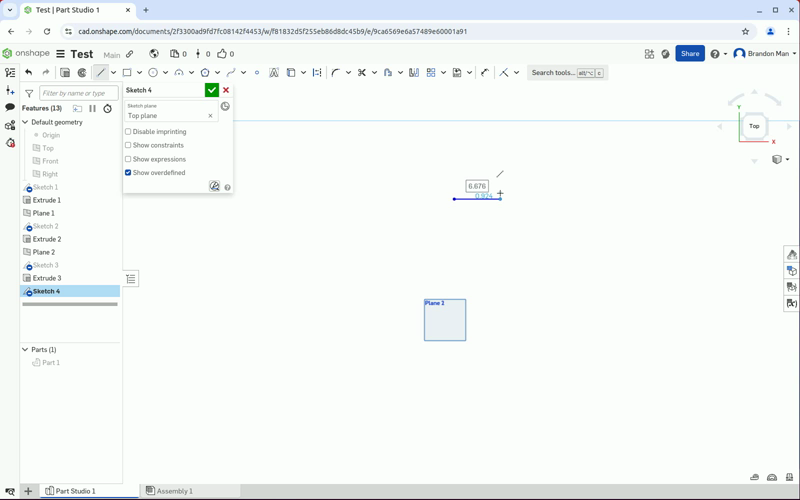
scroll(6)
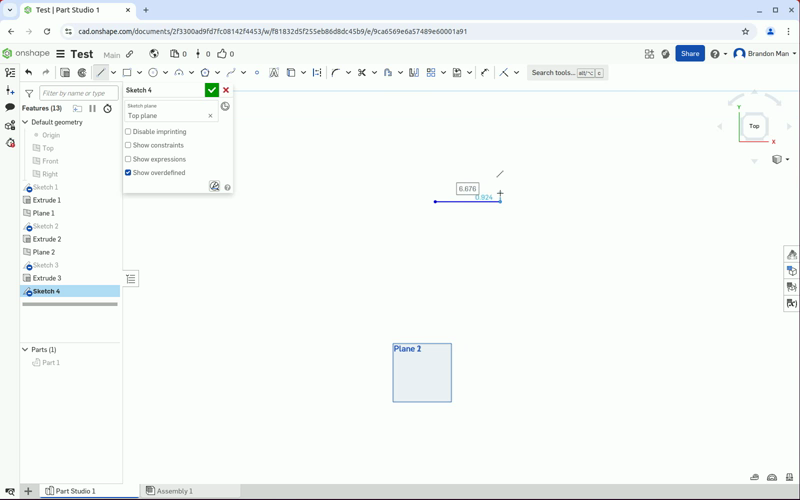
scroll(6)
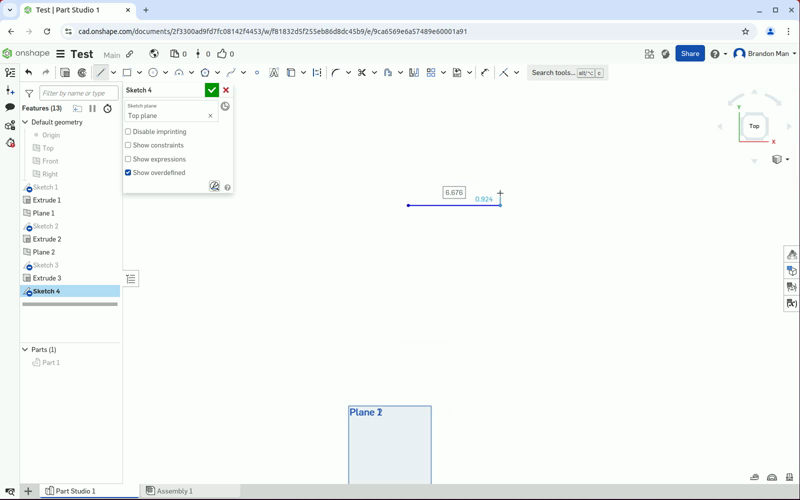
scroll(6)
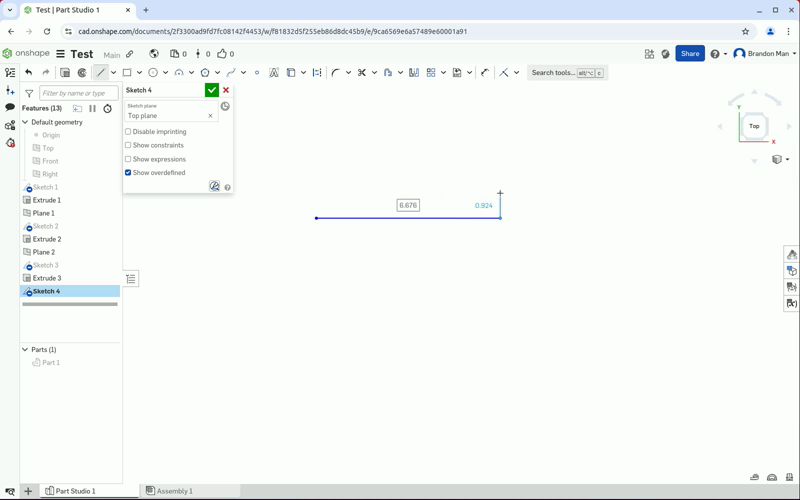
scroll(6)
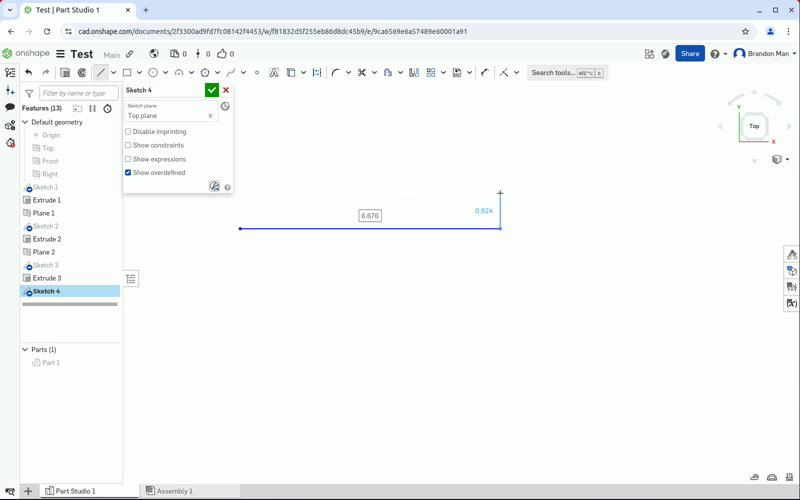
scroll(6)
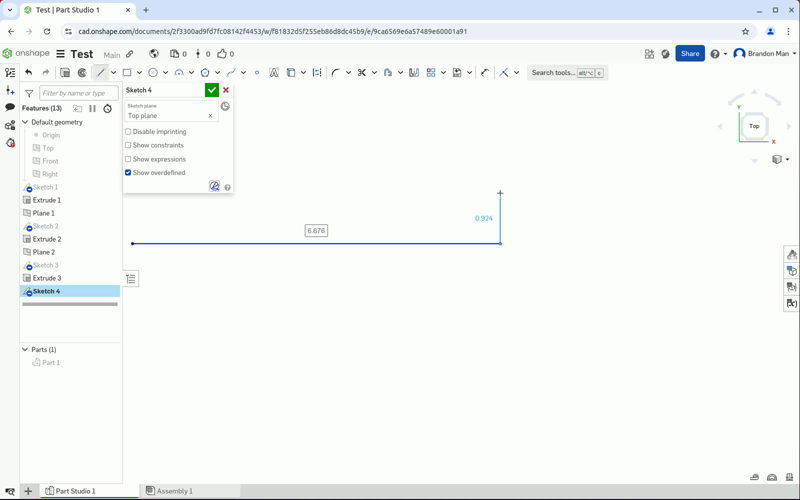
click(500, 192)
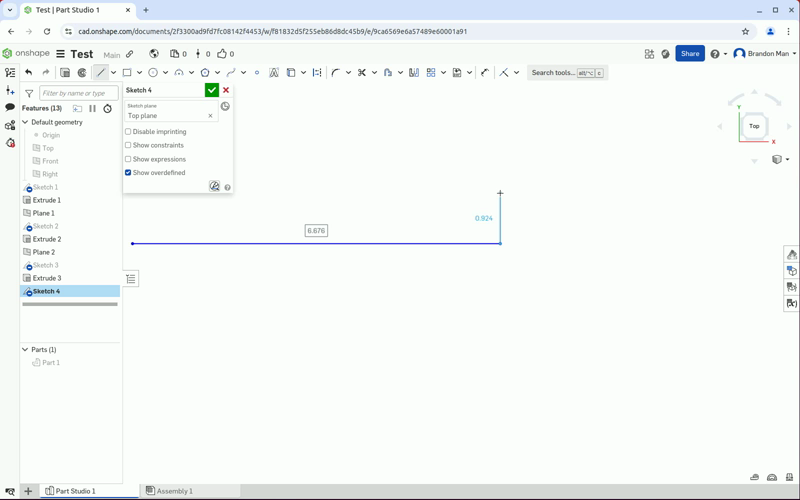
scroll(-6)
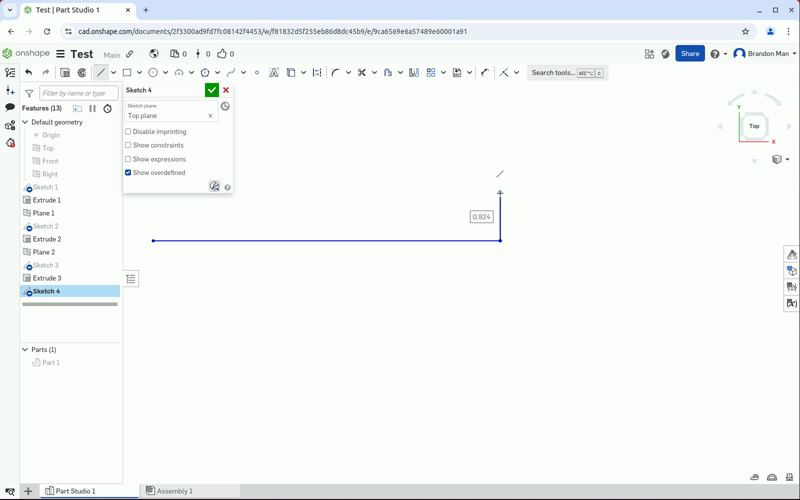
scroll(-6)
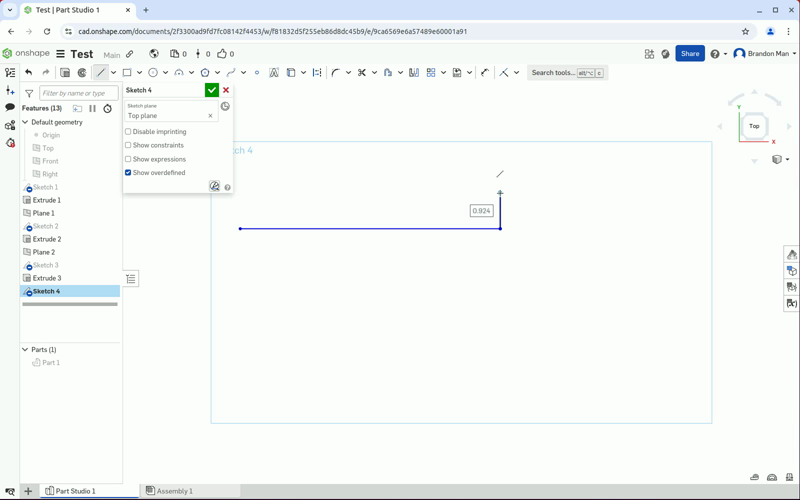
scroll(-6)
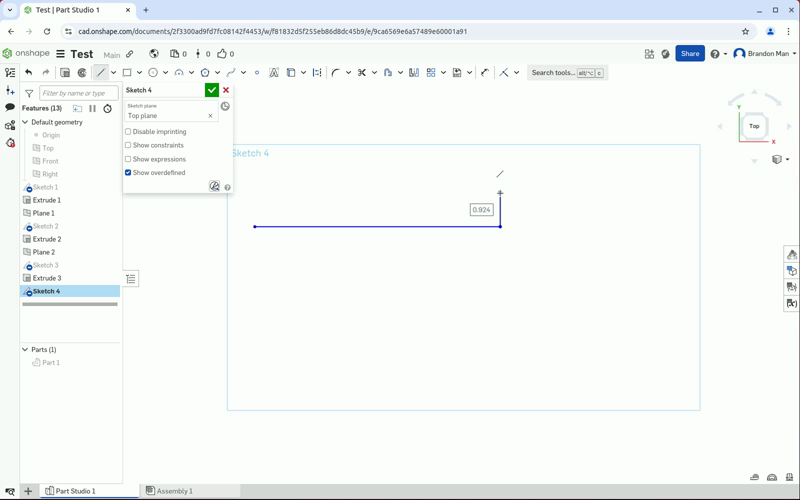
scroll(-6)
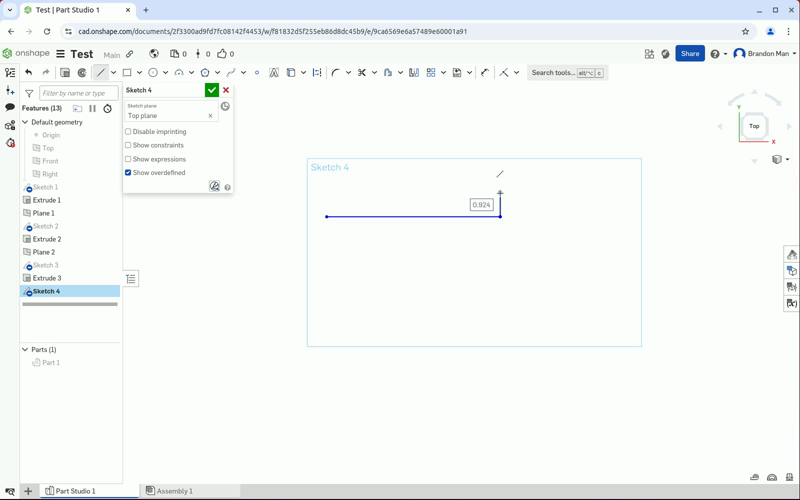
scroll(-6)
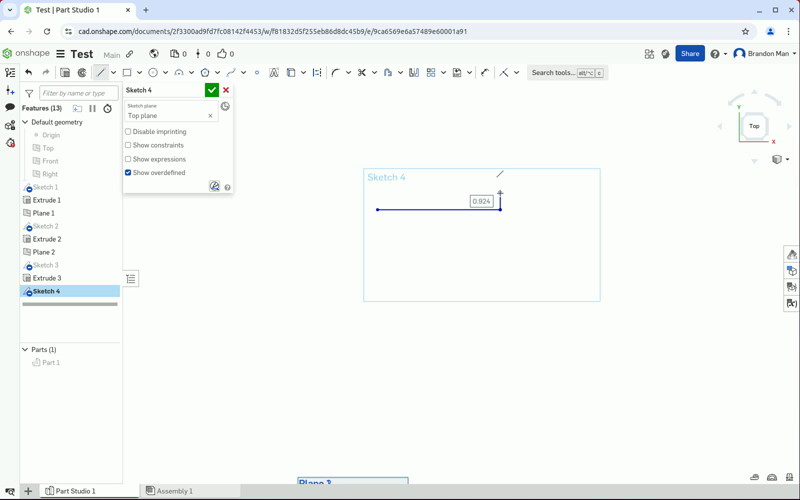
scroll(-6)
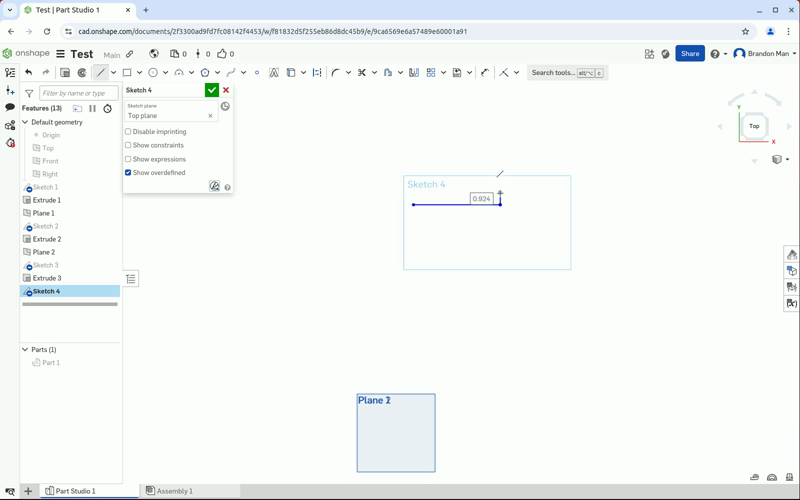
scroll(-6)
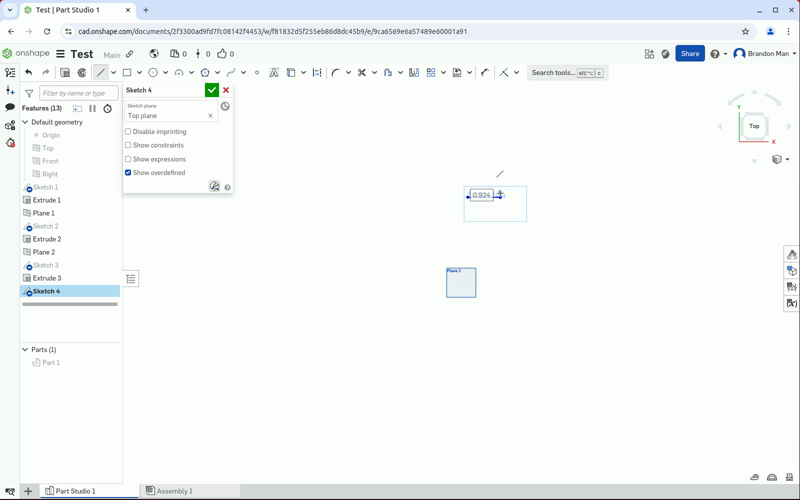
key_up(shift)
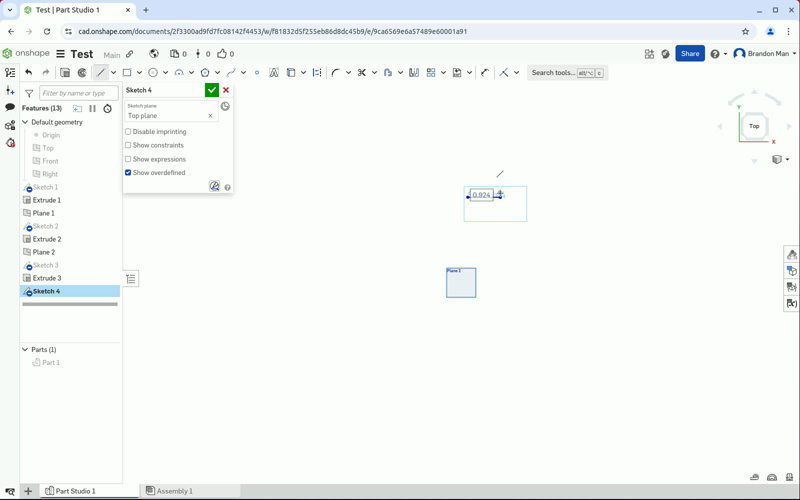
key_down(shift)
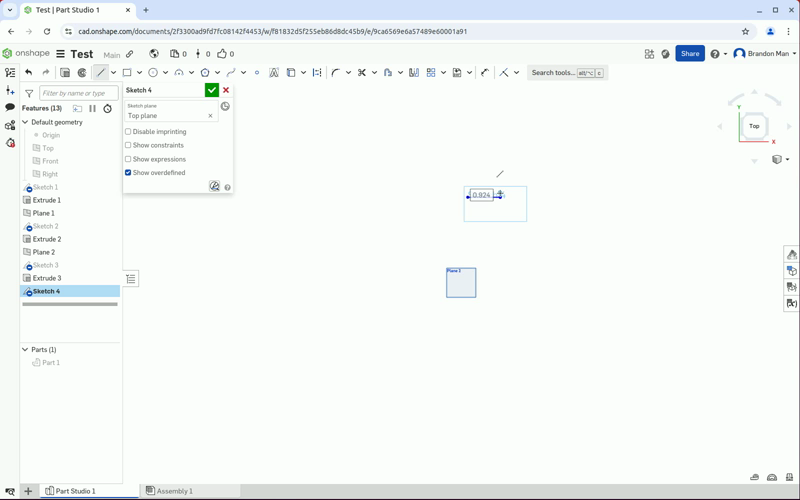
mouse_move(530, 192)
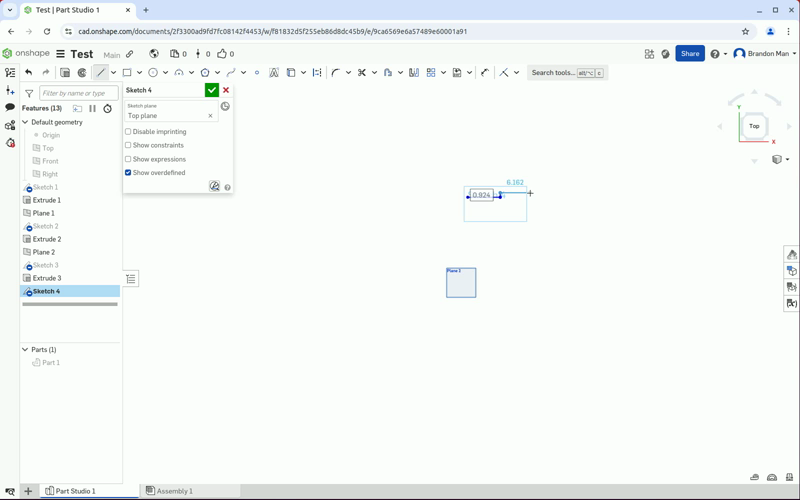
mouse_move(467, 192)
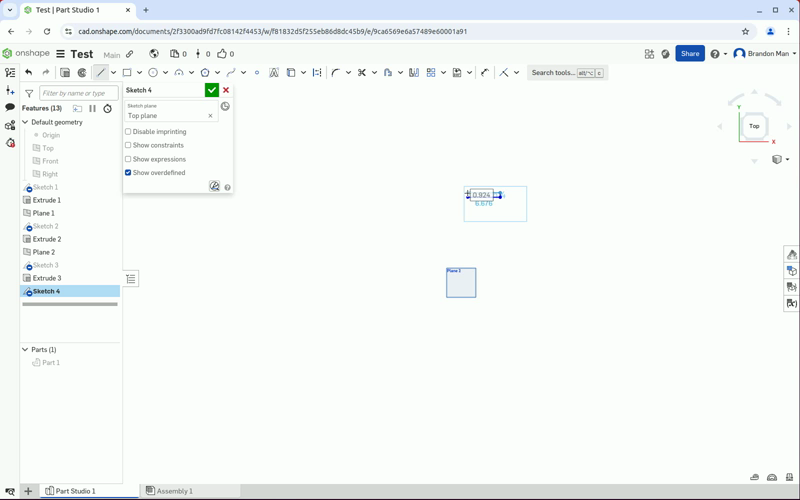
click(467, 192)
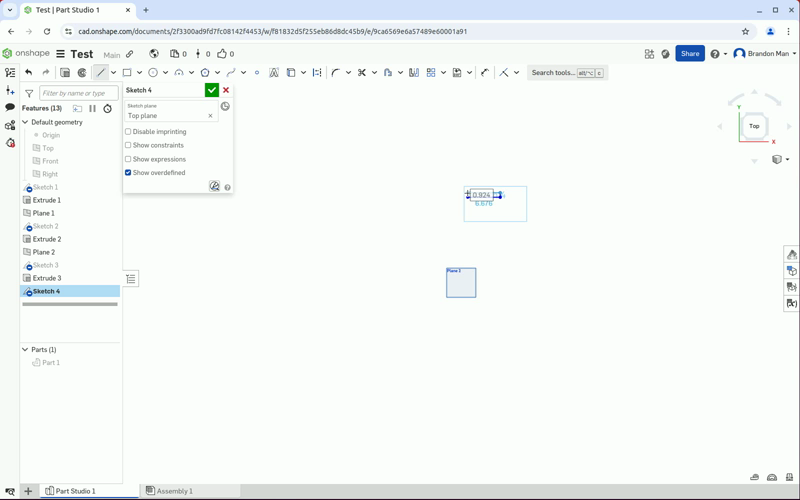
key_up(shift)
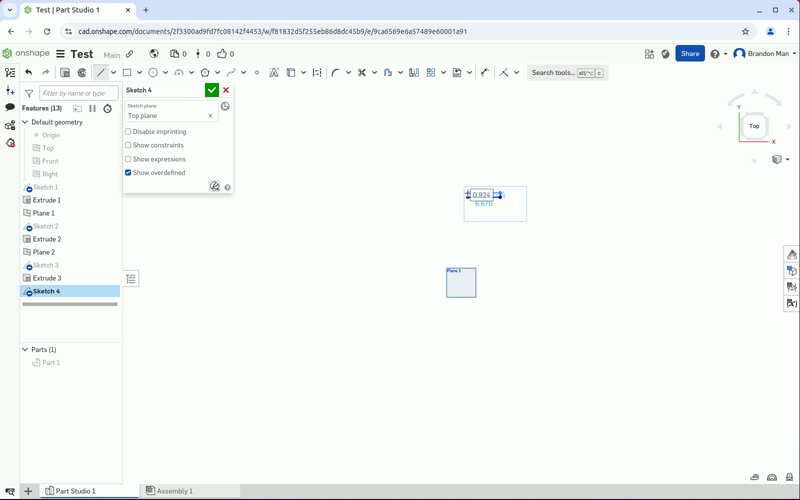
mouse_move(497, 192)
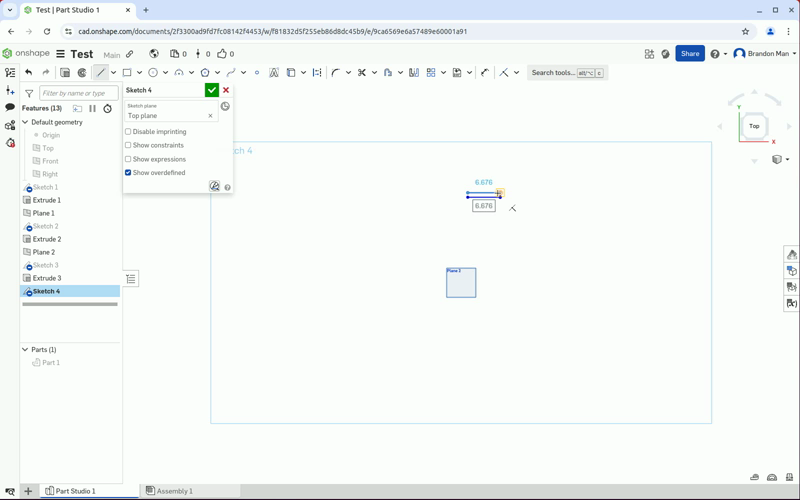
key_down(shift)
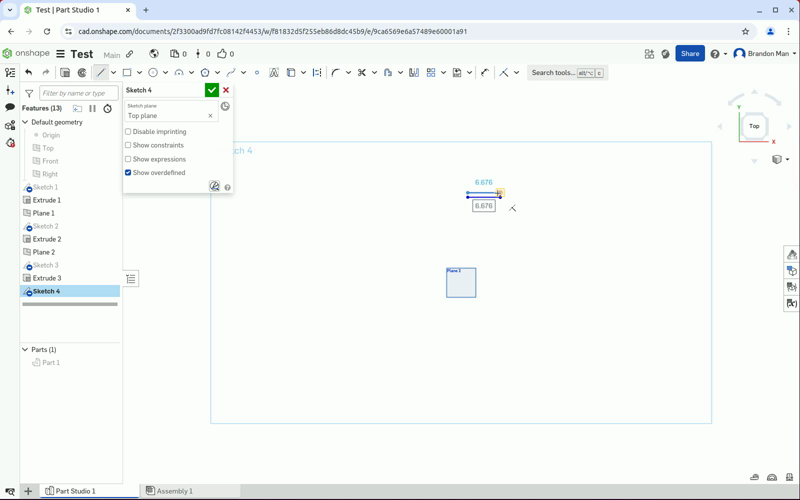
mouse_move(467, 197)
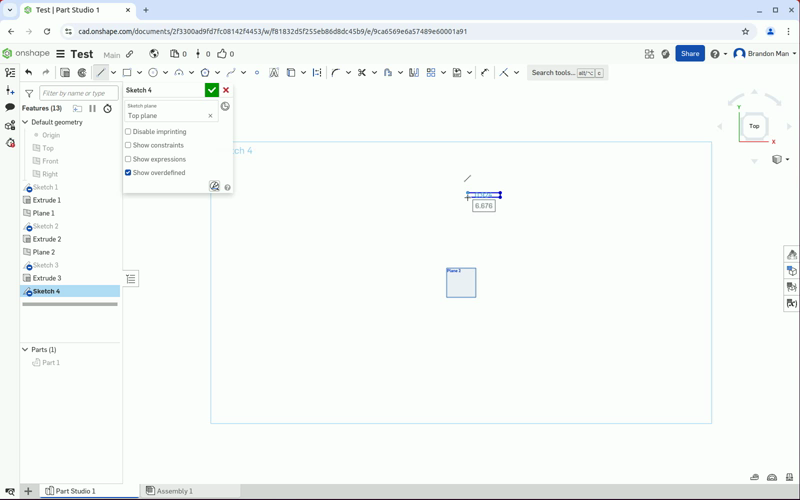
scroll(6)
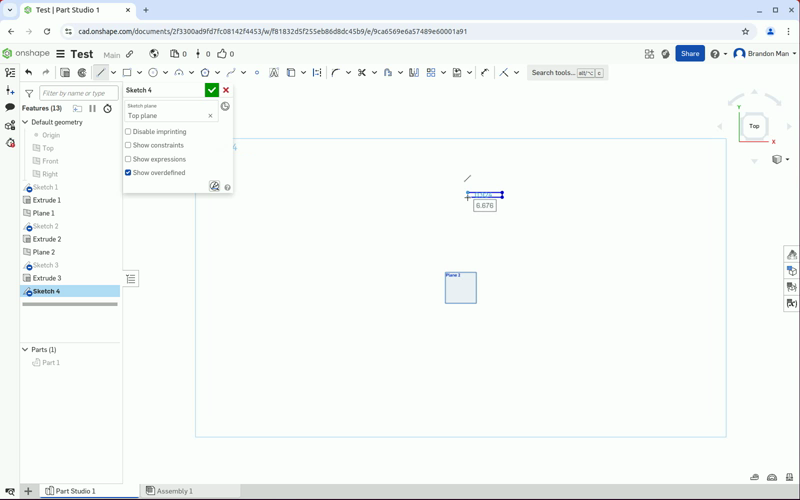
scroll(6)
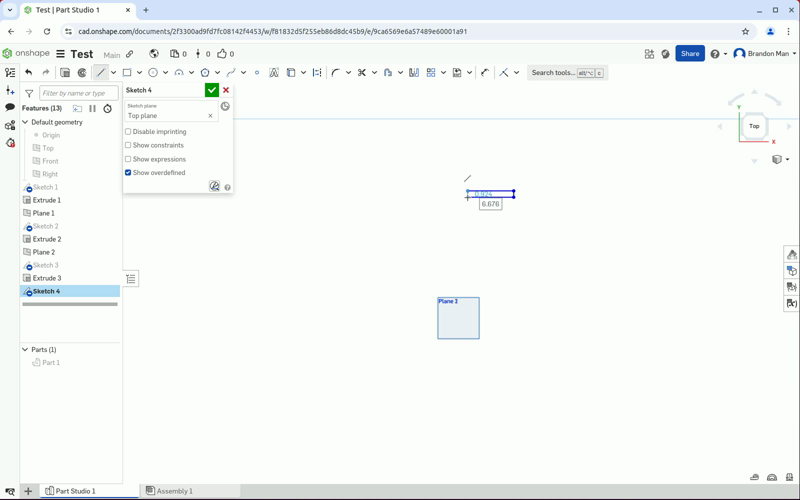
scroll(6)
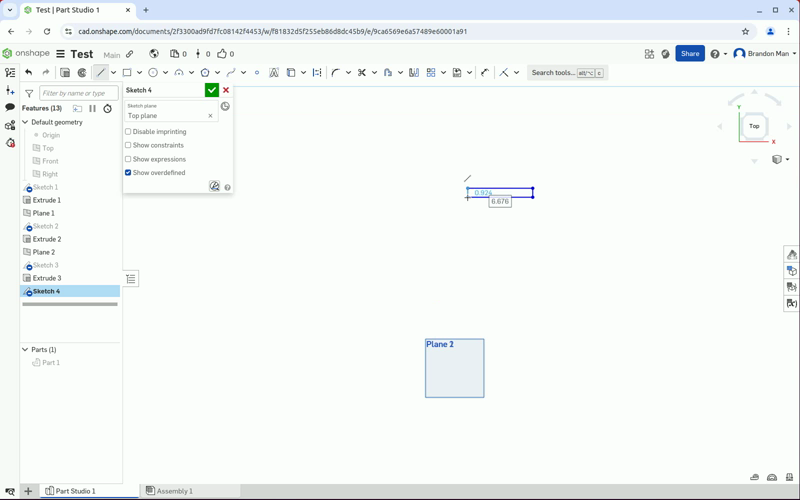
scroll(6)
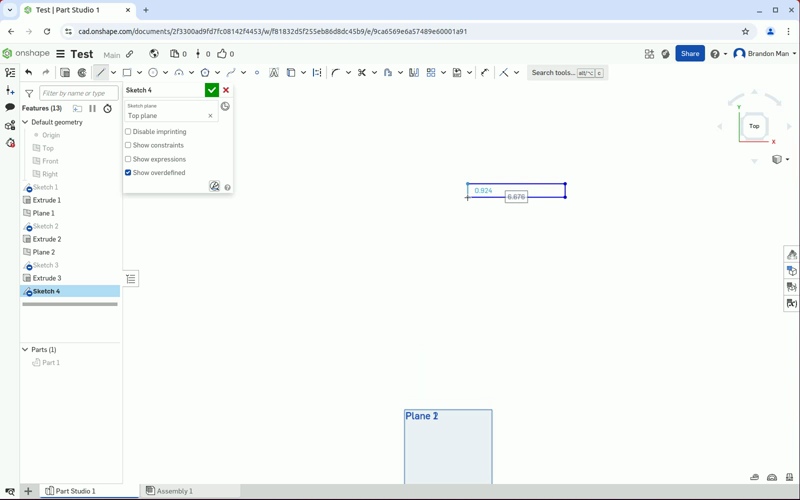
scroll(6)
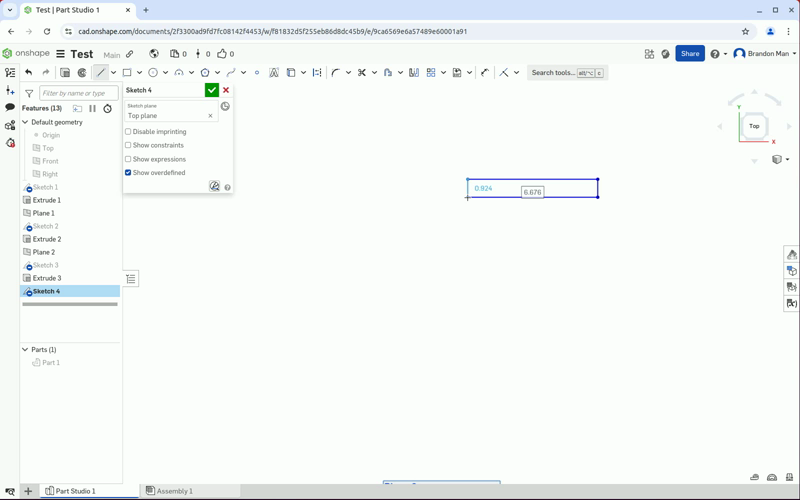
scroll(6)
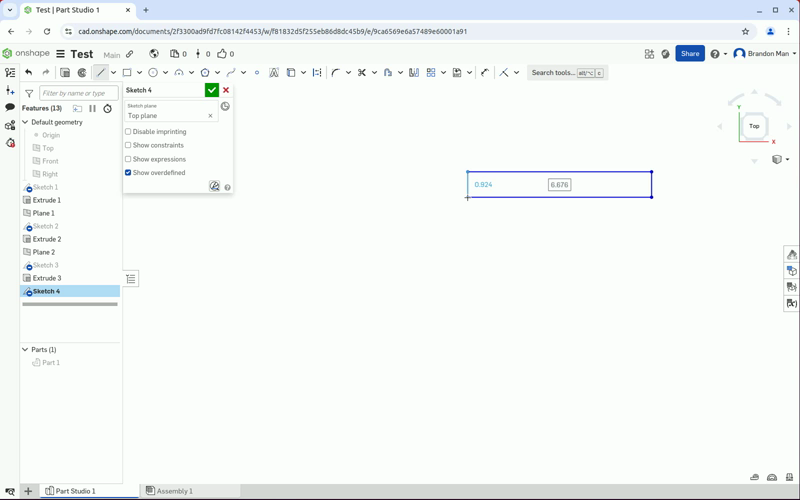
scroll(6)
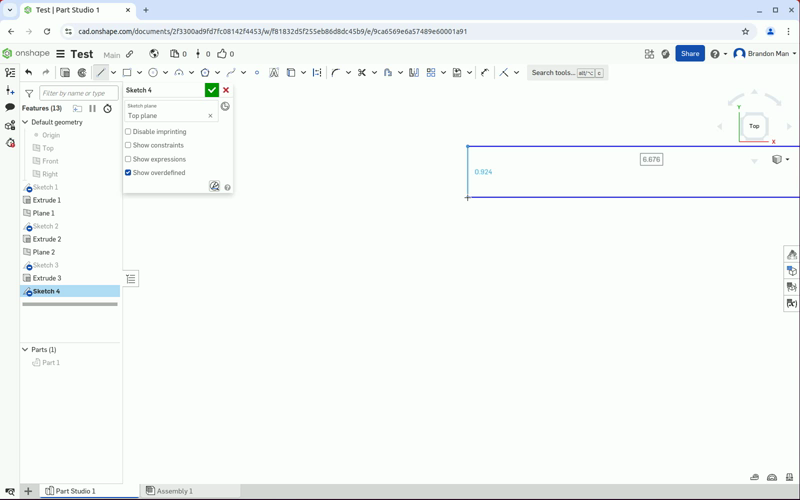
key_up(shift)
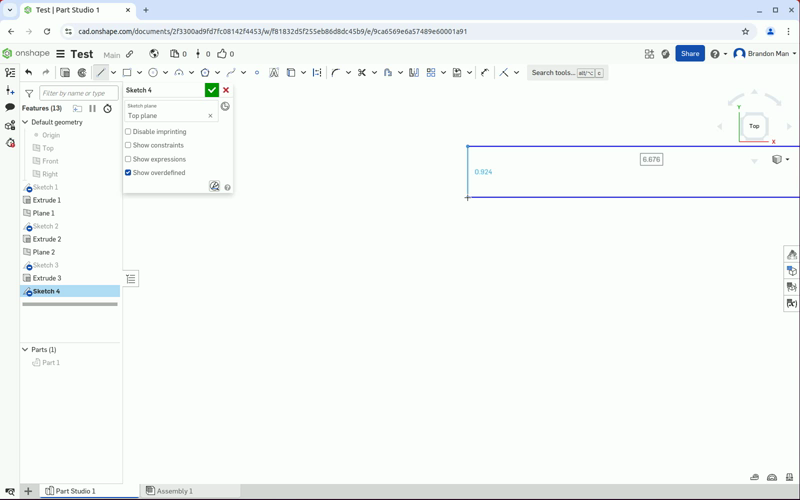
click(467, 197)
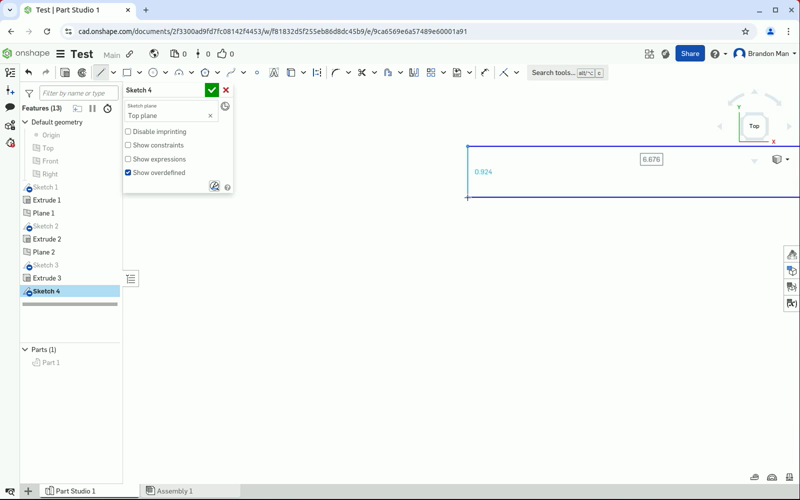
scroll(-6)
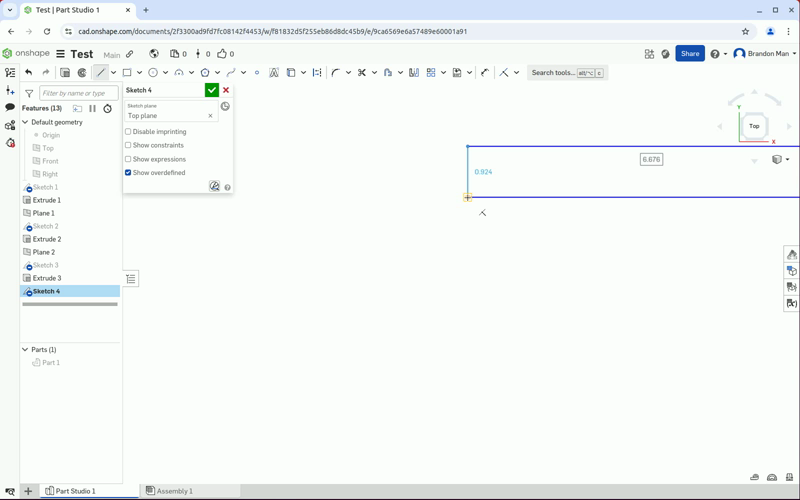
scroll(-6)
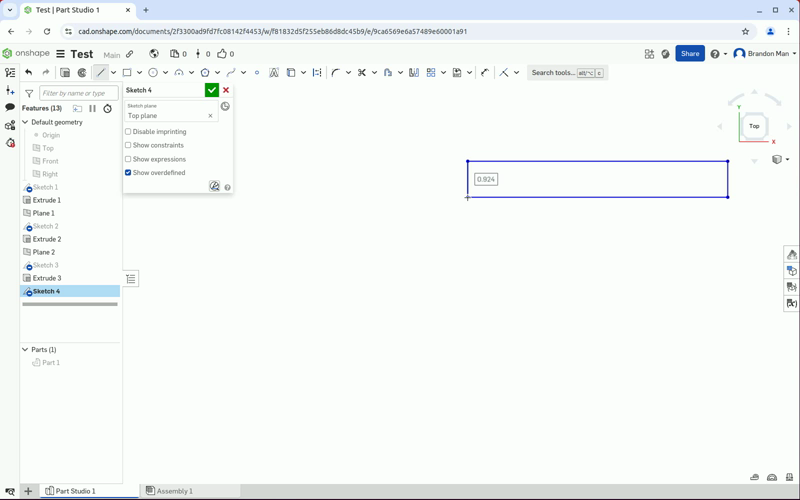
scroll(-6)
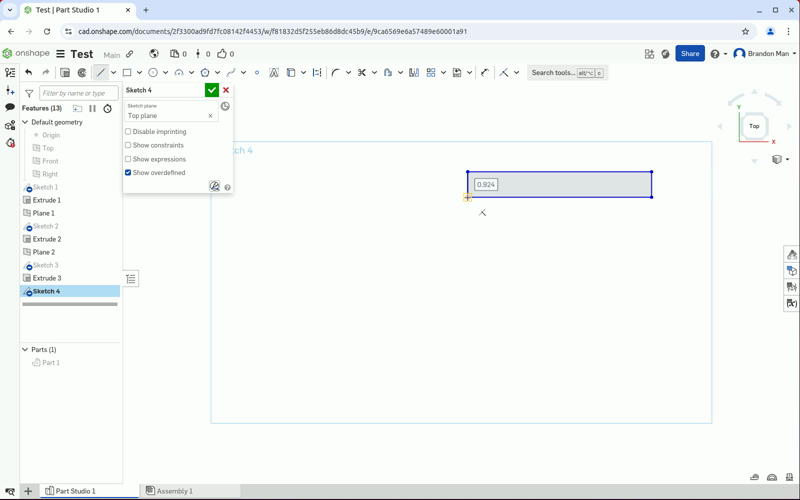
scroll(-6)
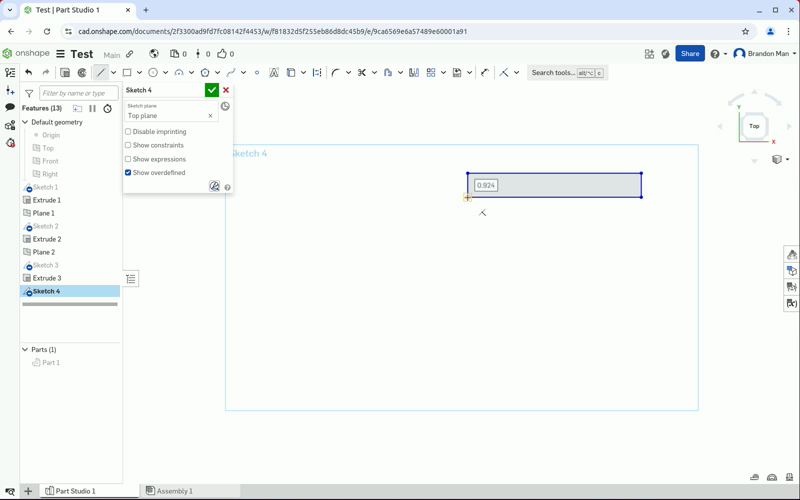
scroll(-6)
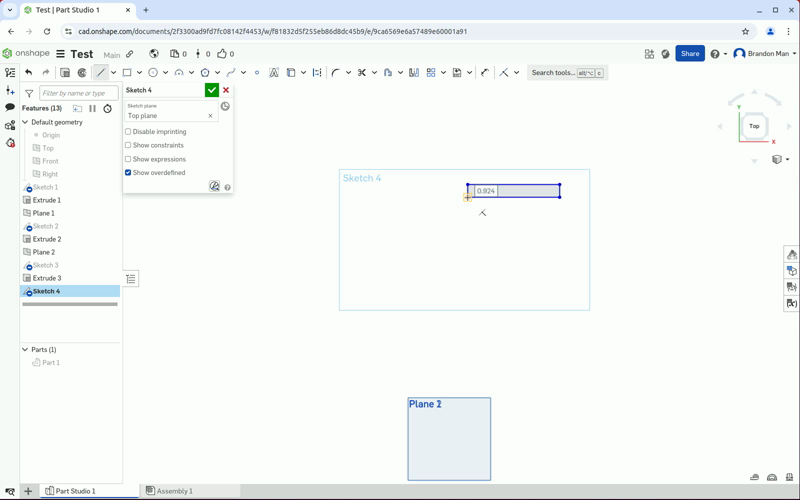
scroll(-6)
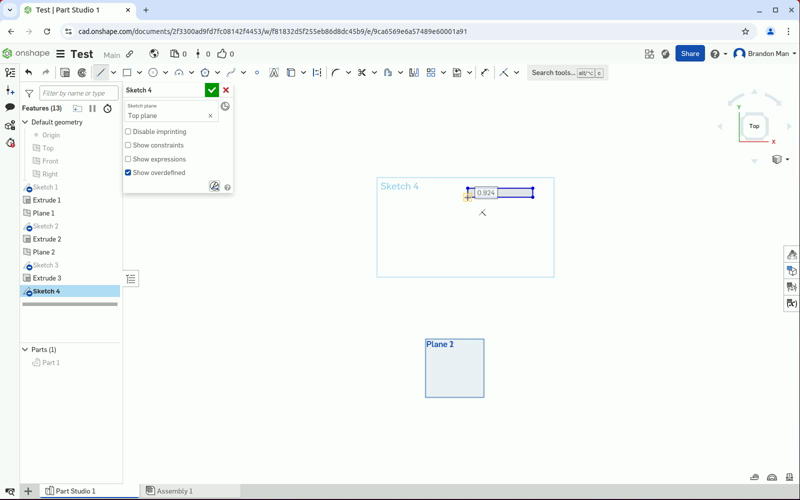
scroll(-6)
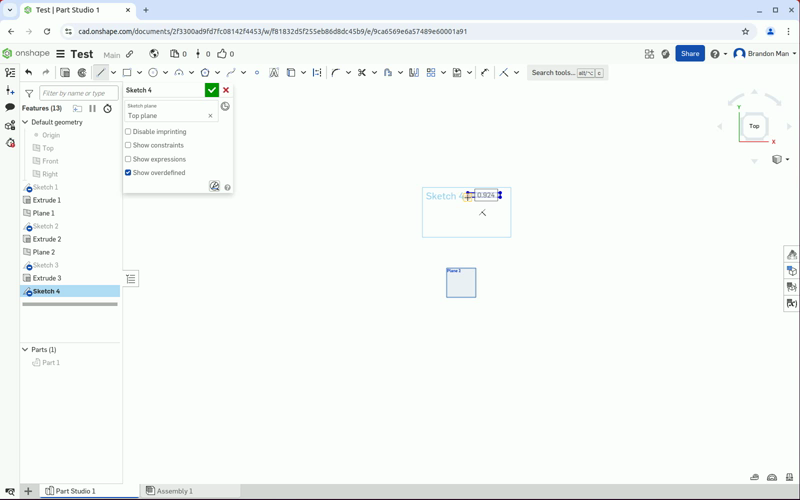
key(esc)
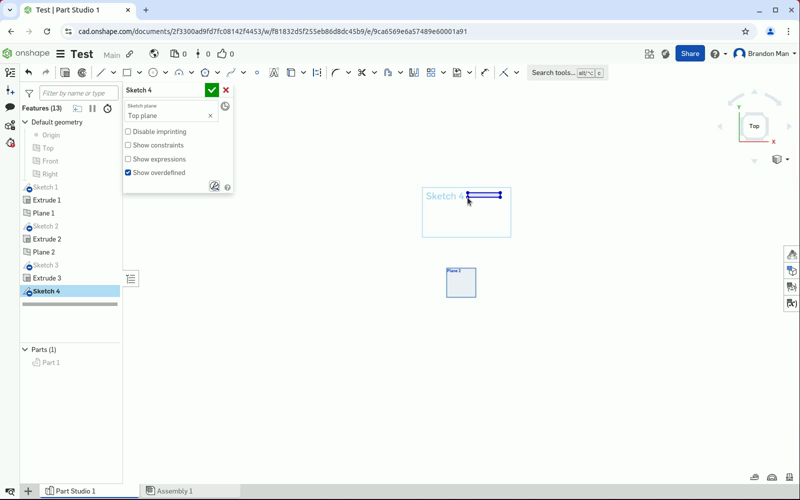
mouse_move(496, 195)
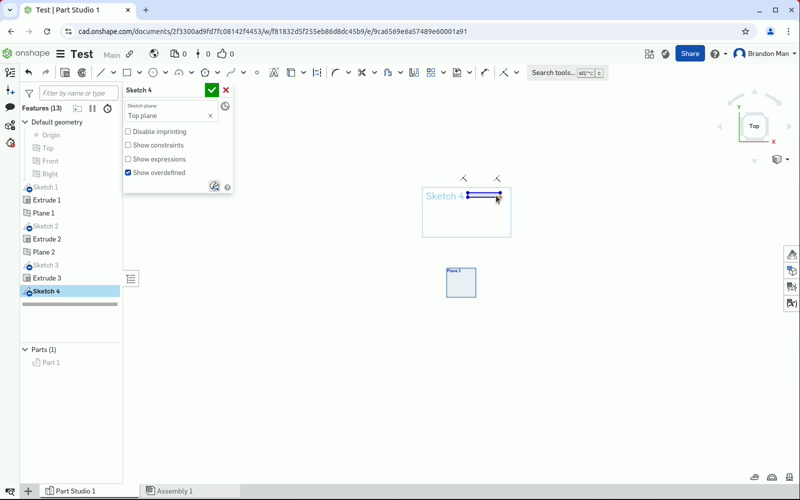
scroll(6)
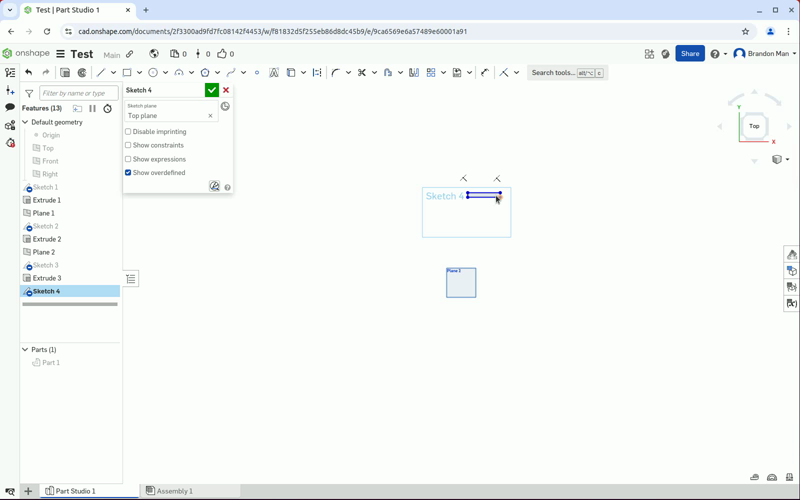
scroll(6)
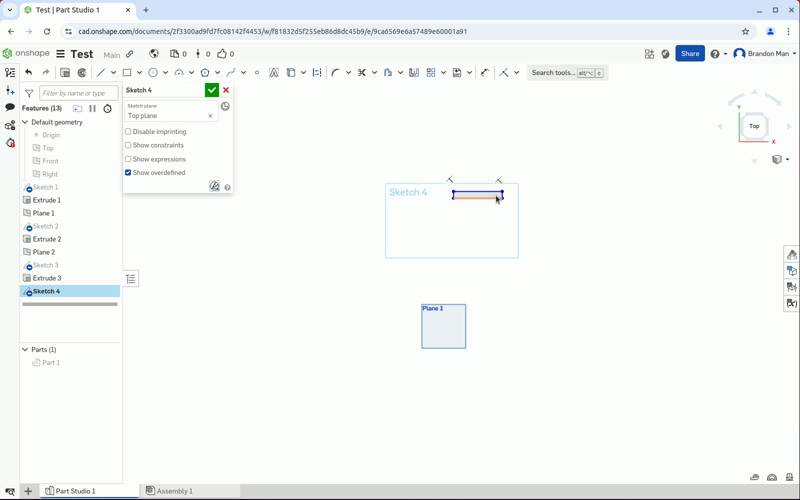
scroll(6)
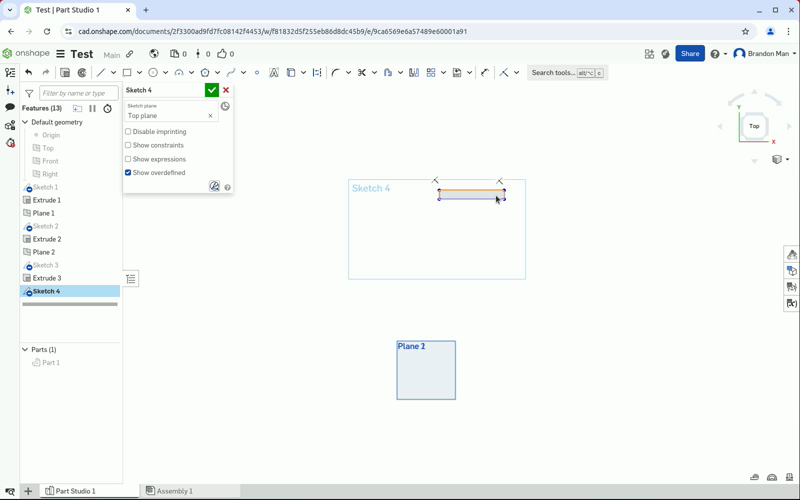
scroll(6)
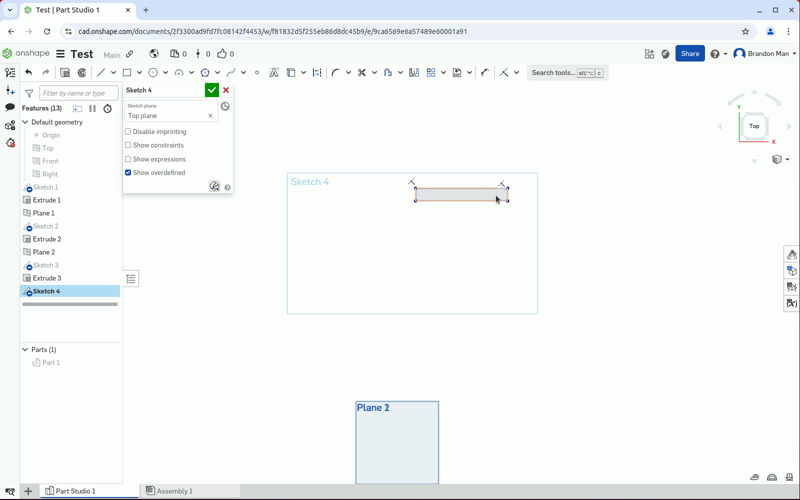
scroll(6)
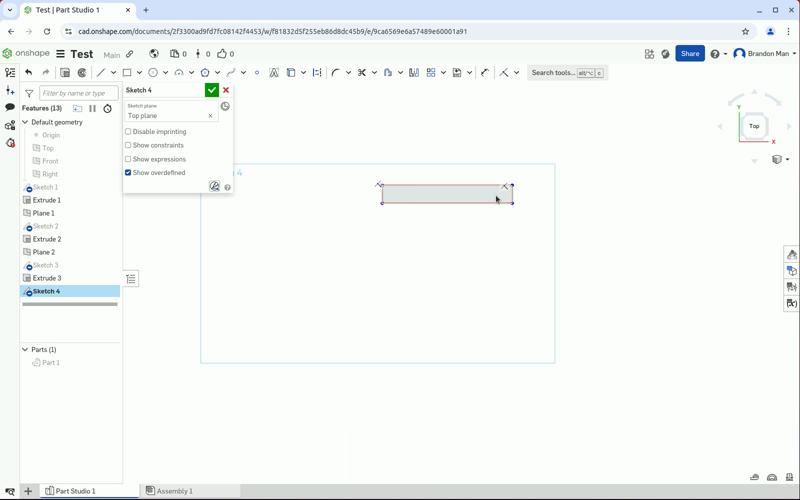
scroll(6)
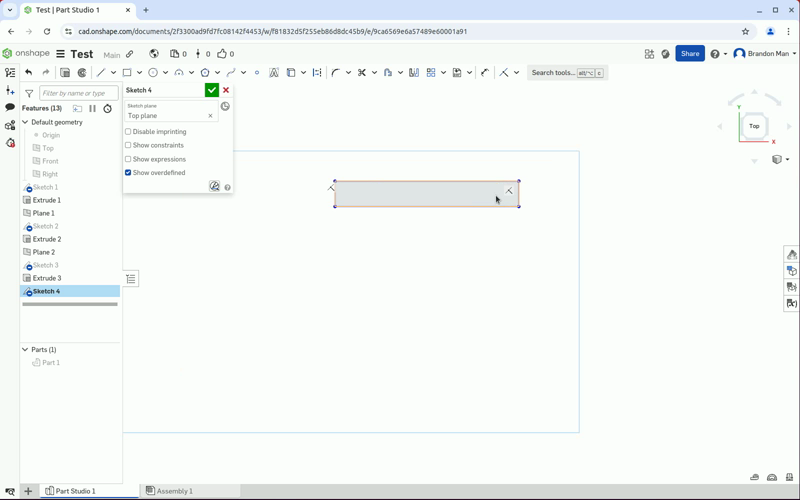
scroll(6)
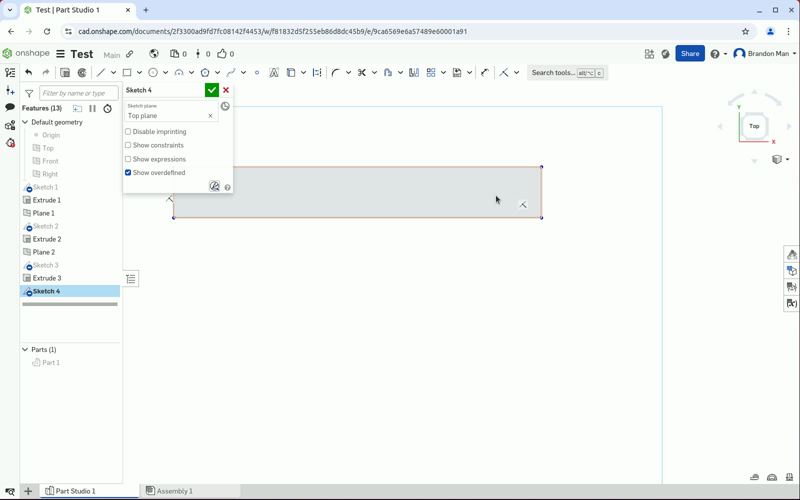
click(496, 195)
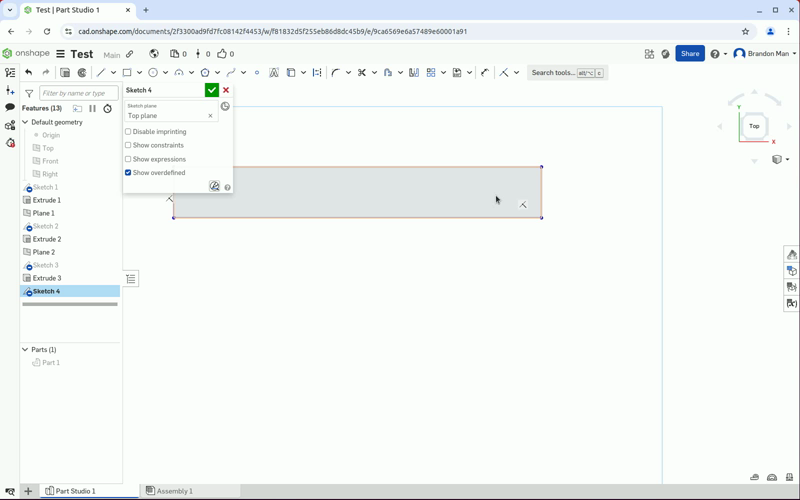
scroll(-6)
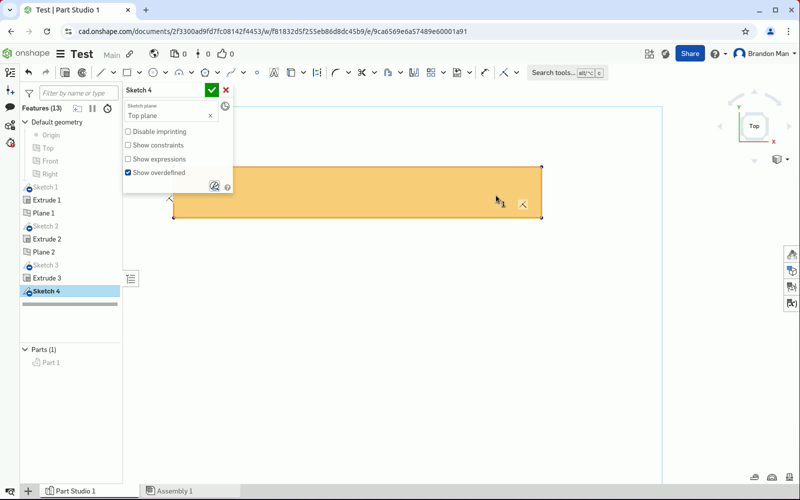
scroll(-6)
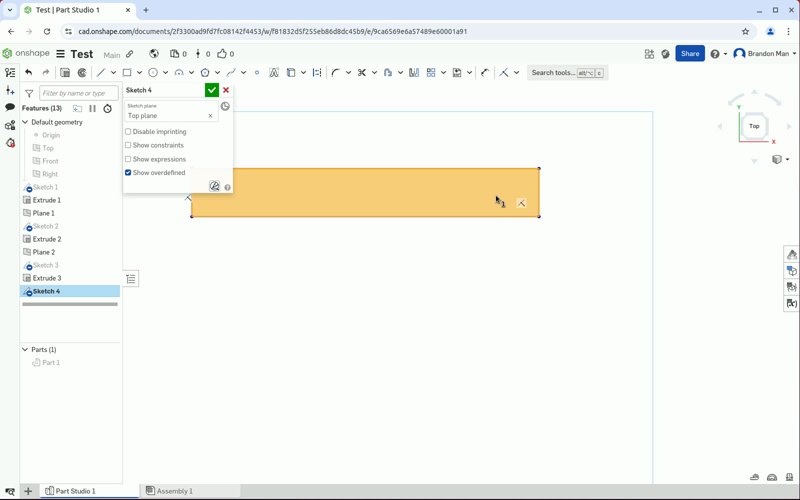
scroll(-6)
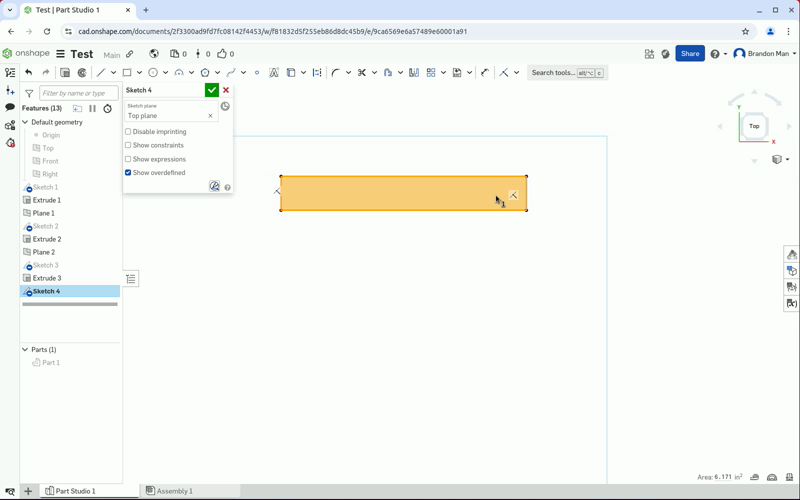
scroll(-6)
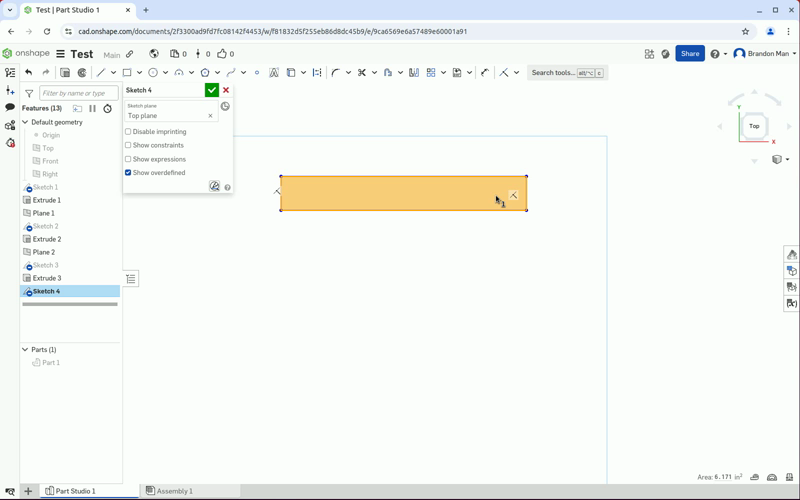
scroll(-6)
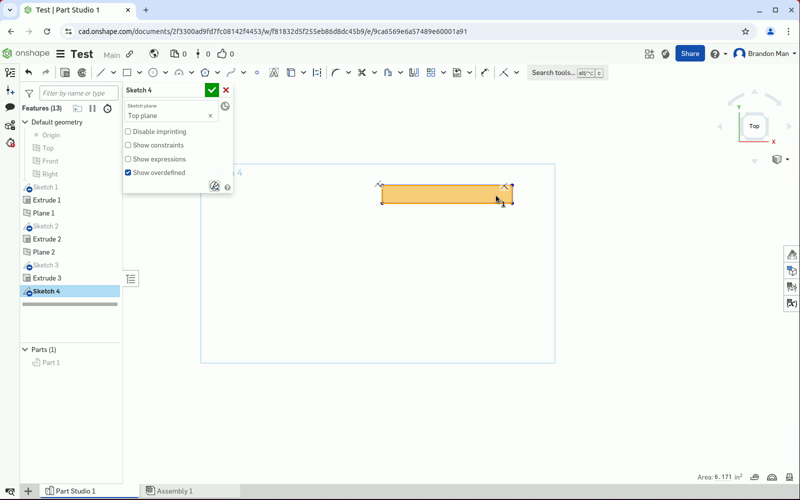
scroll(-6)
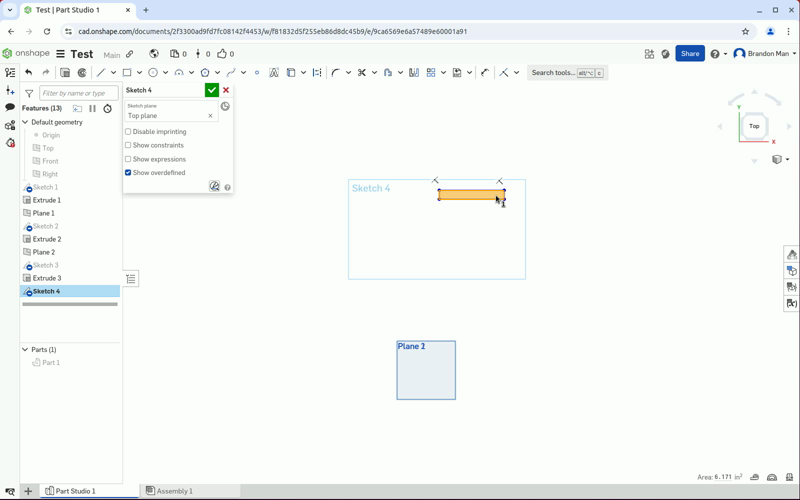
scroll(-6)
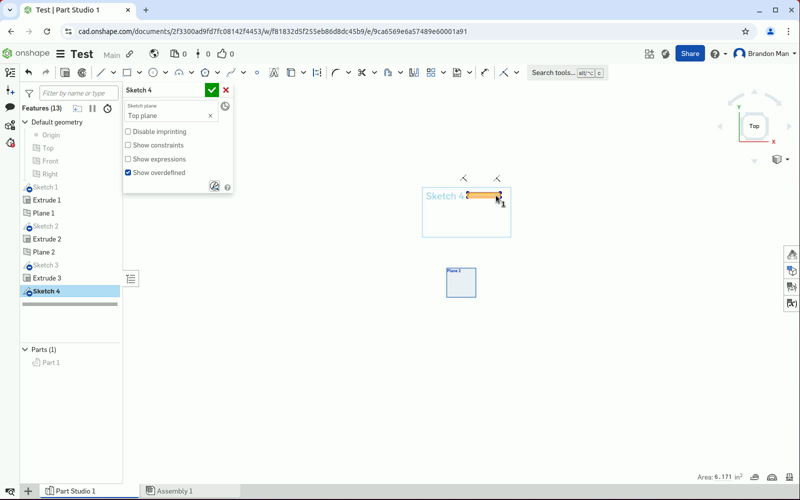
mouse_move(73, 352)
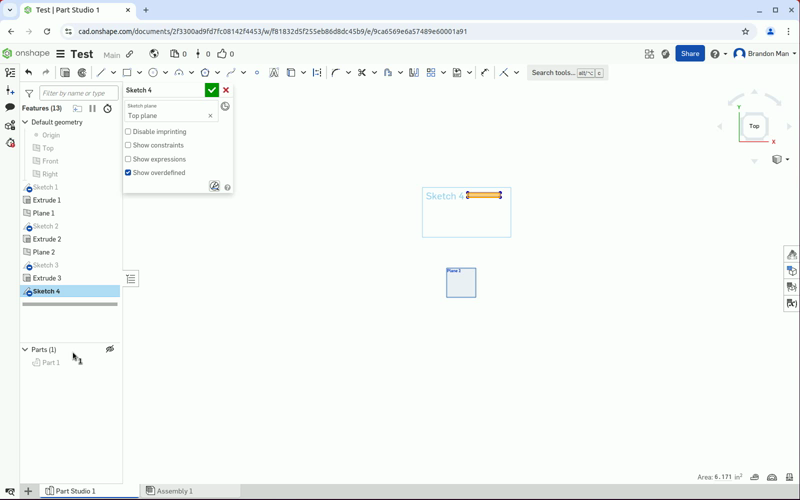
key(shift+y)
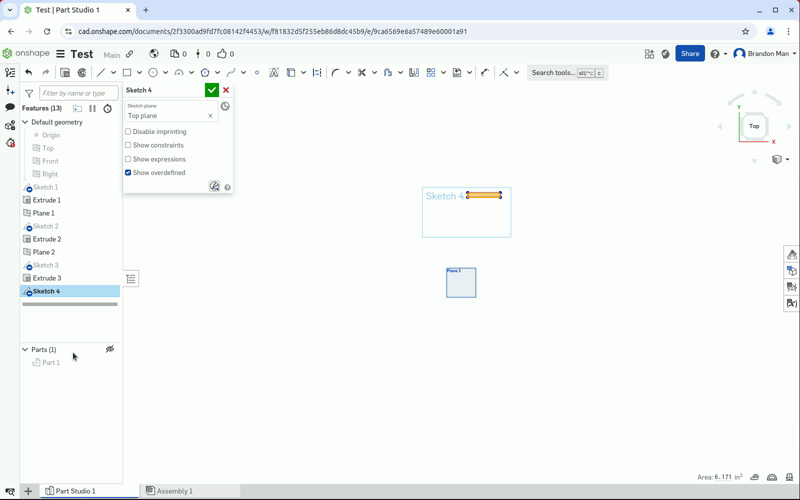
key(shift+e)
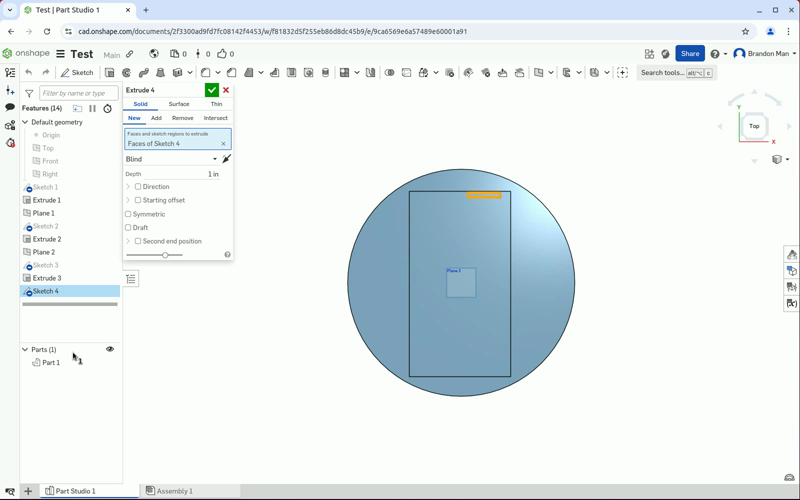
mouse_move(143, 106)
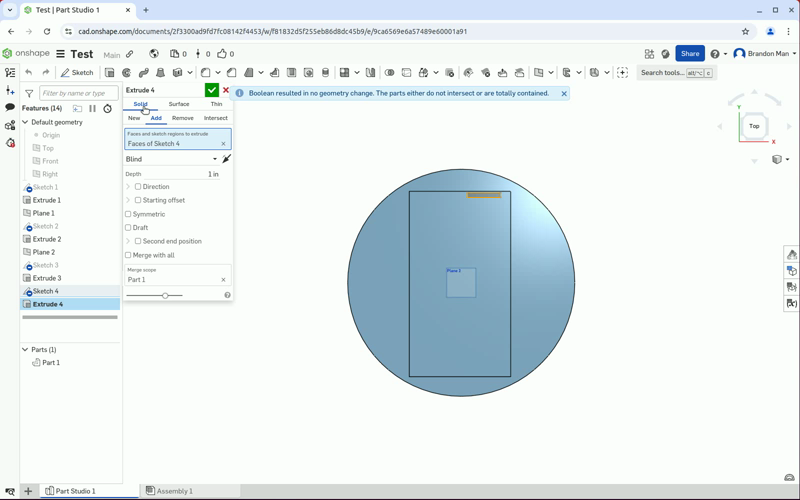
click(143, 106)
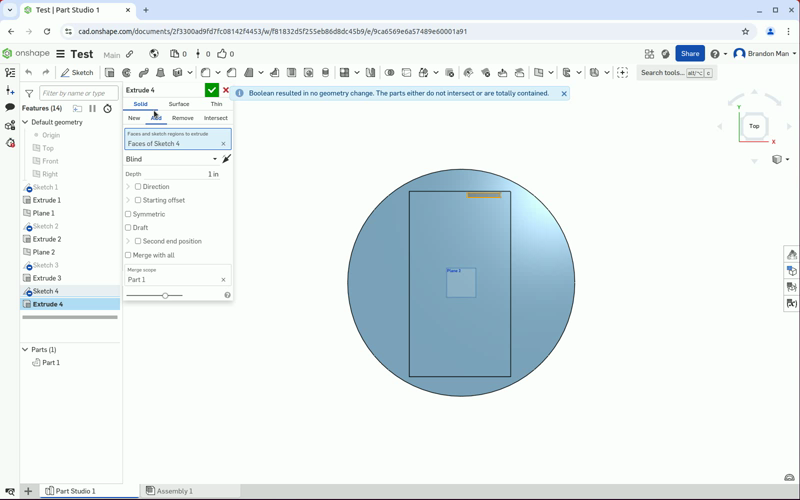
mouse_move(186, 120)
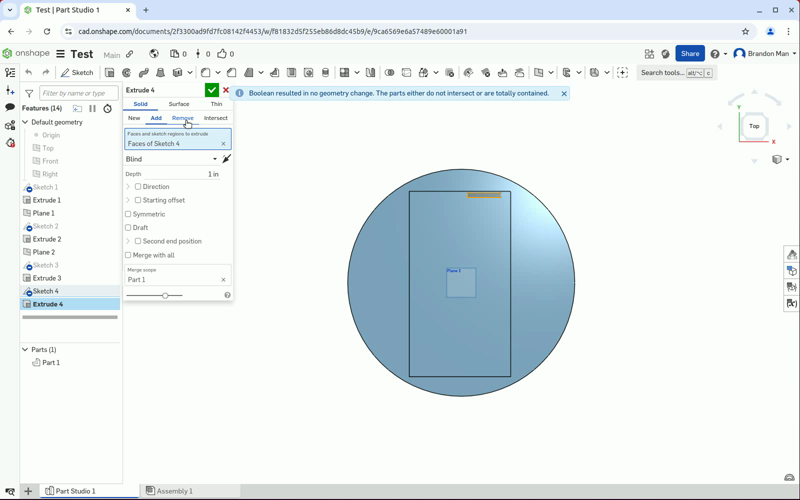
click(186, 120)
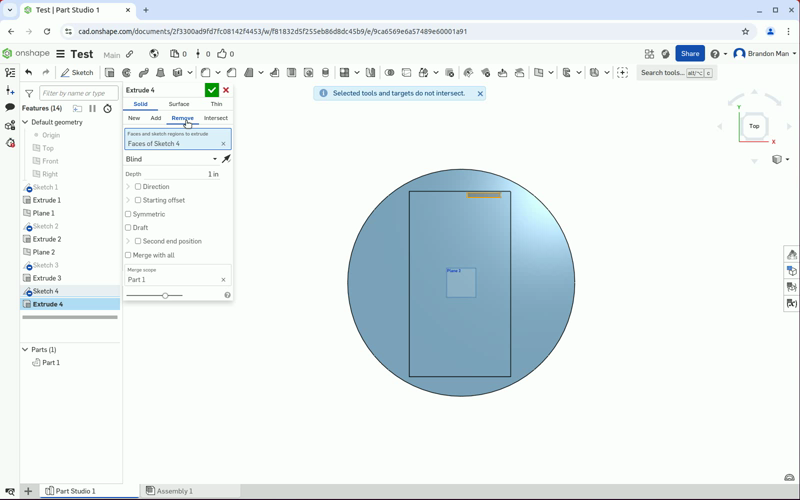
key(tab, 4)
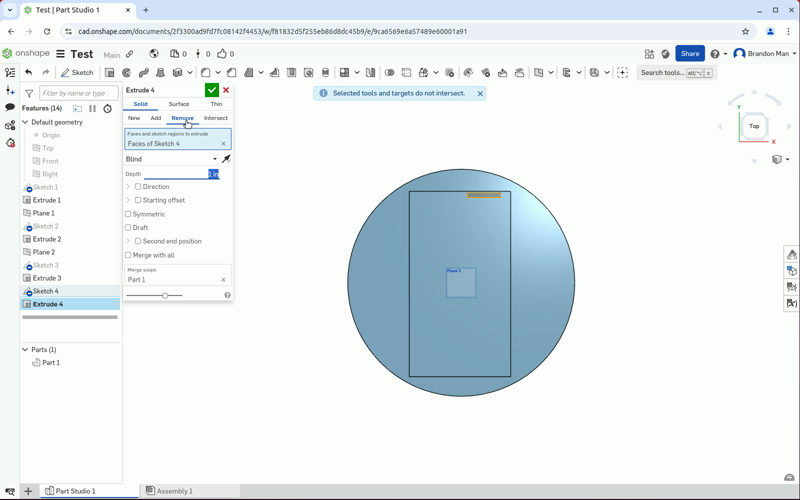
text(-3.37)
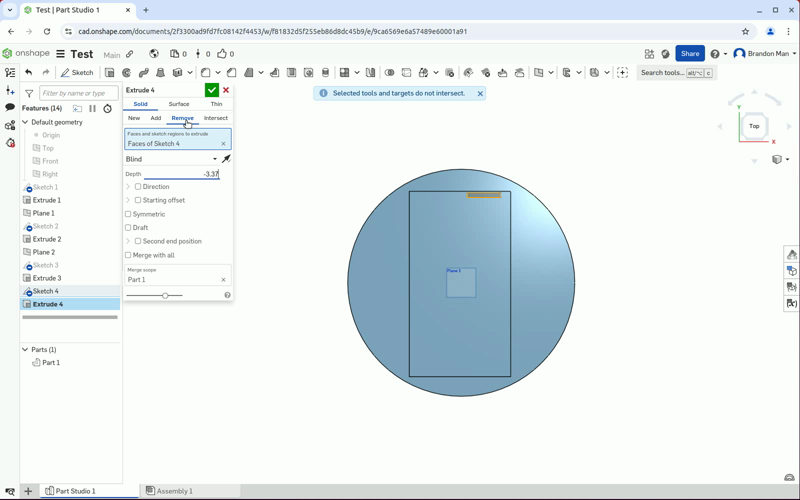
key(tab, 6)
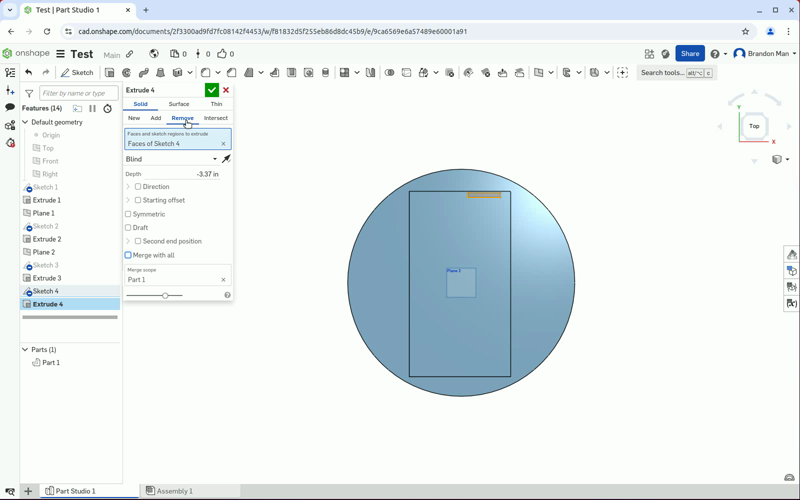
key(space)
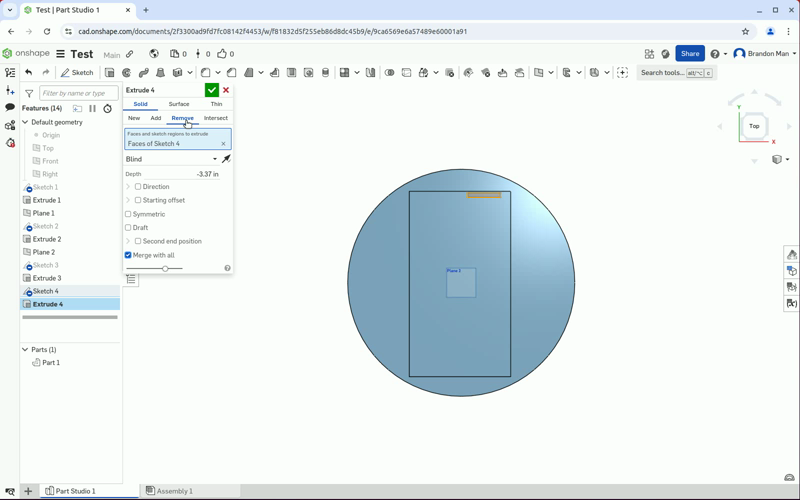
key(enter)
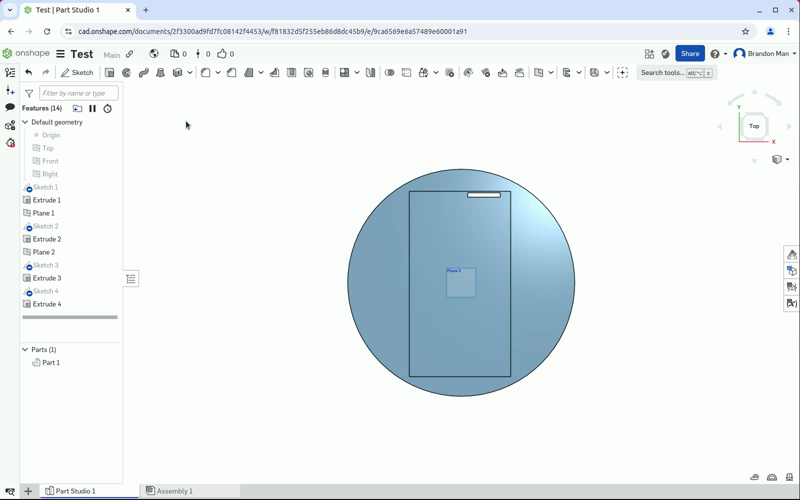
key(shift+h)
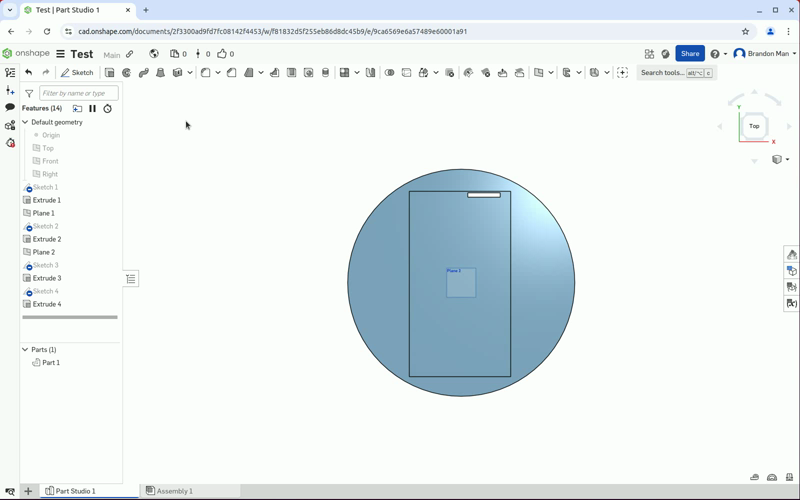
key(shift+h)
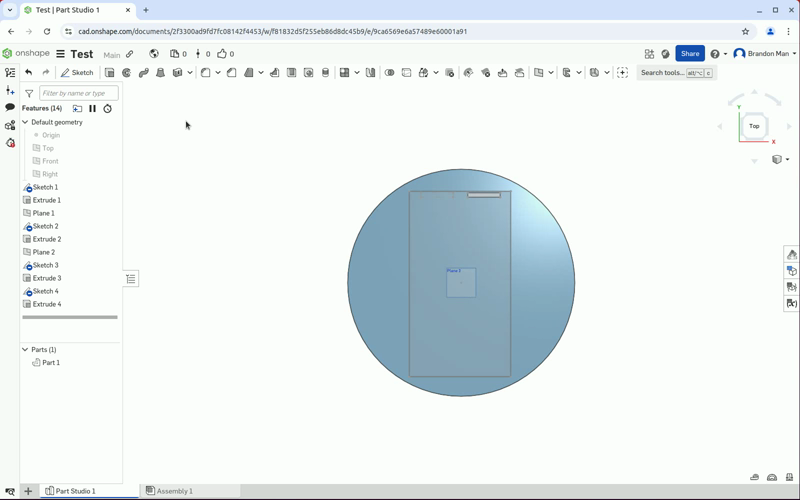
key(shift+7)
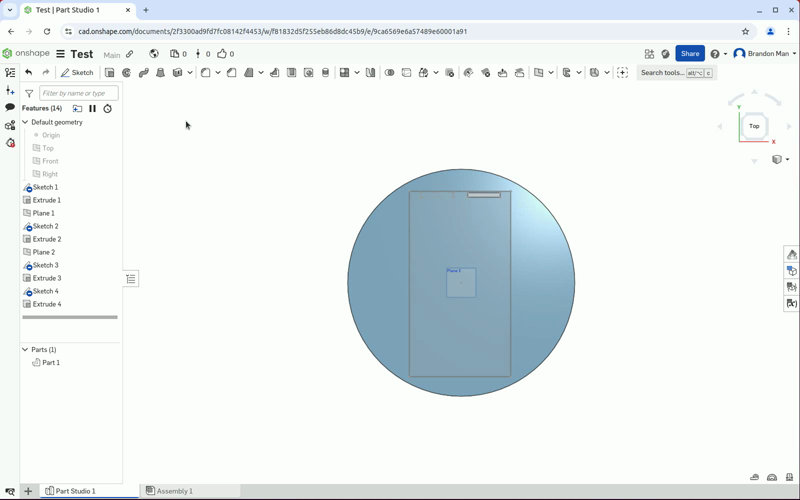
key(up, 3)
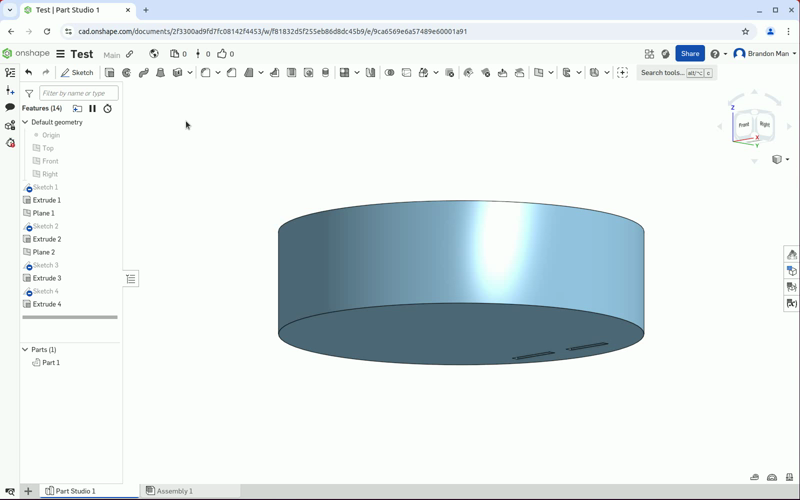
key(left, 3)
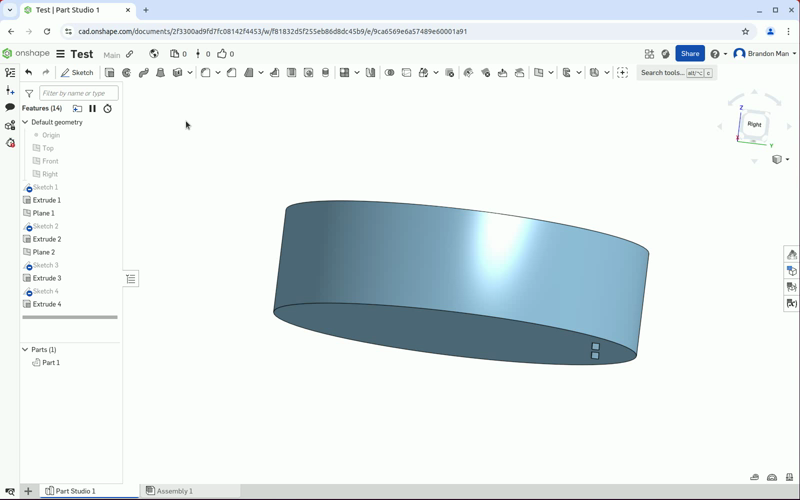
key(right, 3)
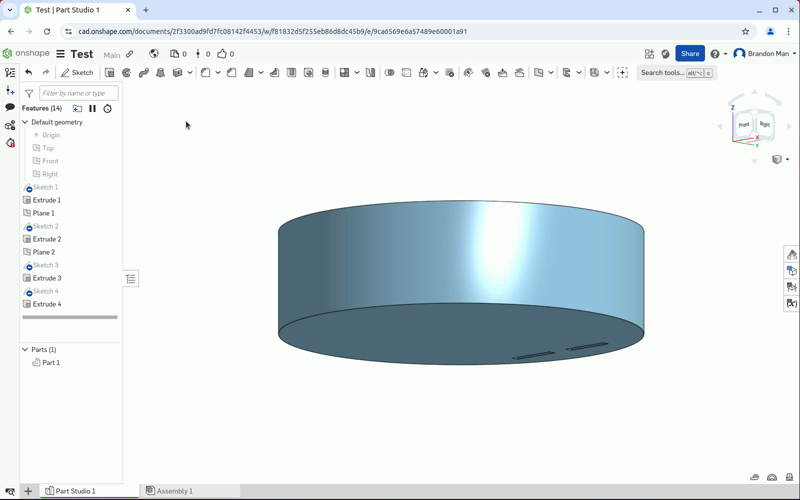
key(down, 3)
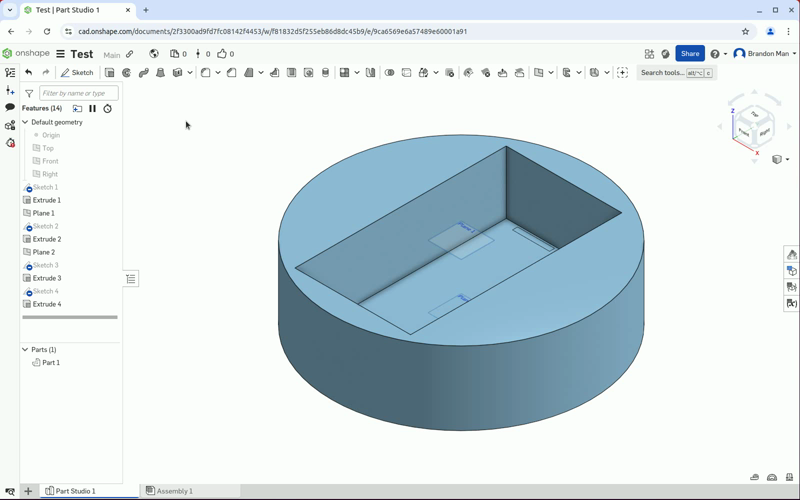
mouse_move(73, 189)
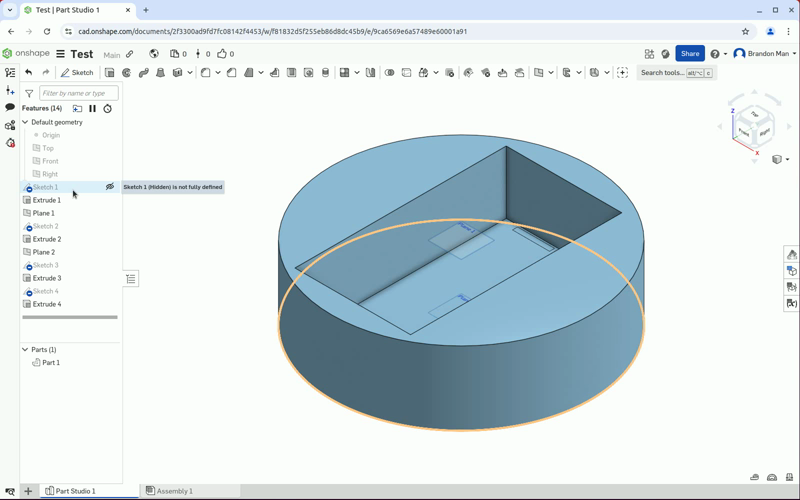
click(73, 189)